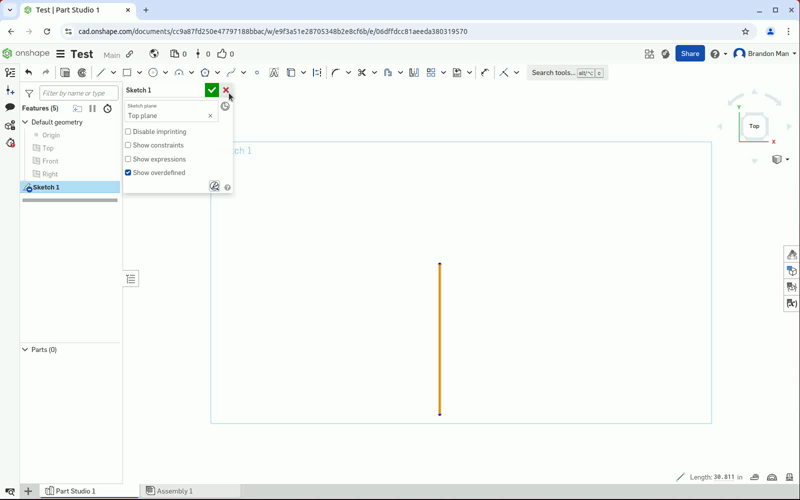
key(shift+h)
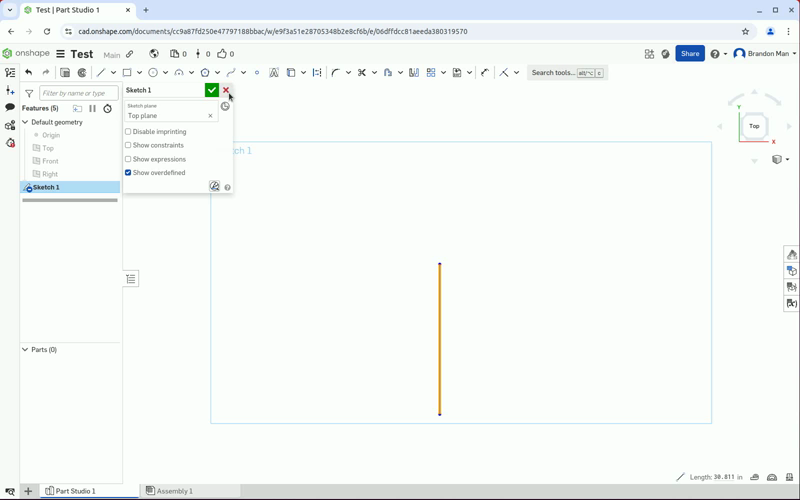
key(shift+s)
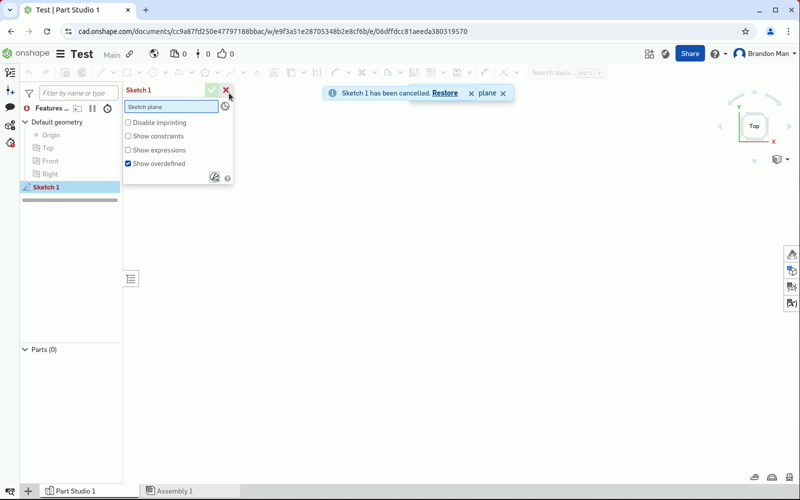
mouse_move(73, 150)
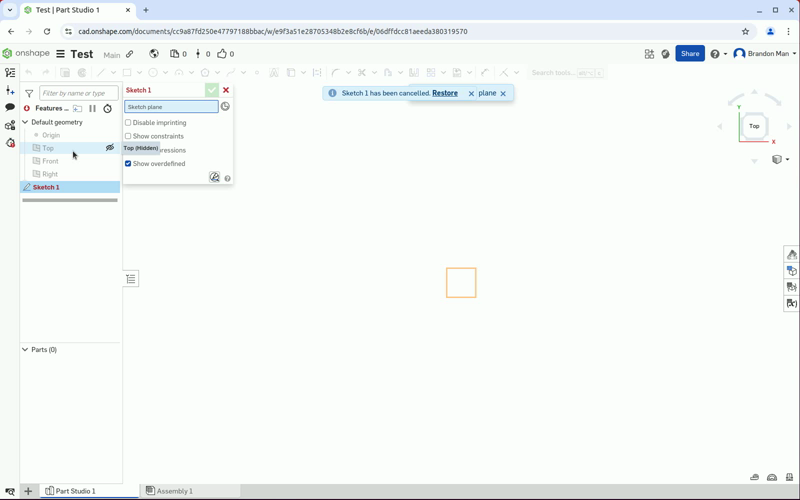
click(73, 150)
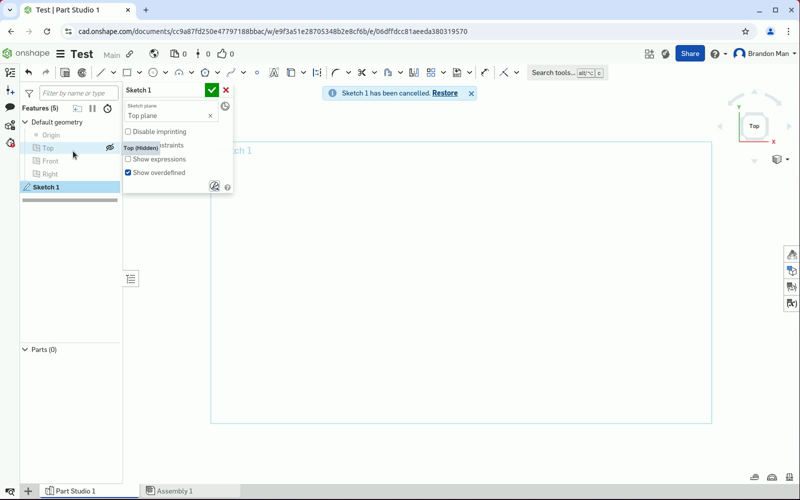
mouse_move(73, 352)
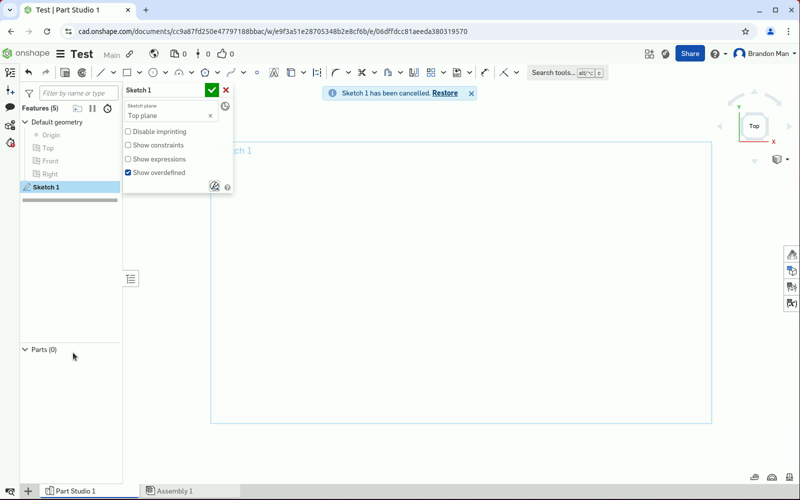
key(y)
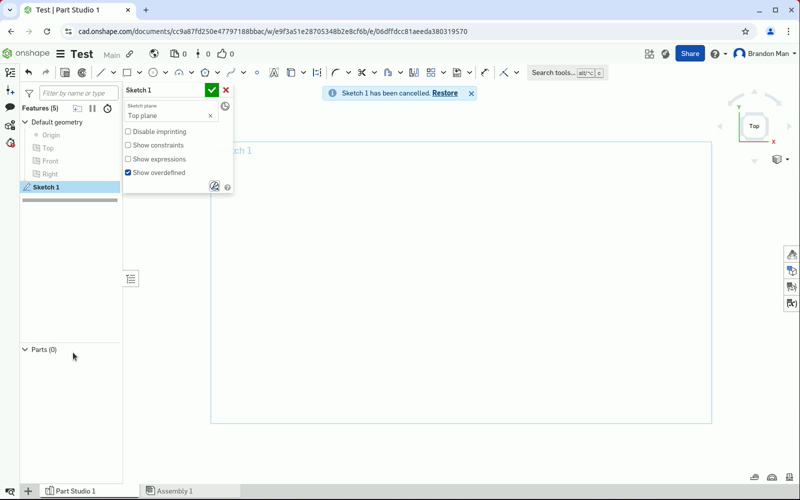
key(l)
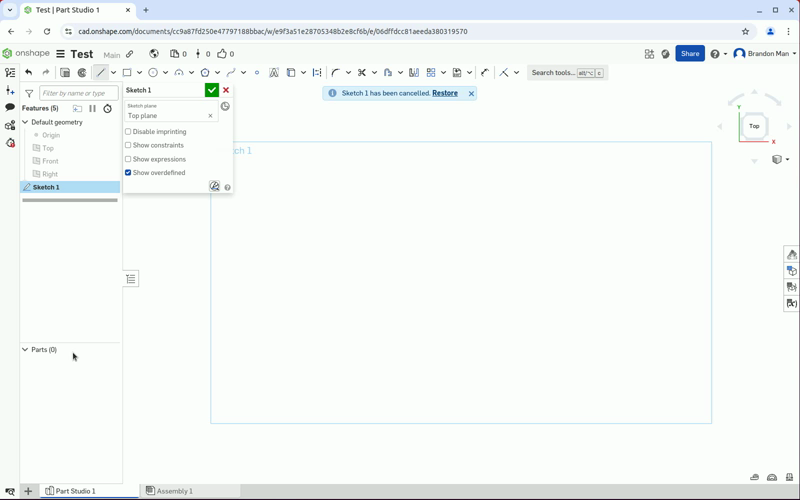
key_down(shift)
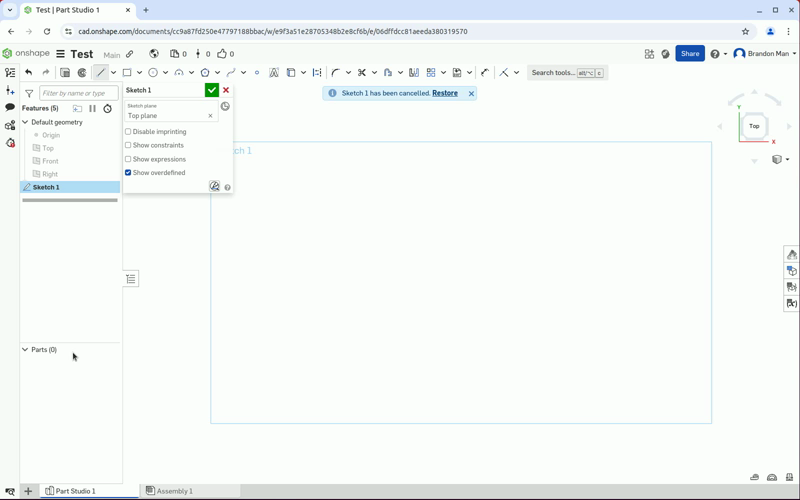
mouse_move(348, 342)
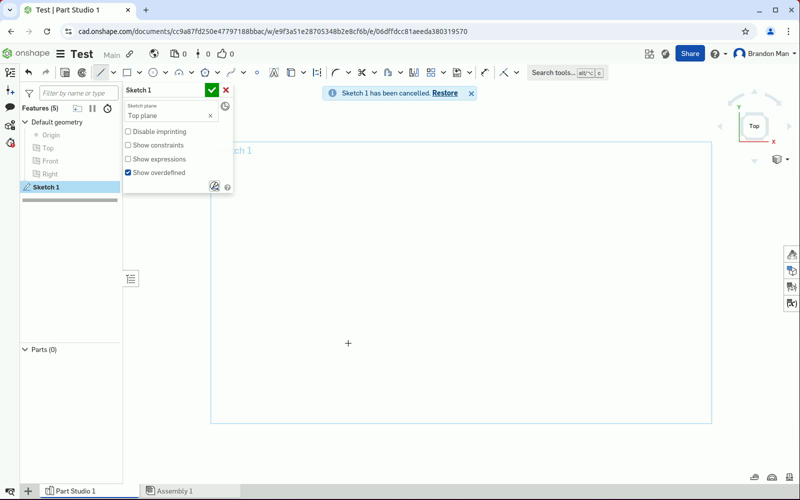
click(348, 342)
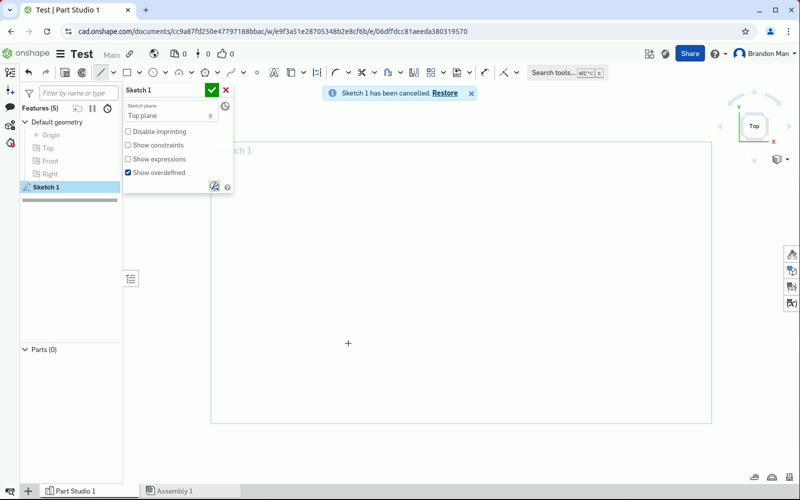
key_up(shift)
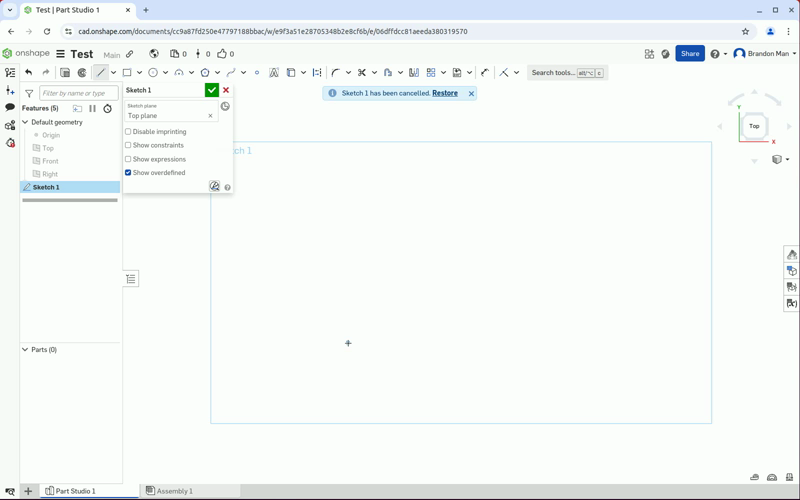
key_down(shift)
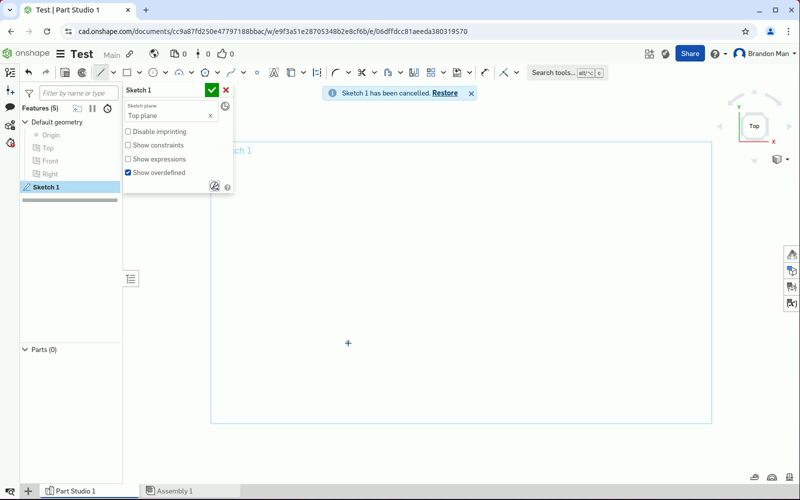
mouse_move(572, 342)
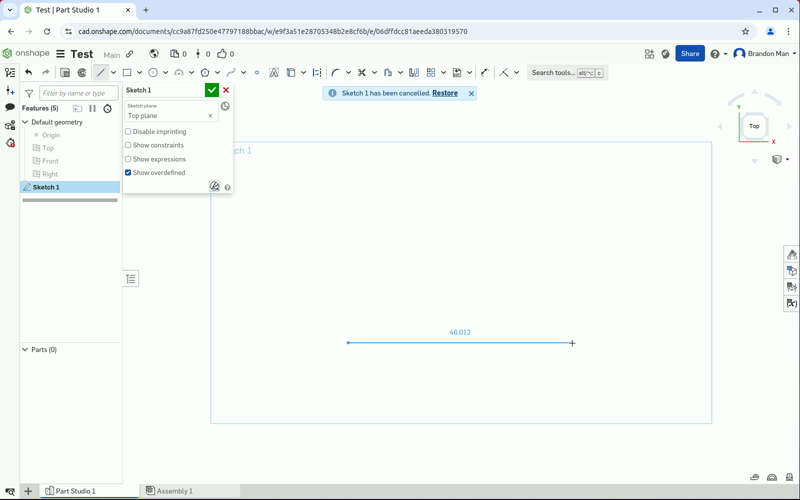
click(572, 342)
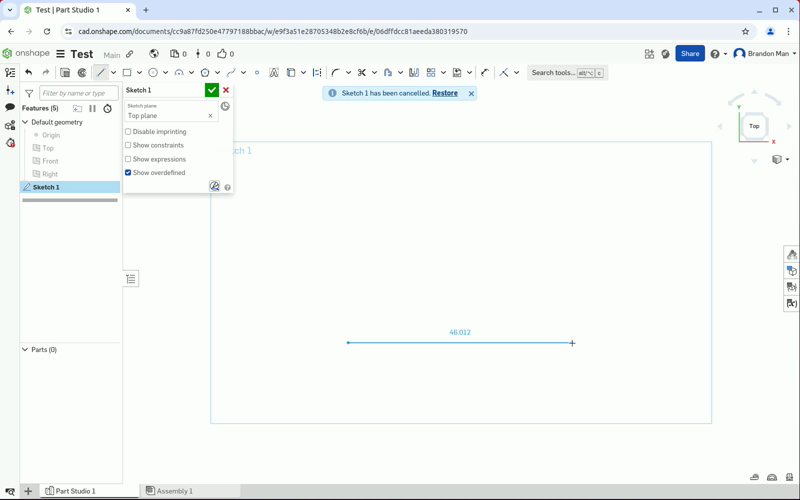
key_up(shift)
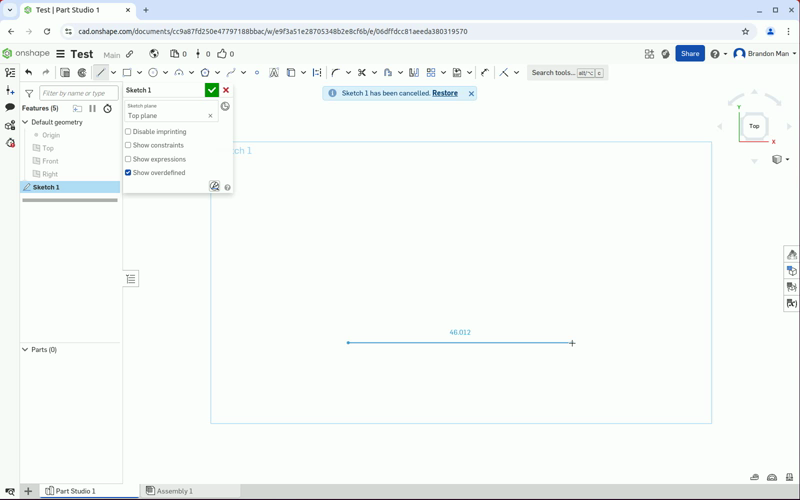
key_down(shift)
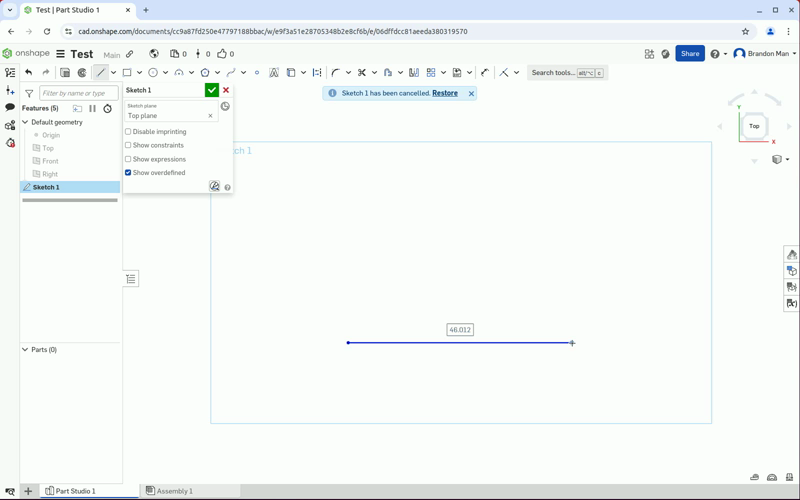
mouse_move(572, 222)
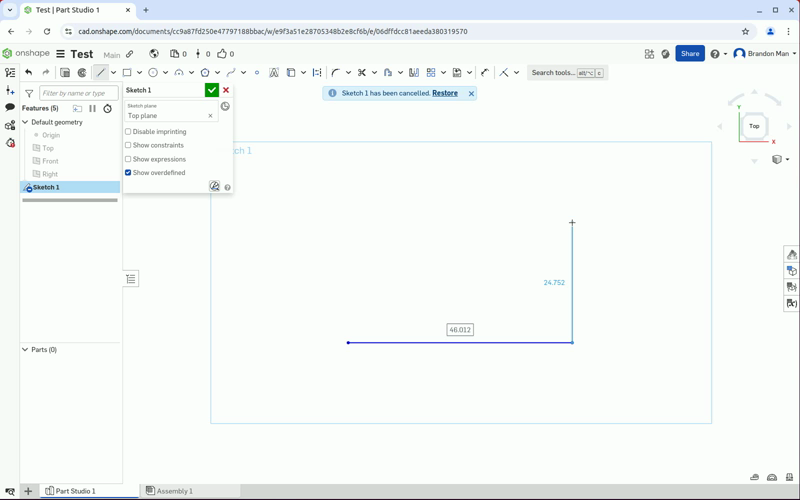
click(572, 222)
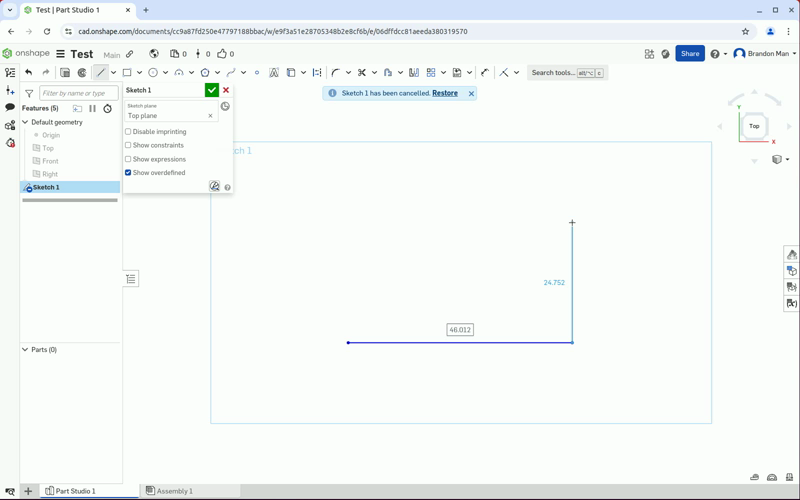
key_up(shift)
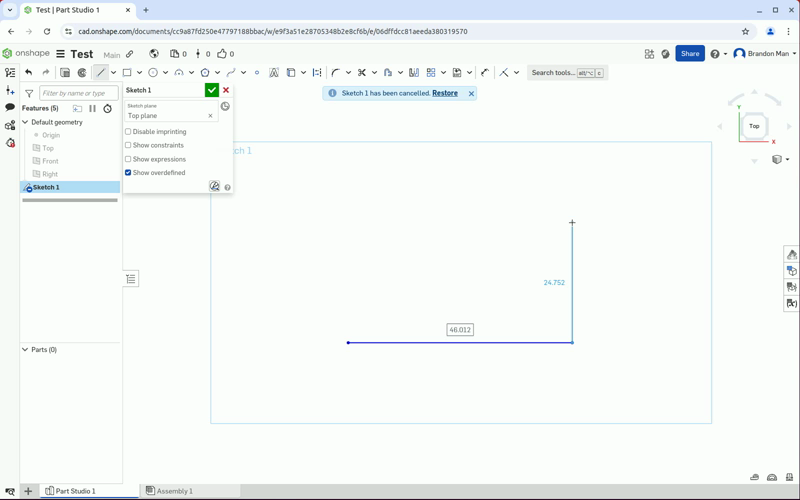
key_down(shift)
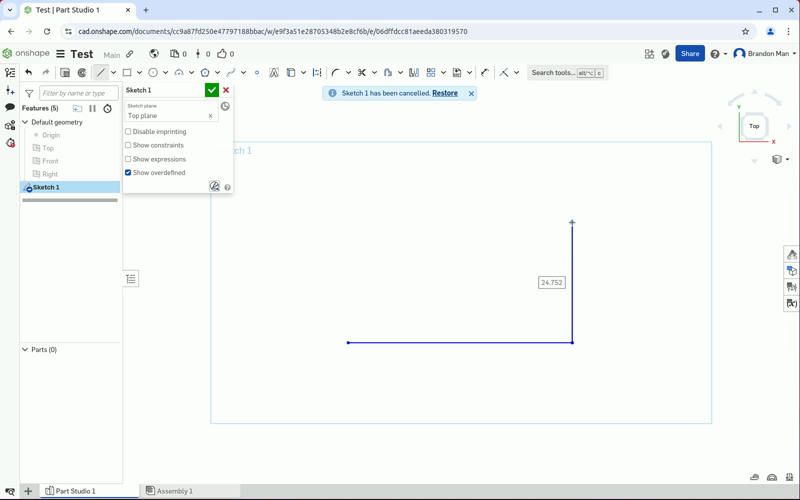
mouse_move(348, 222)
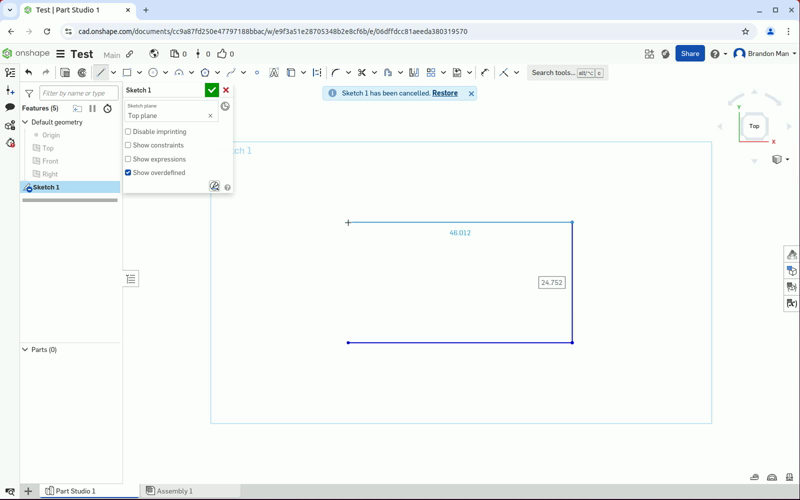
click(348, 222)
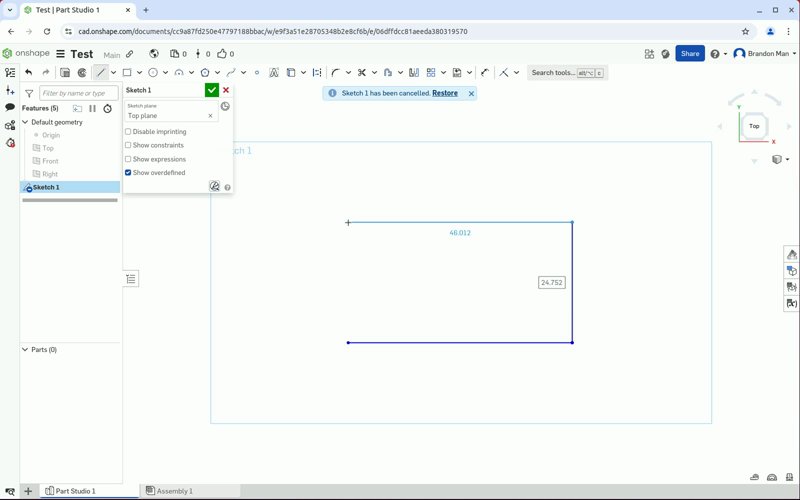
key_up(shift)
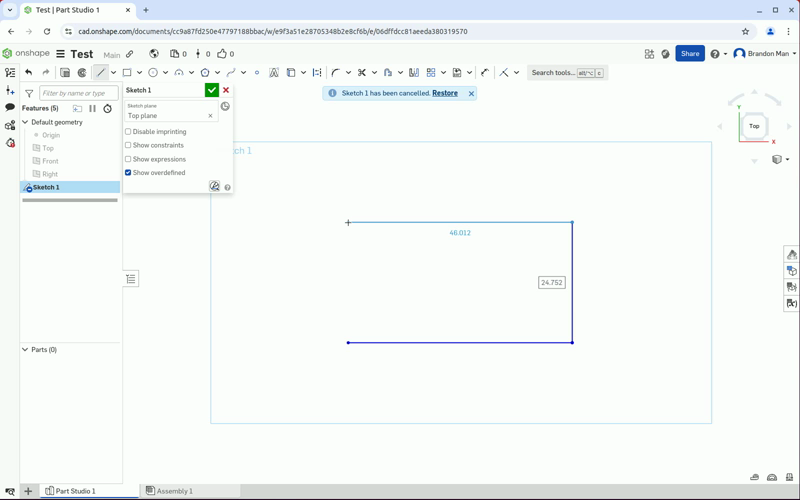
key_down(shift)
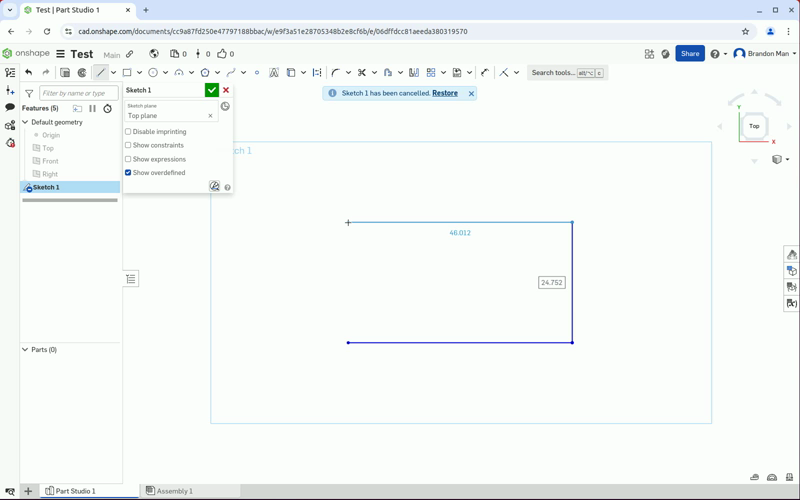
mouse_move(348, 342)
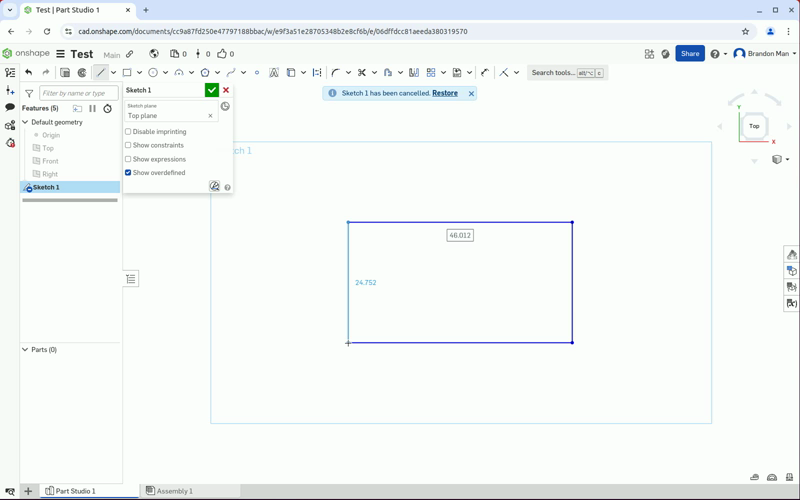
key_up(shift)
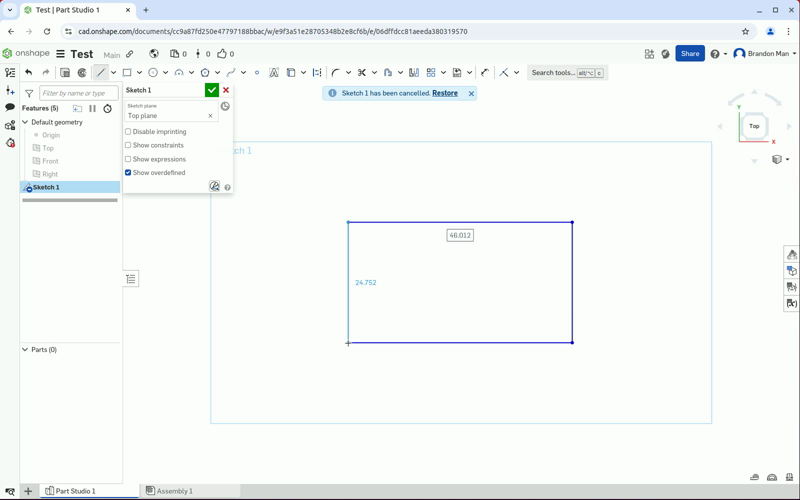
click(348, 342)
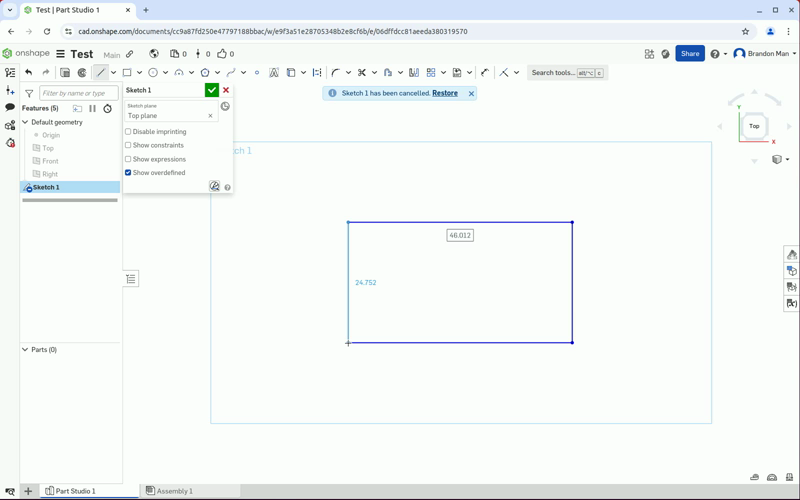
key(esc)
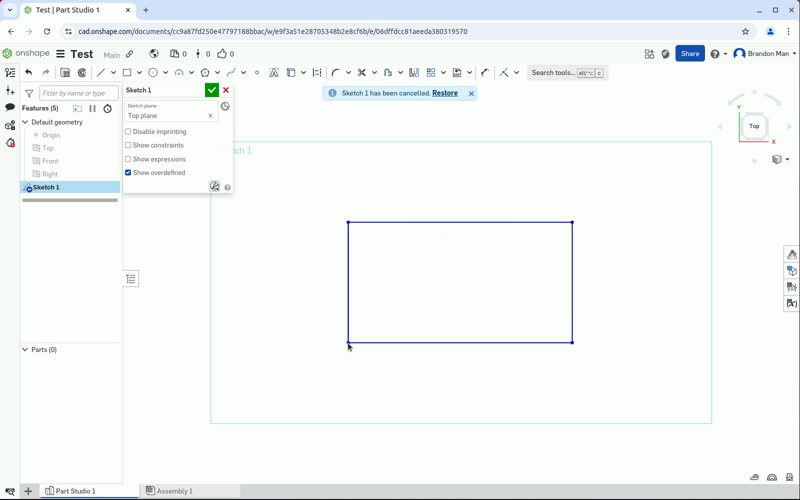
mouse_move(408, 304)
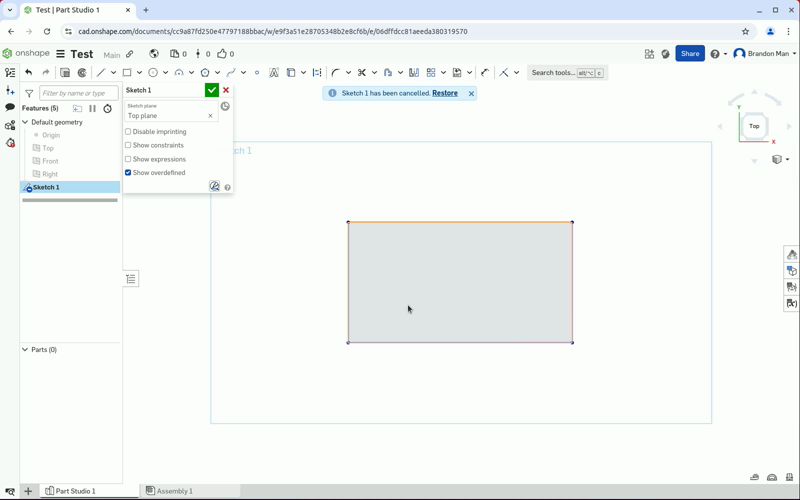
click(408, 304)
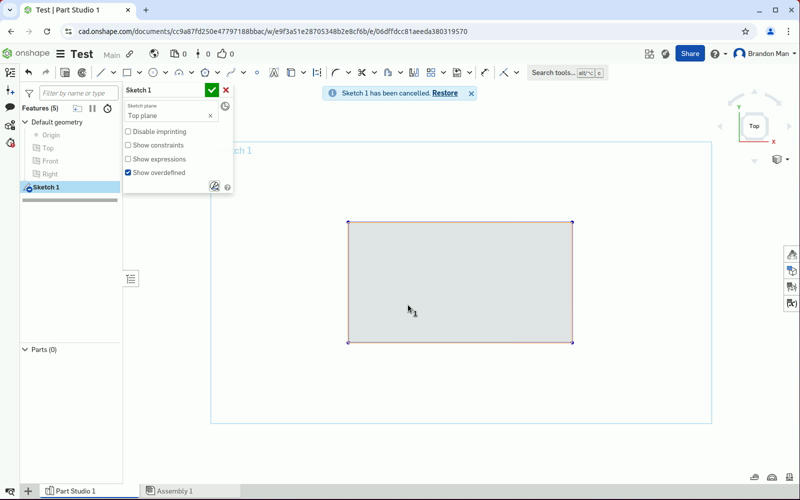
mouse_move(73, 352)
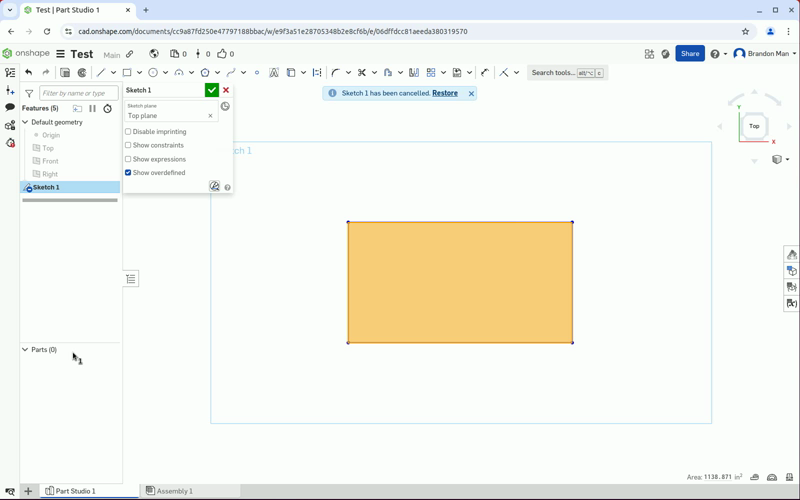
key(shift+y)
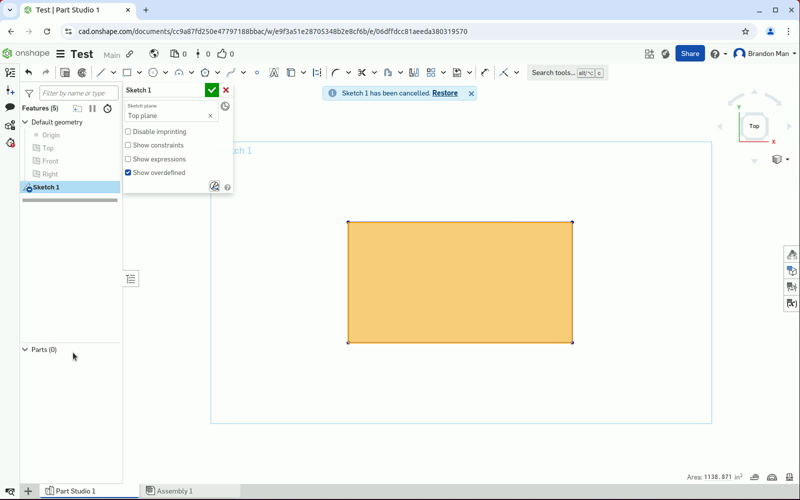
key(shift+e)
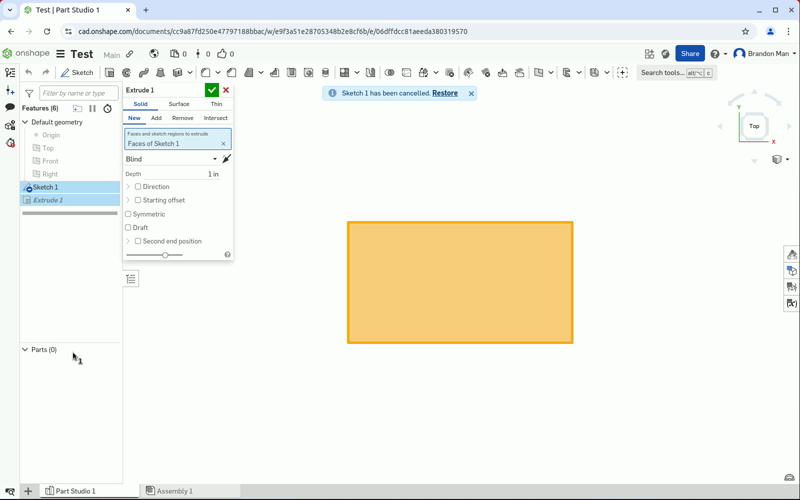
mouse_move(143, 106)
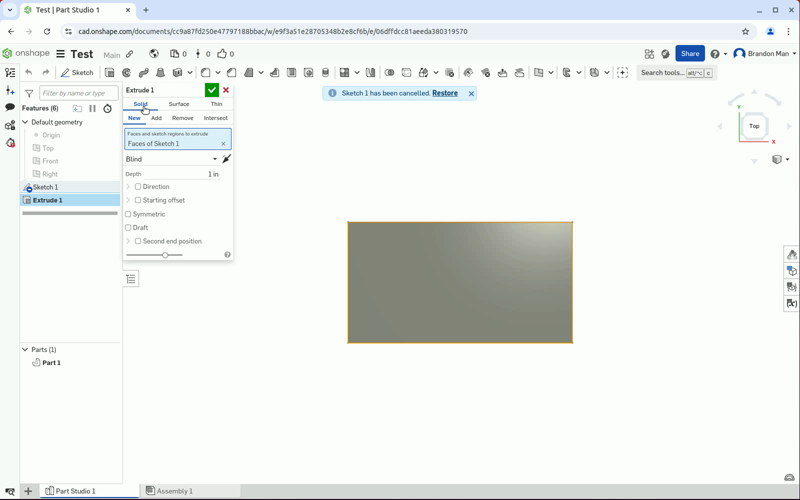
click(143, 106)
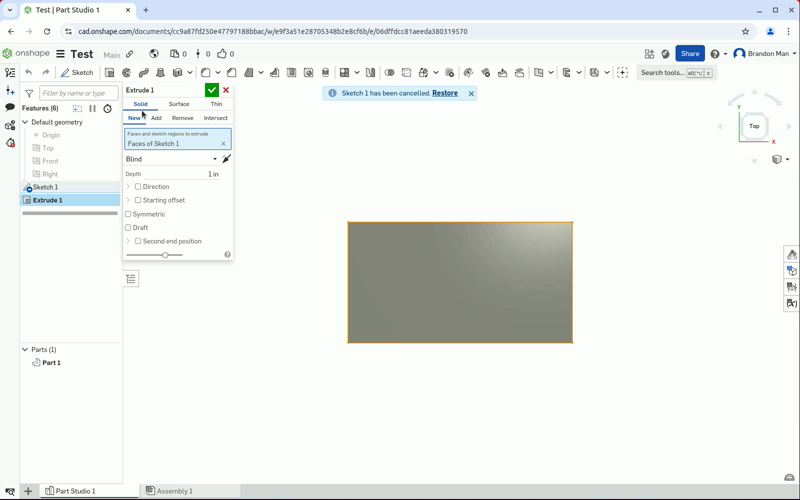
mouse_move(137, 120)
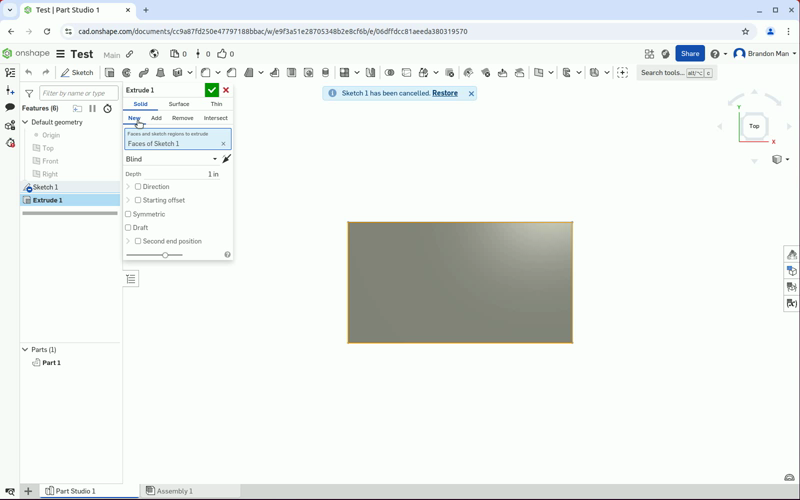
click(137, 120)
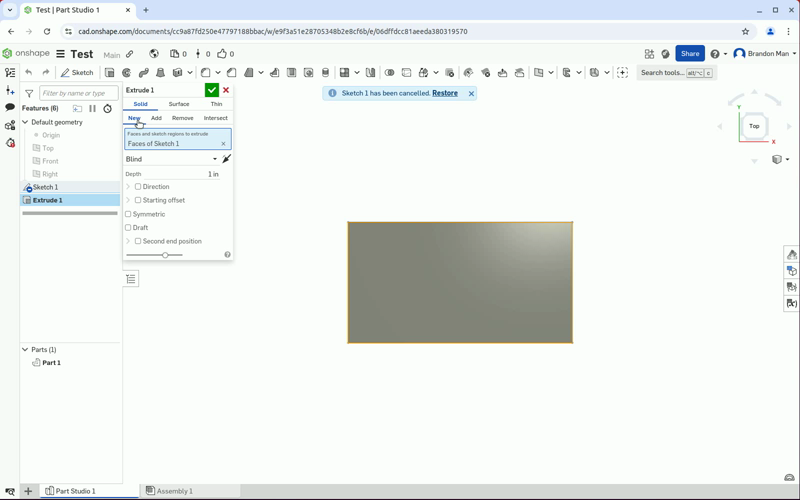
key(tab, 4)
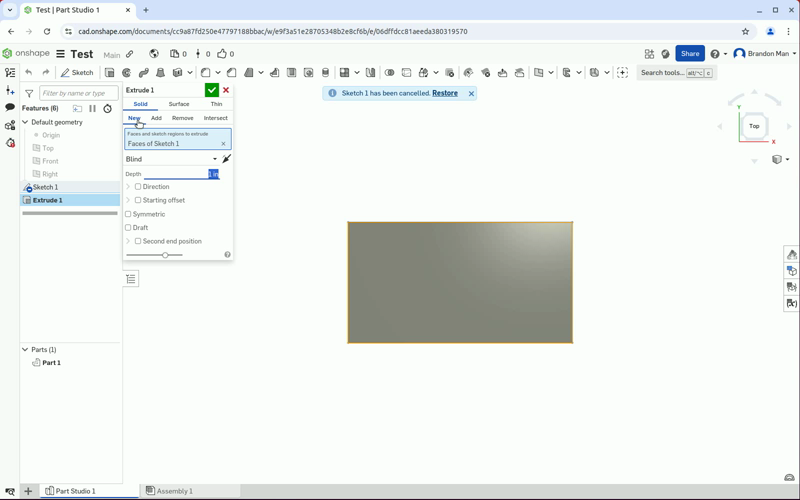
text(10.832)
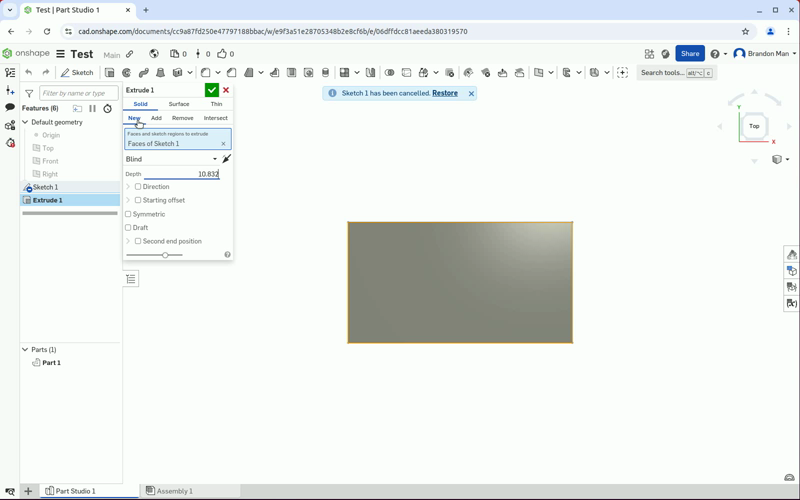
key(enter)
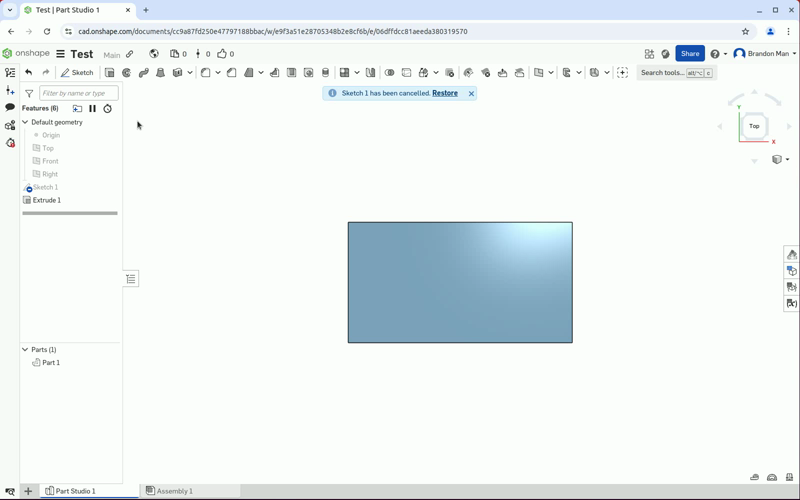
key(shift+h)
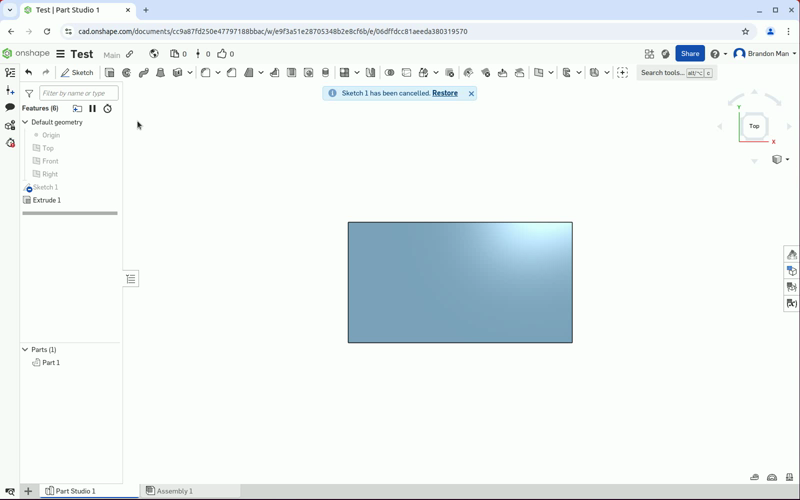
key(shift+h)
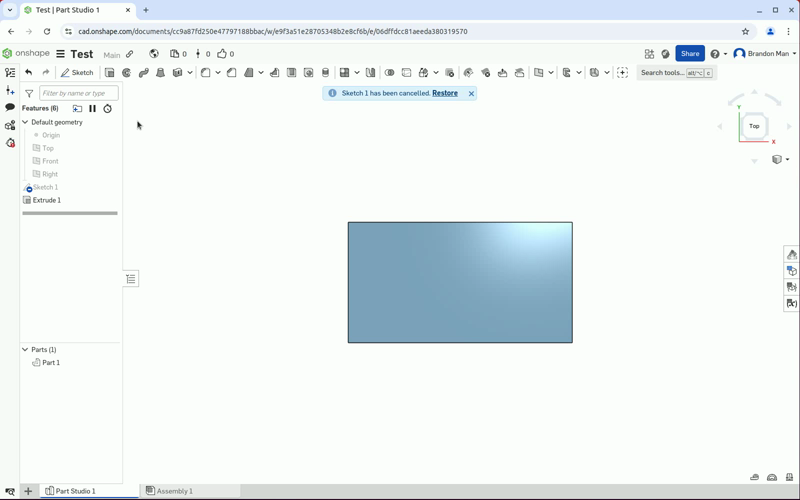
mouse_move(73, 189)
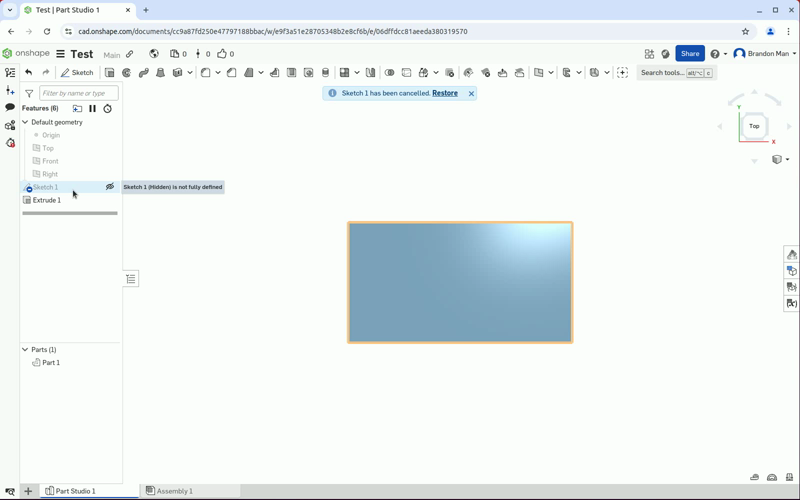
click(73, 189)
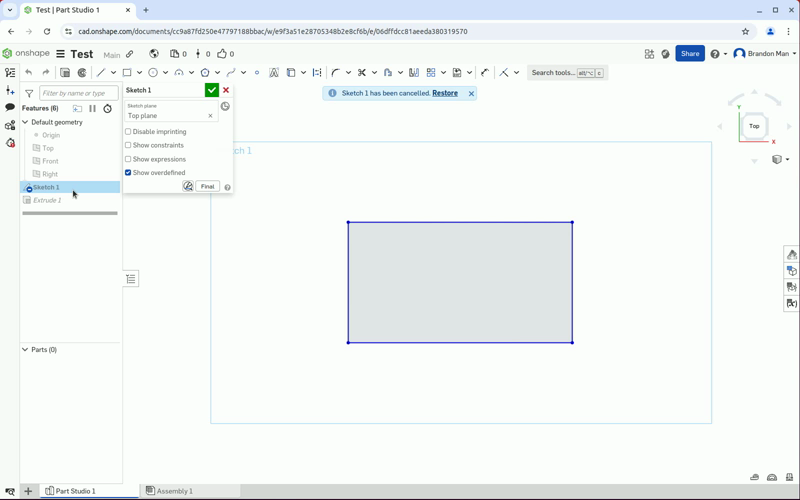
mouse_move(229, 92)
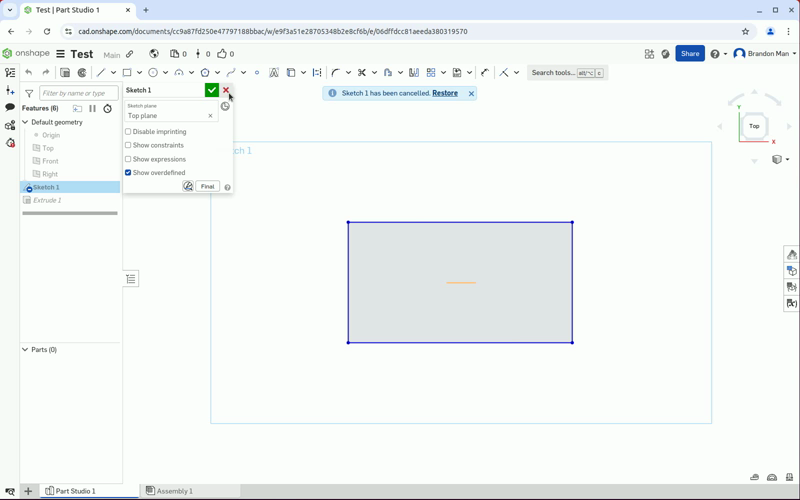
click(229, 92)
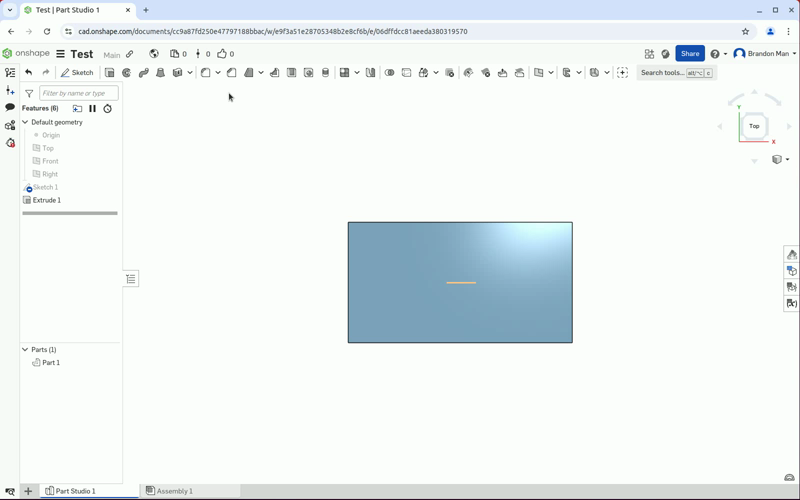
mouse_move(541, 75)
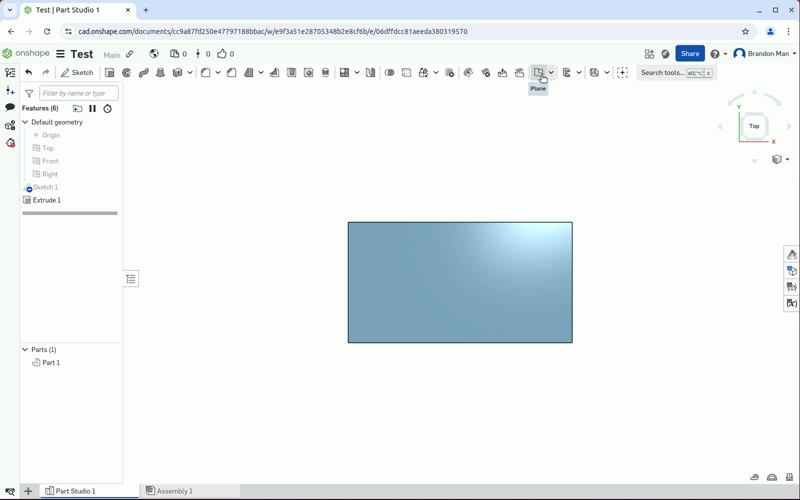
click(541, 75)
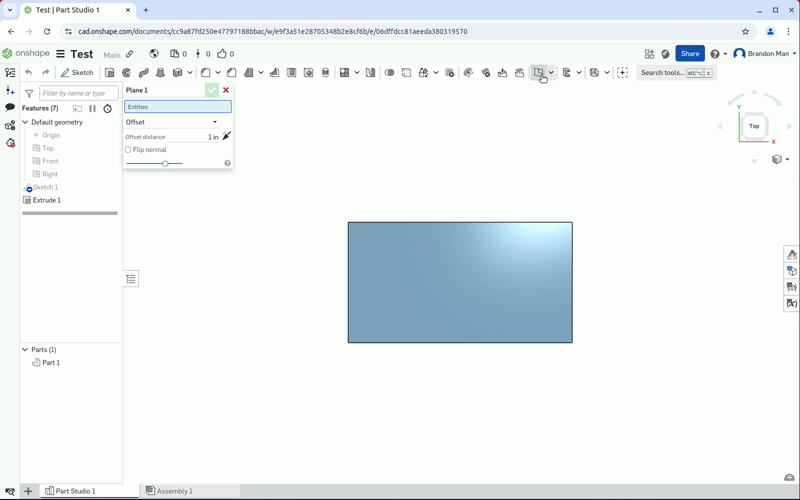
mouse_move(73, 150)
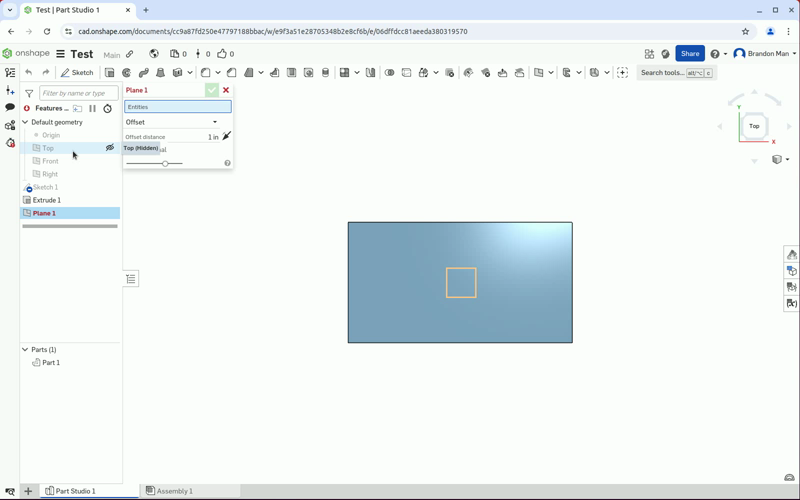
click(73, 150)
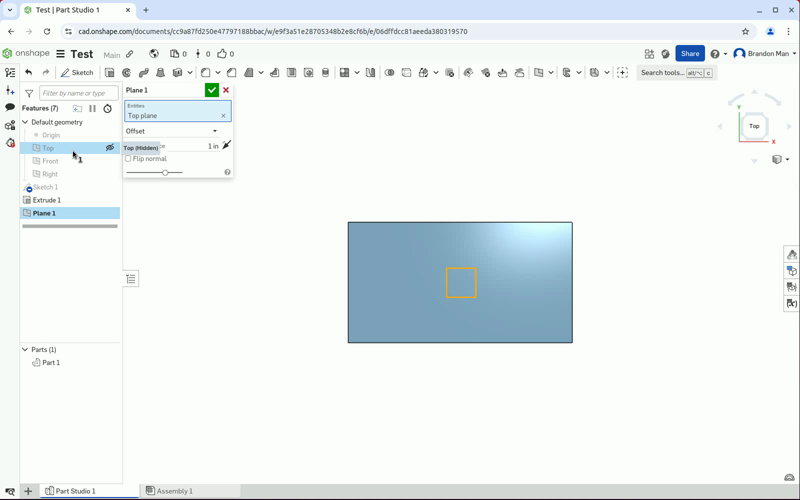
key(tab, 2)
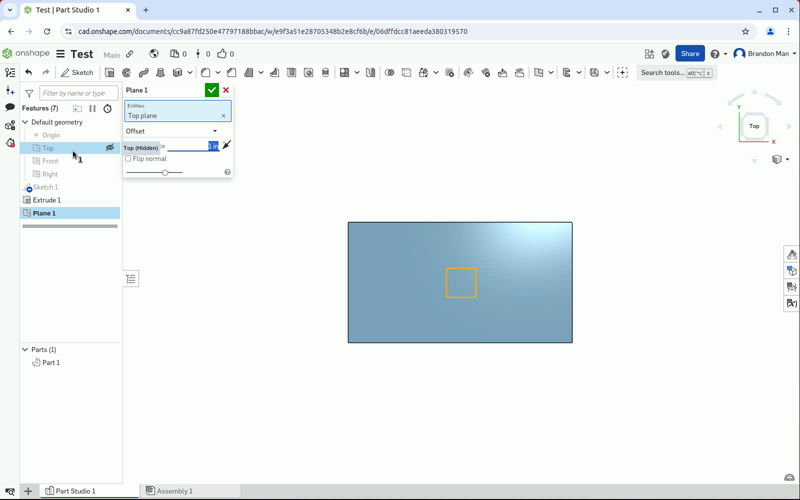
text(10.845)
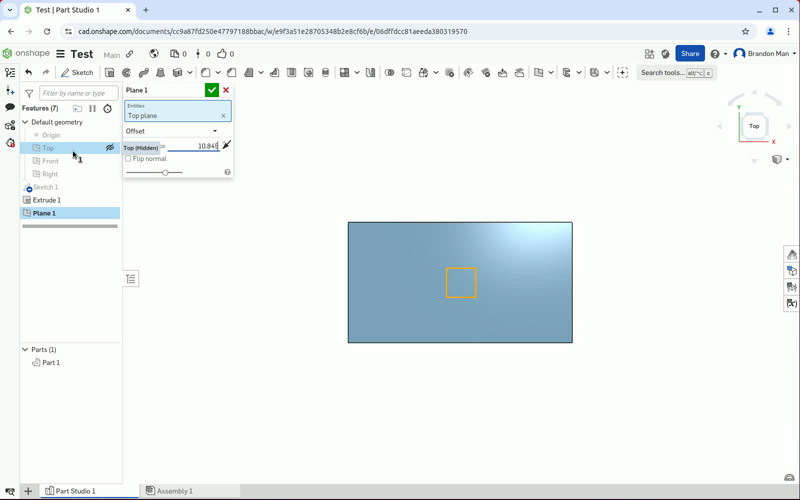
key(enter, 2)
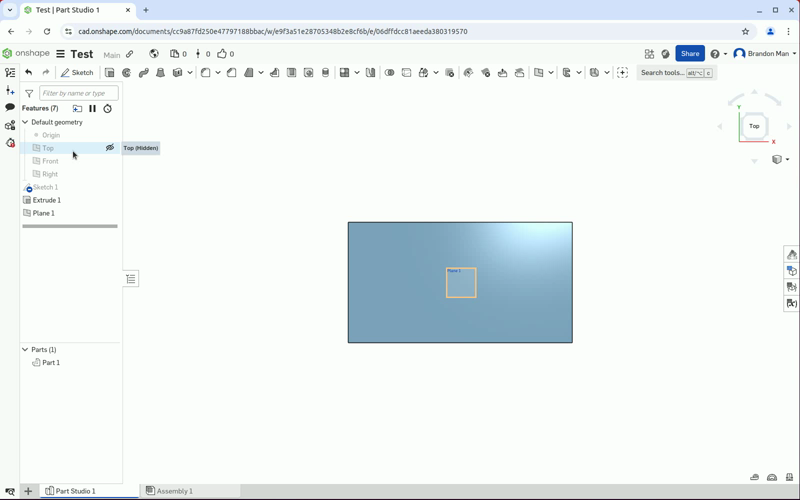
key(shift+s)
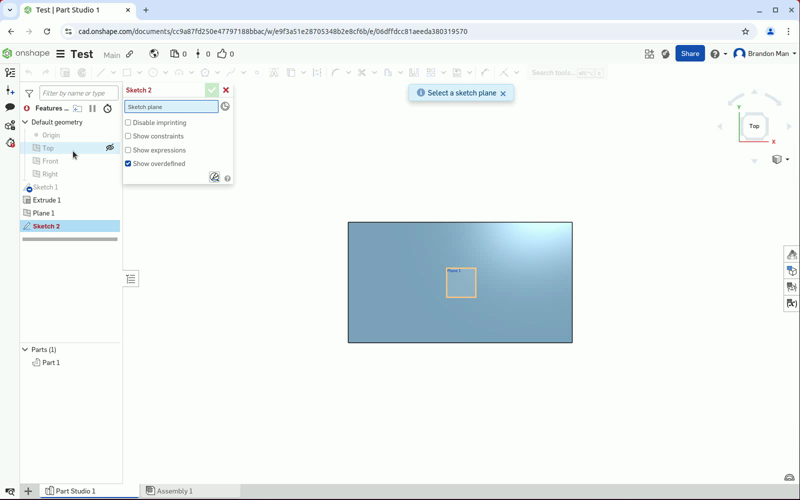
mouse_move(73, 215)
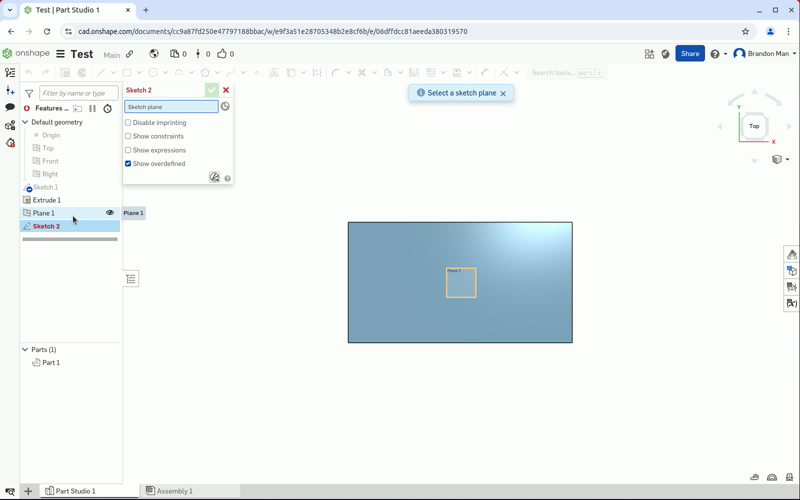
click(73, 215)
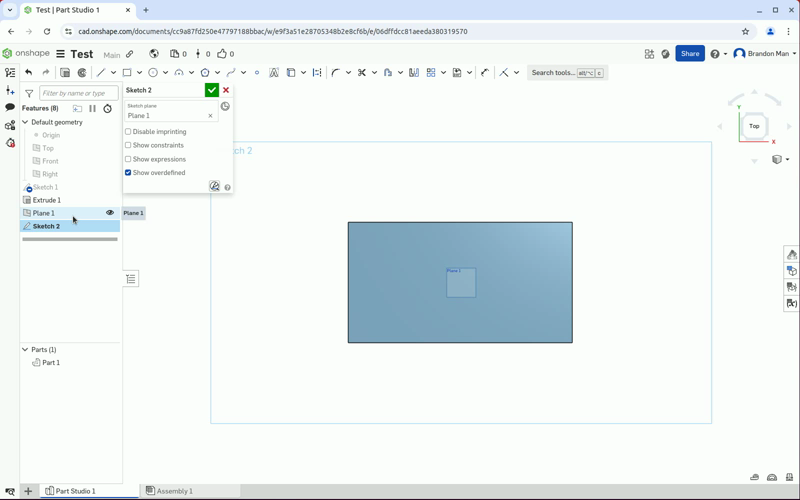
mouse_move(73, 352)
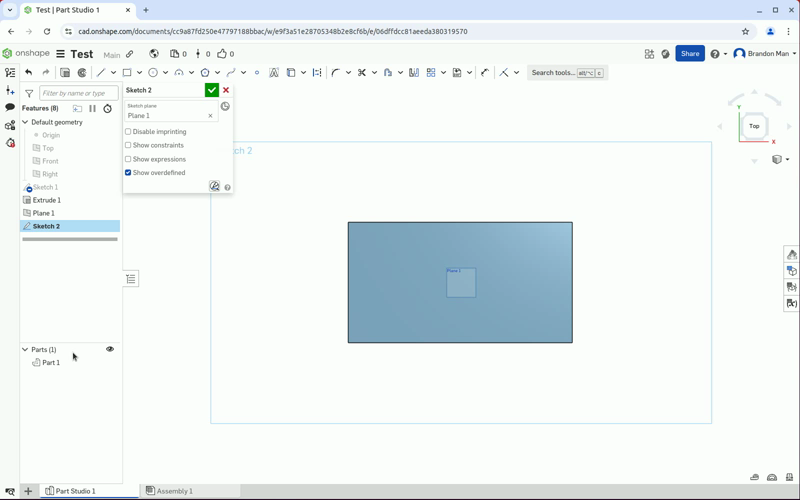
key(y)
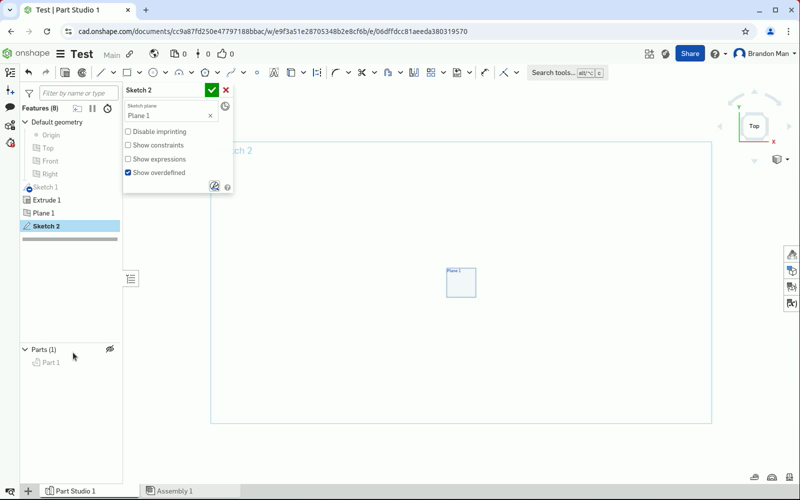
key(l)
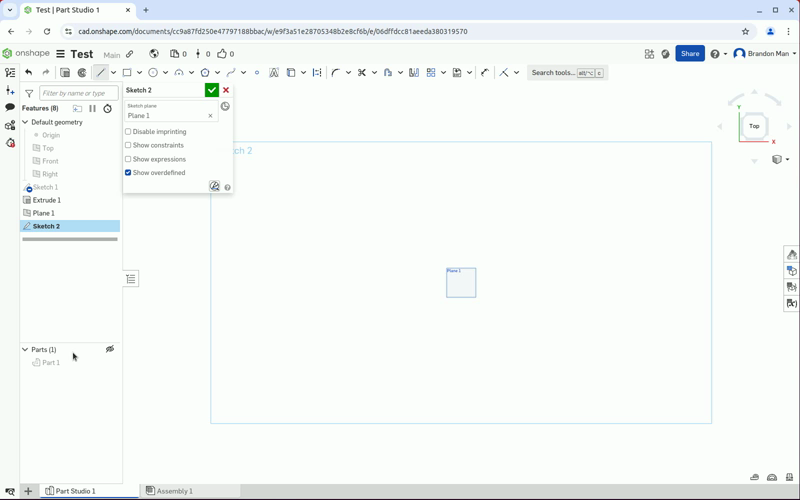
key_down(shift)
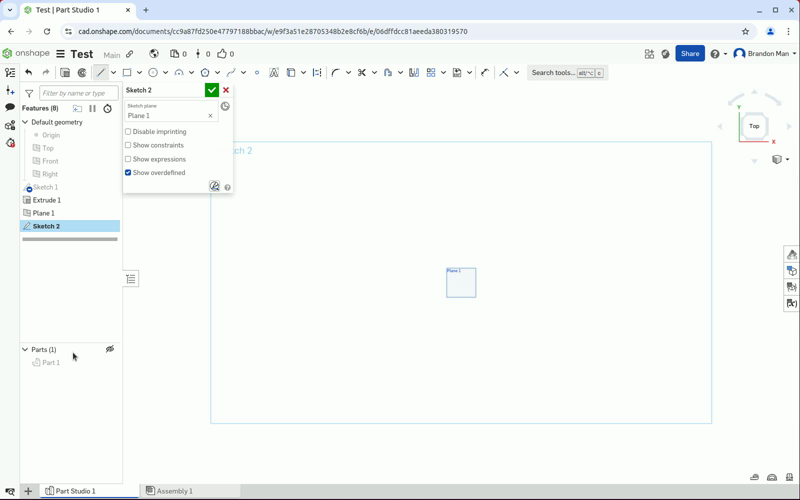
mouse_move(348, 341)
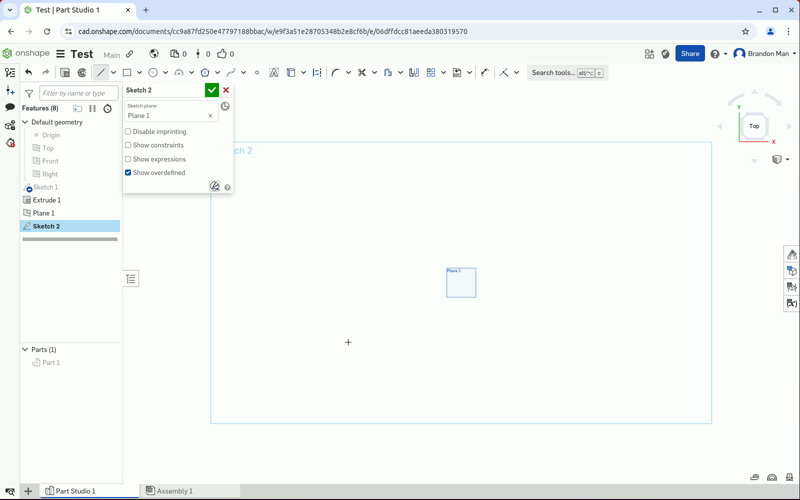
click(348, 341)
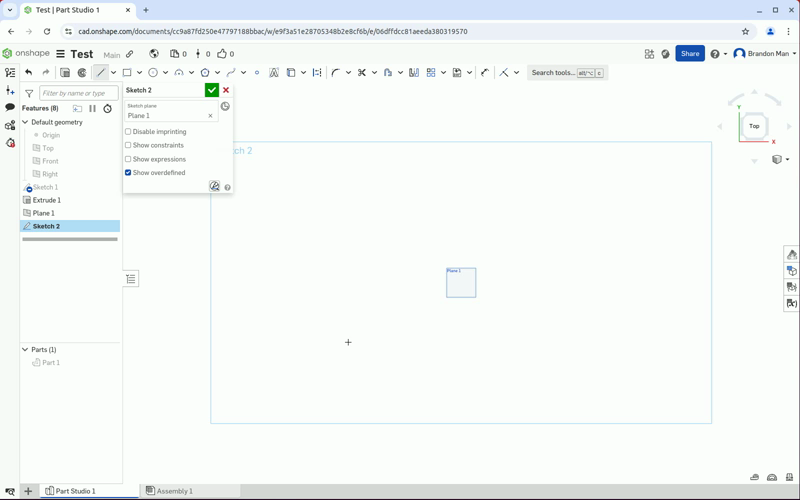
key_up(shift)
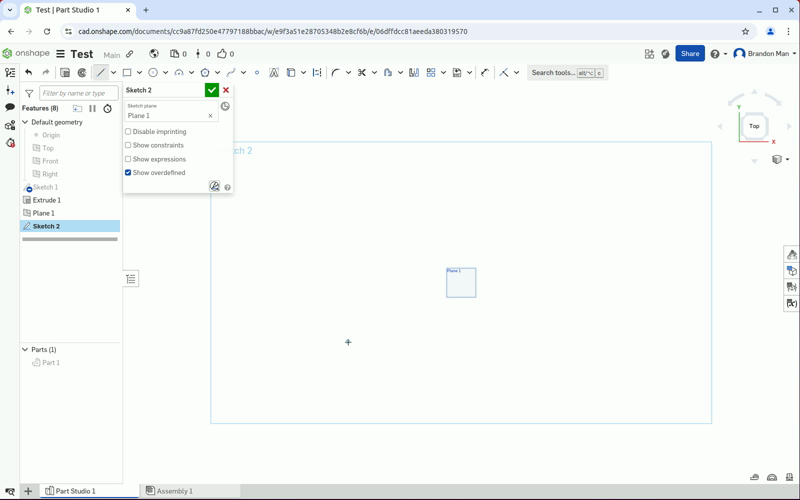
key_down(shift)
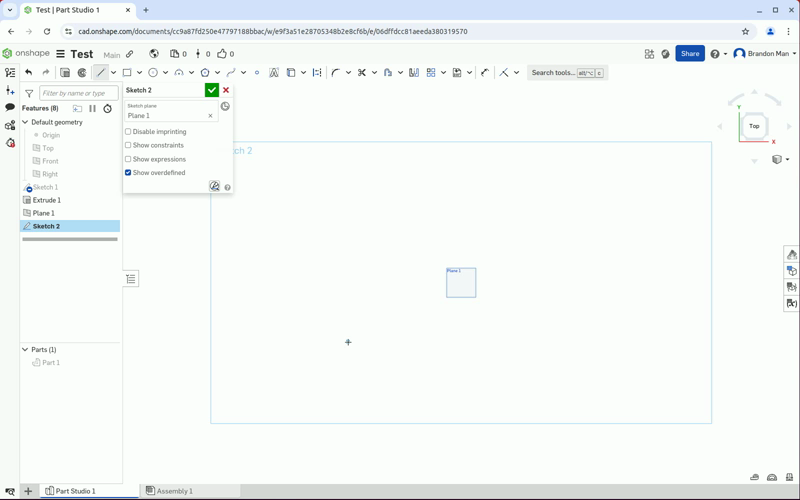
mouse_move(378, 341)
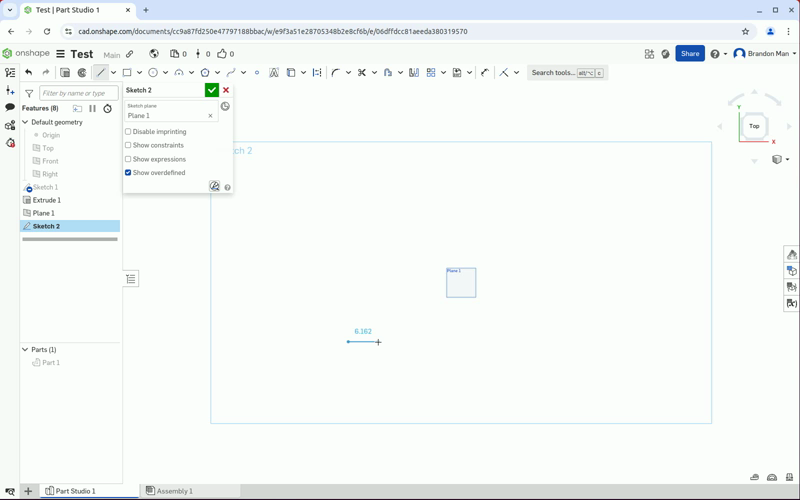
mouse_move(368, 341)
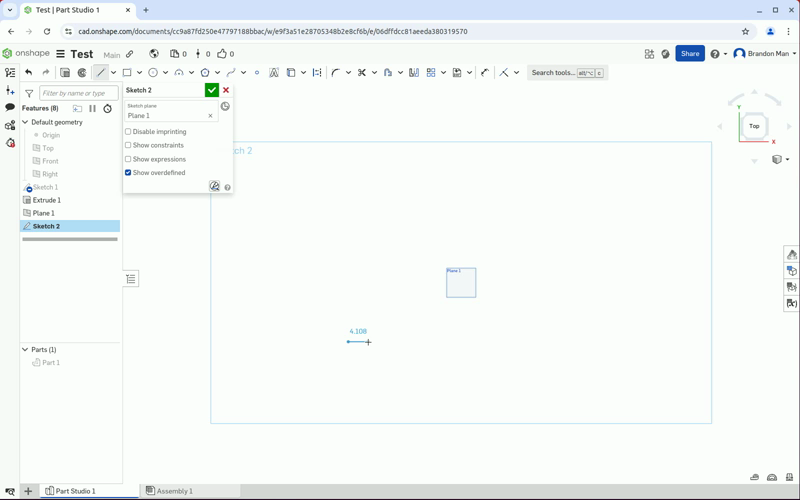
click(368, 341)
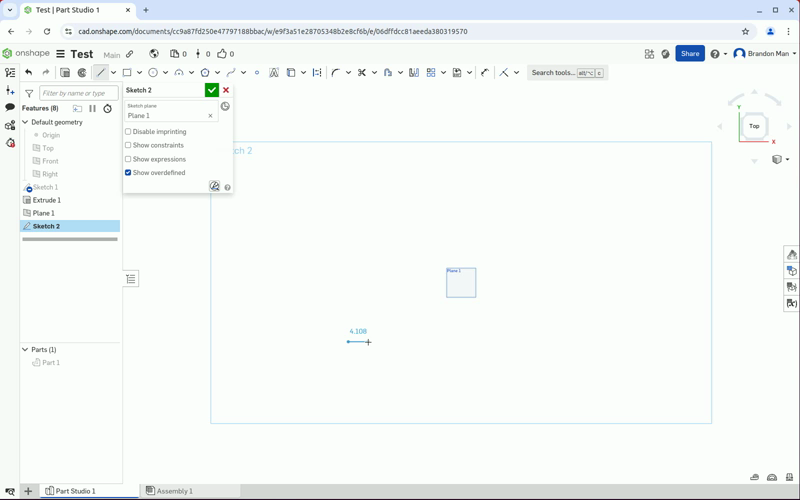
key_up(shift)
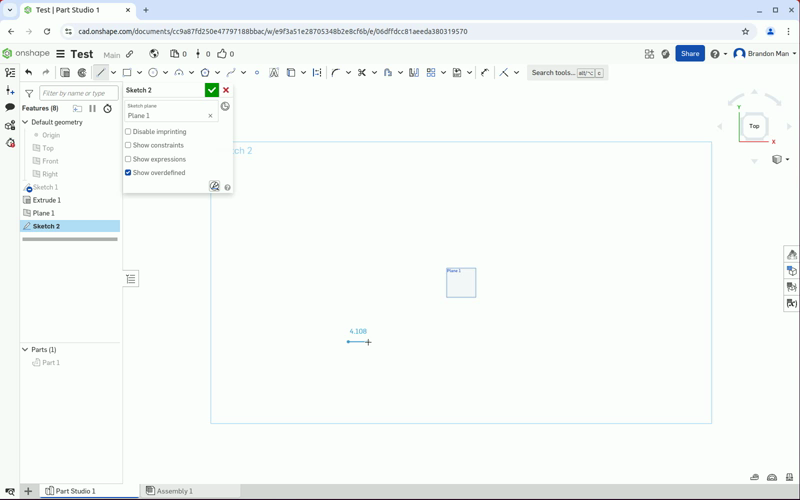
key_down(shift)
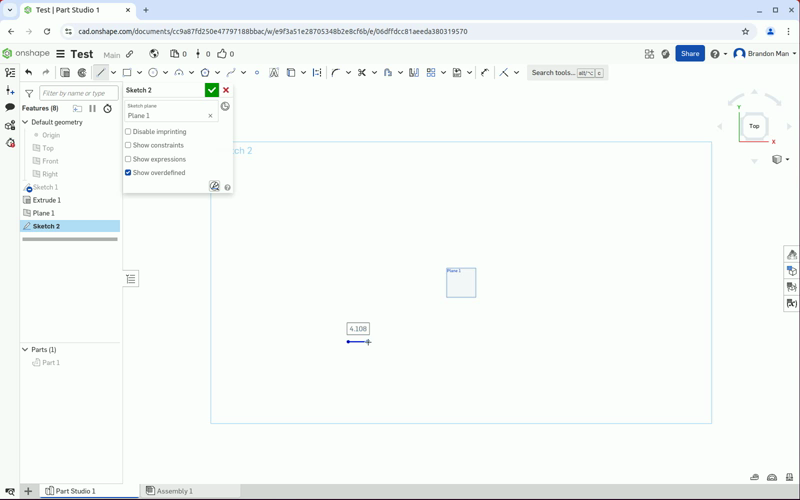
mouse_move(368, 224)
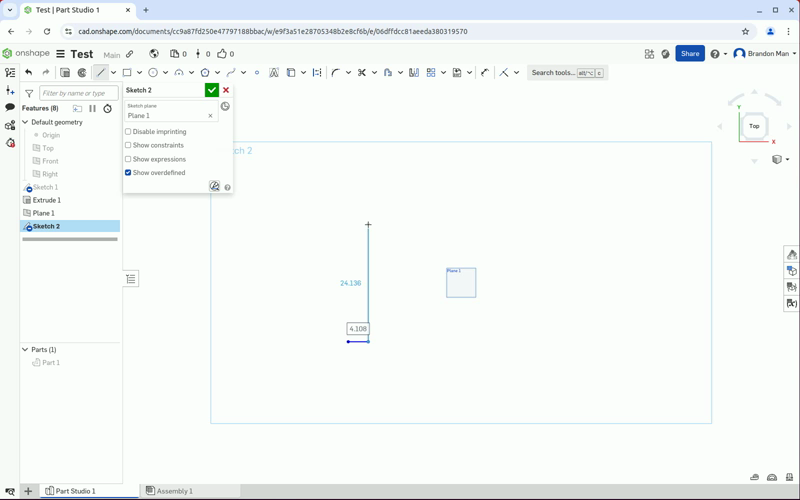
click(368, 224)
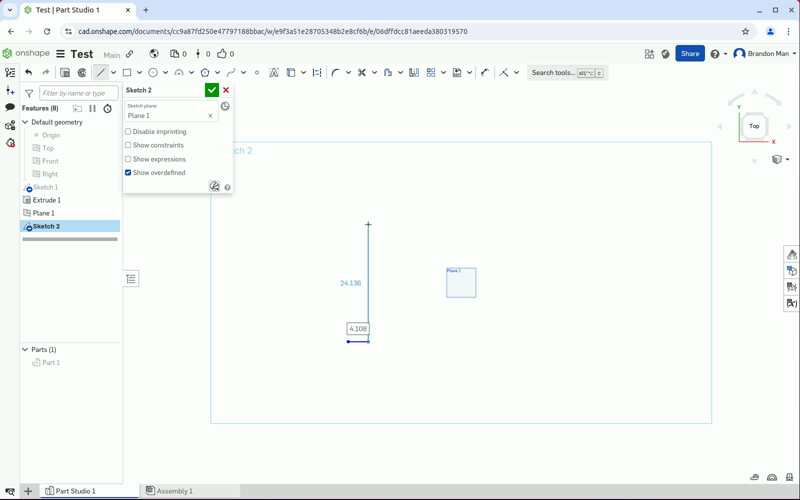
key_up(shift)
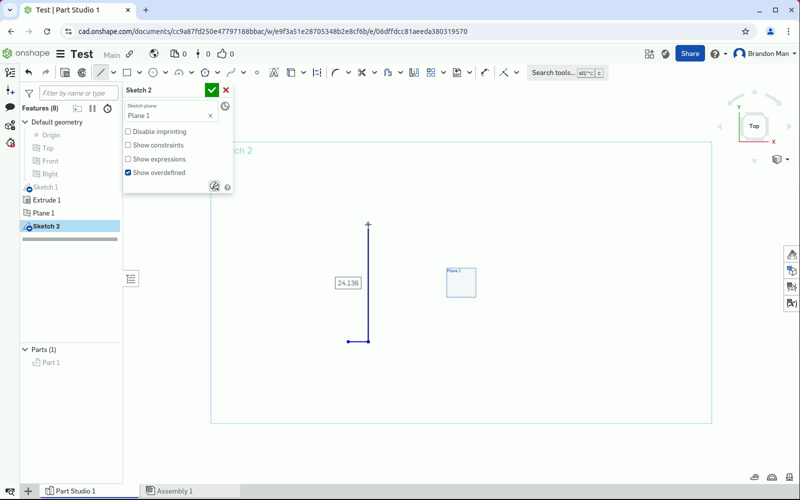
key_down(shift)
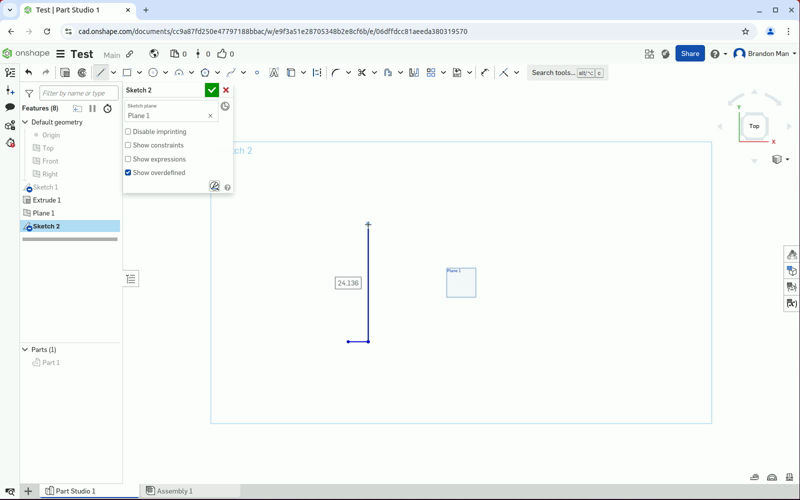
mouse_move(398, 224)
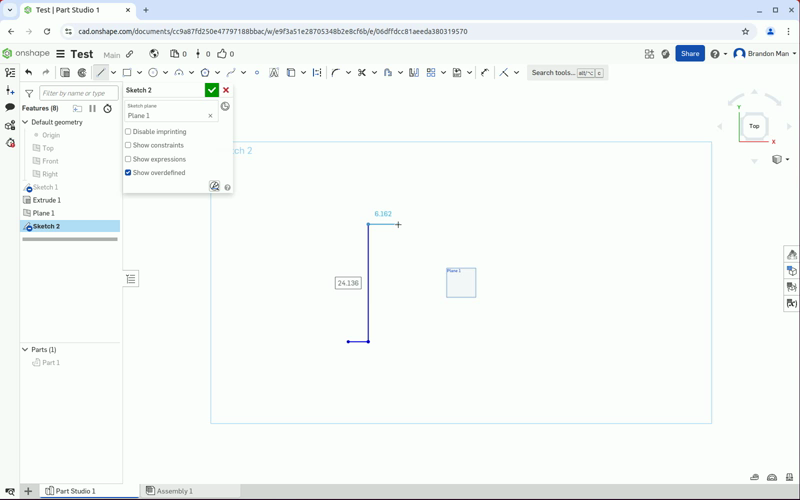
mouse_move(348, 224)
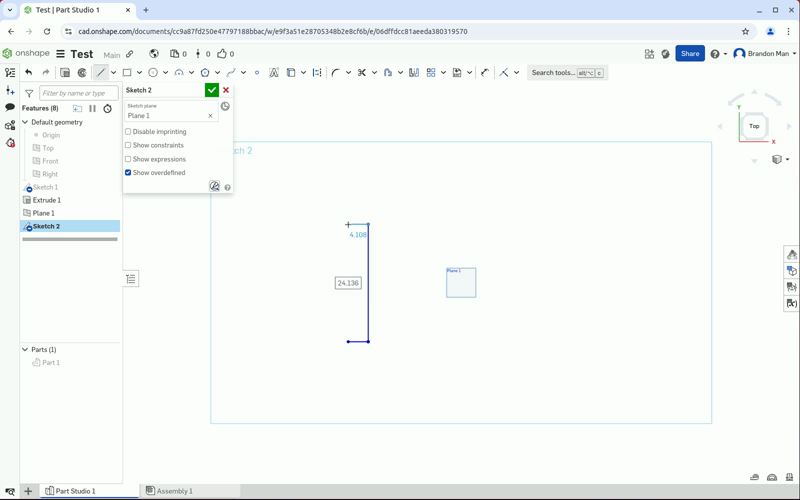
click(348, 224)
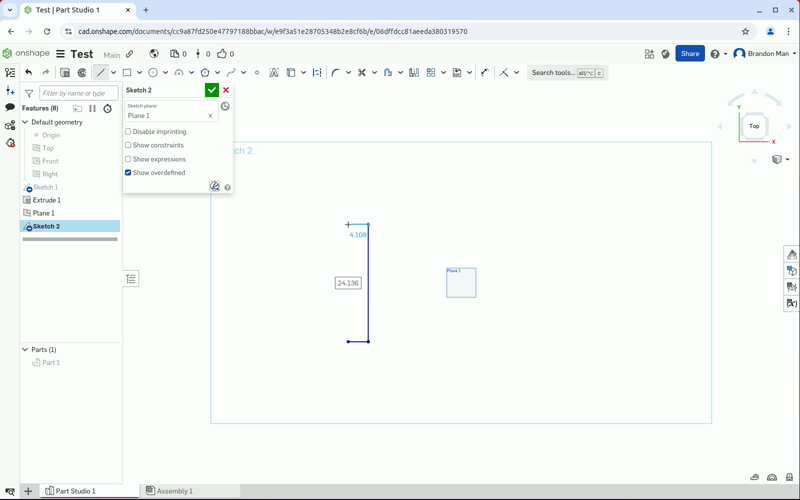
key_up(shift)
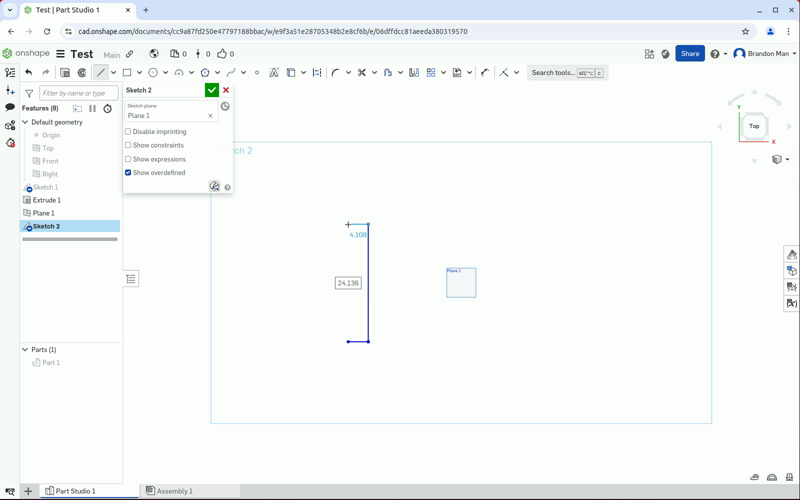
key_down(shift)
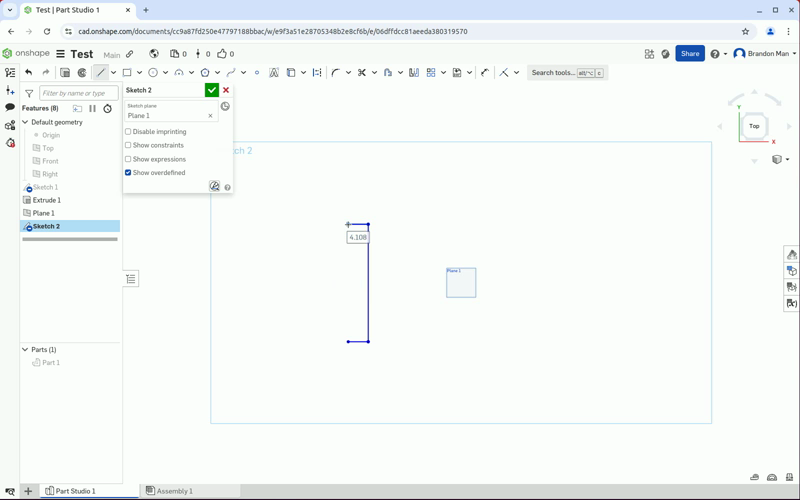
mouse_move(348, 341)
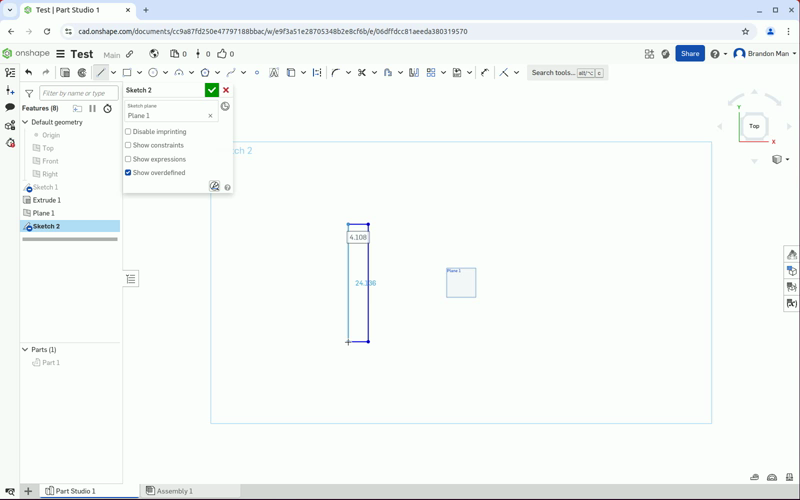
key_up(shift)
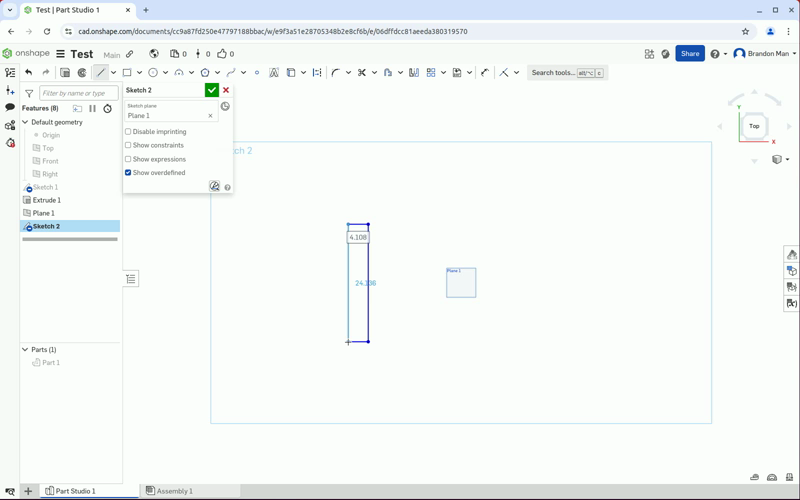
click(348, 341)
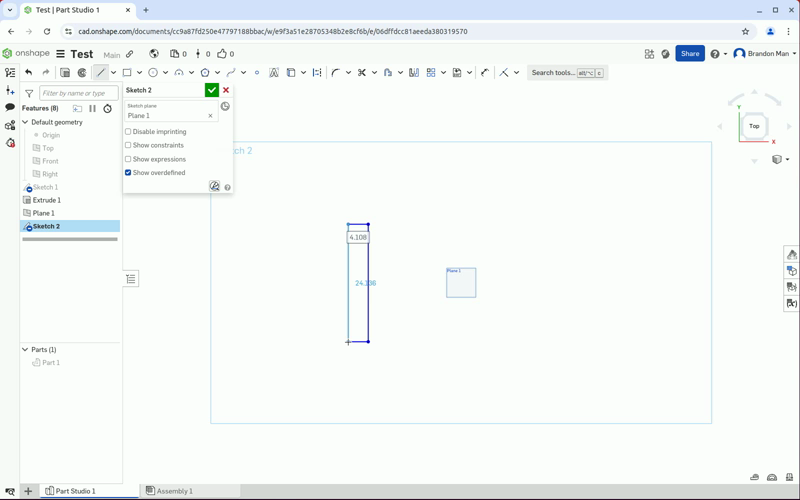
key(esc)
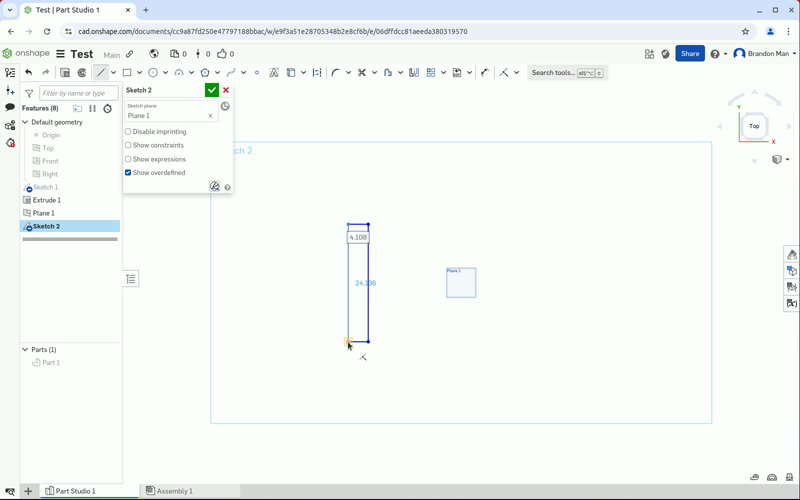
mouse_move(352, 279)
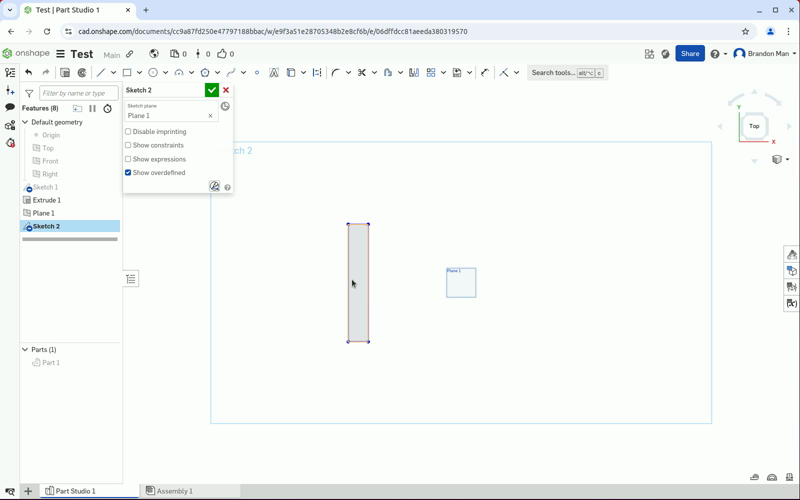
click(352, 279)
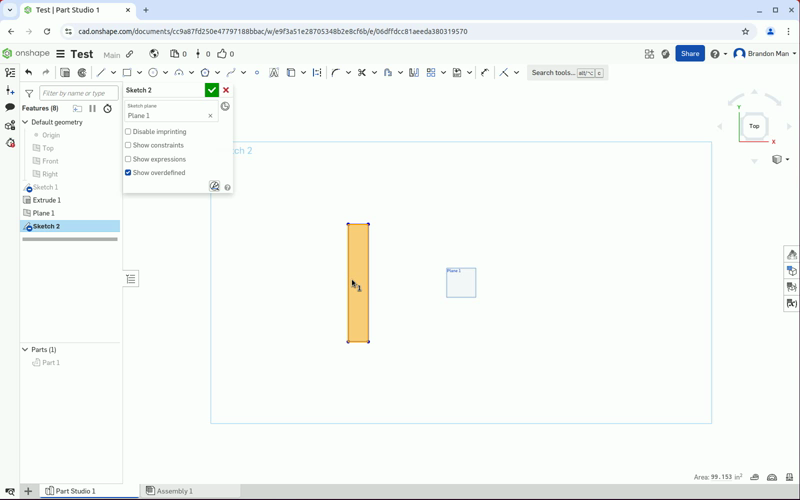
mouse_move(73, 352)
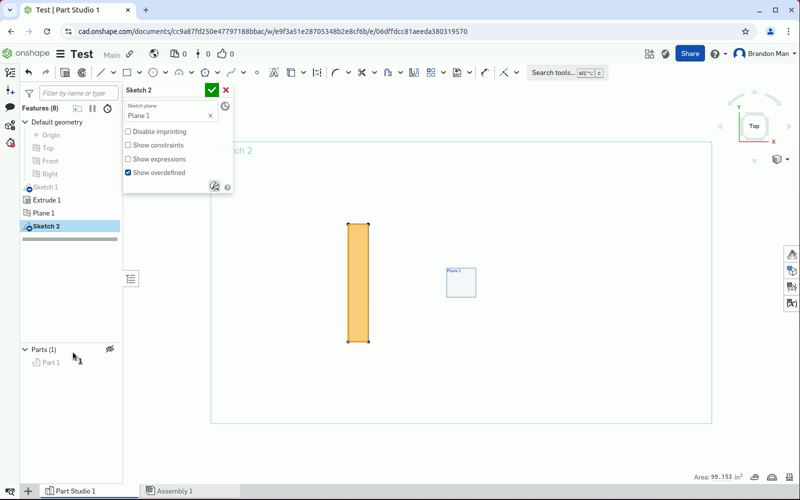
key(shift+y)
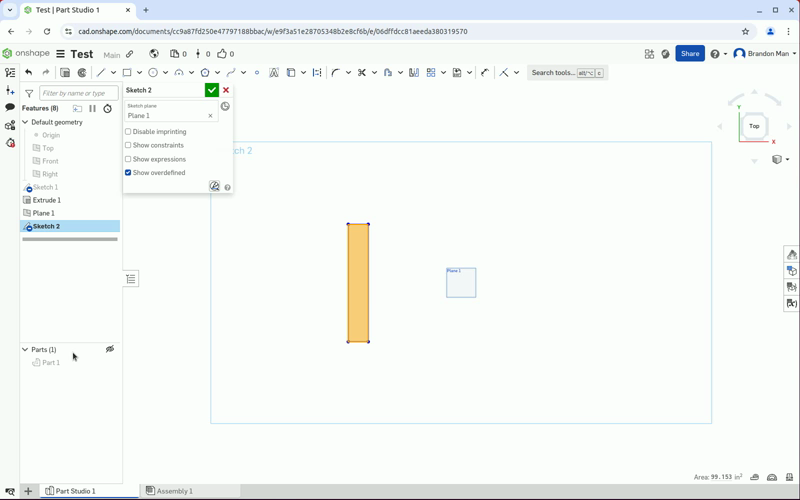
key(shift+e)
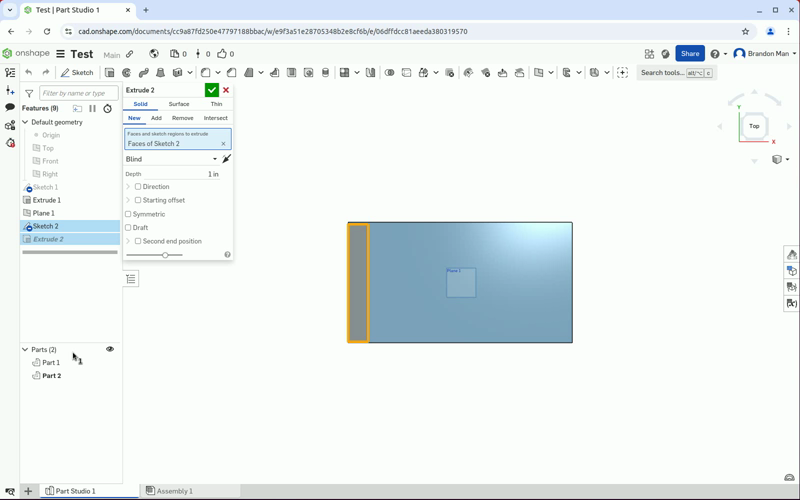
mouse_move(143, 106)
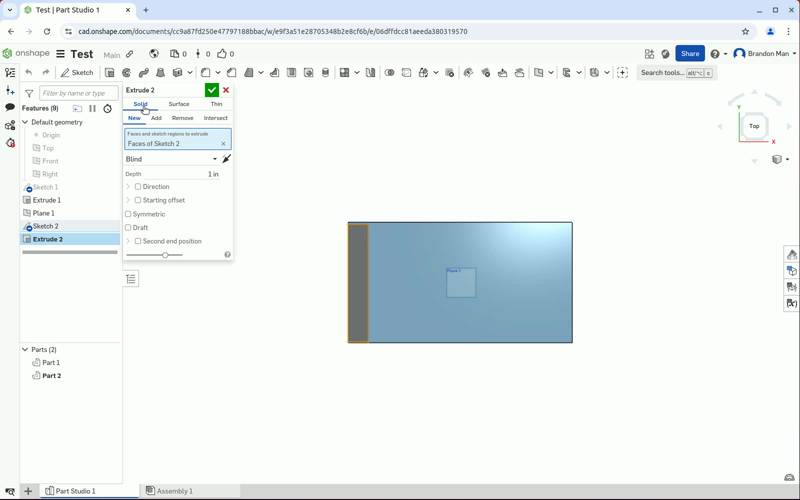
click(143, 106)
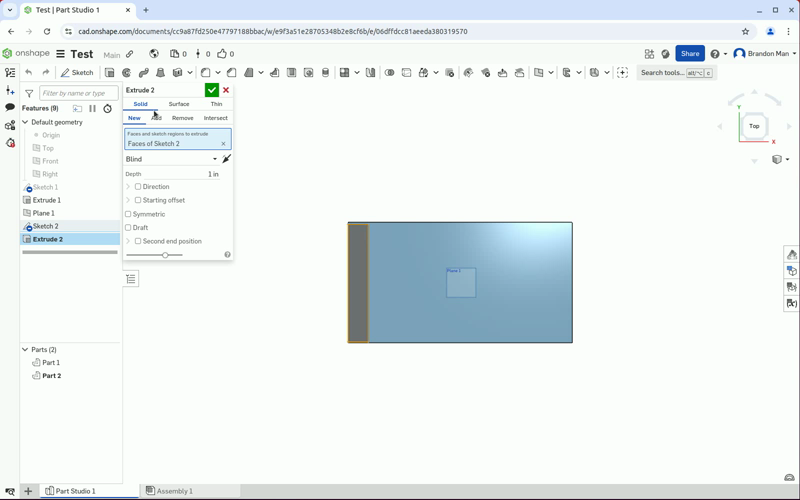
mouse_move(186, 120)
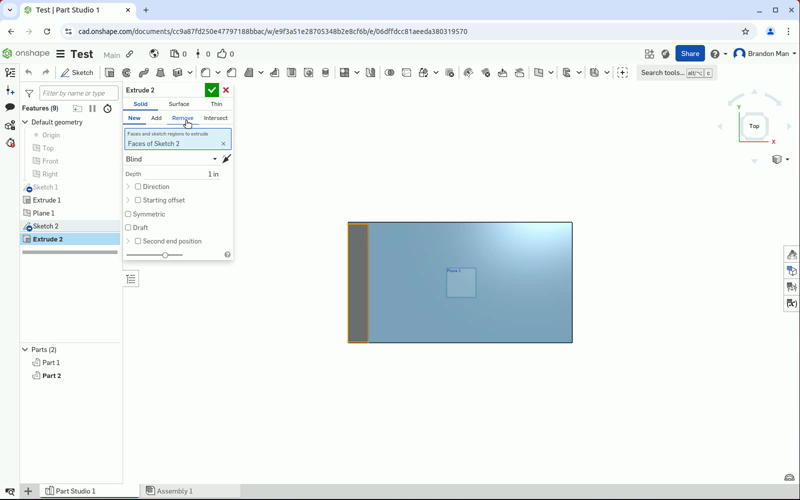
click(186, 120)
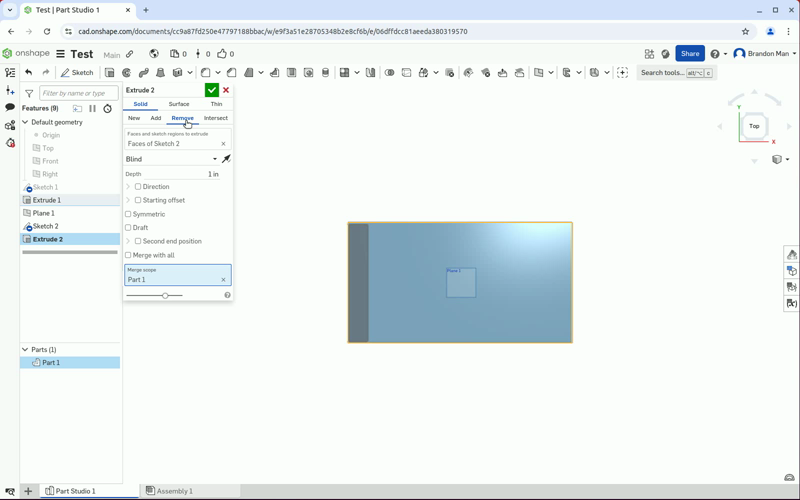
key(tab, 4)
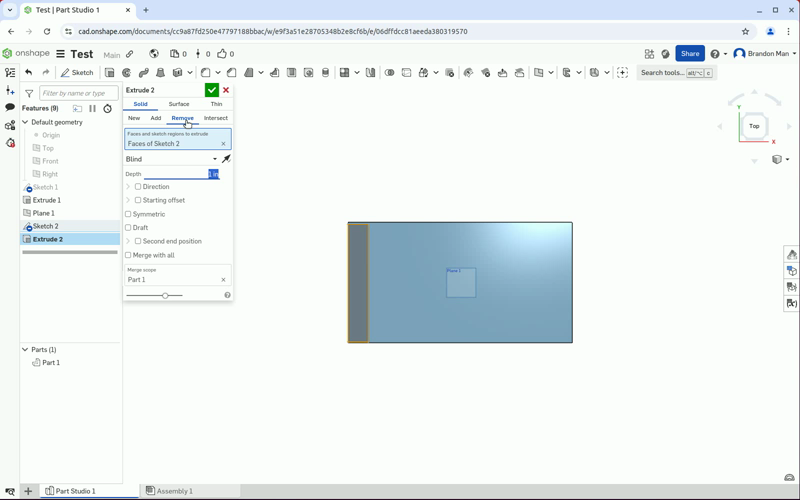
text(5.536)
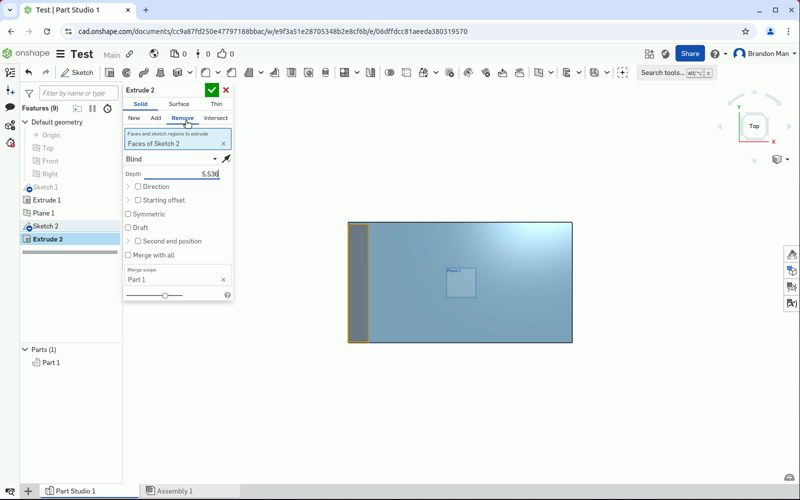
key(tab, 6)
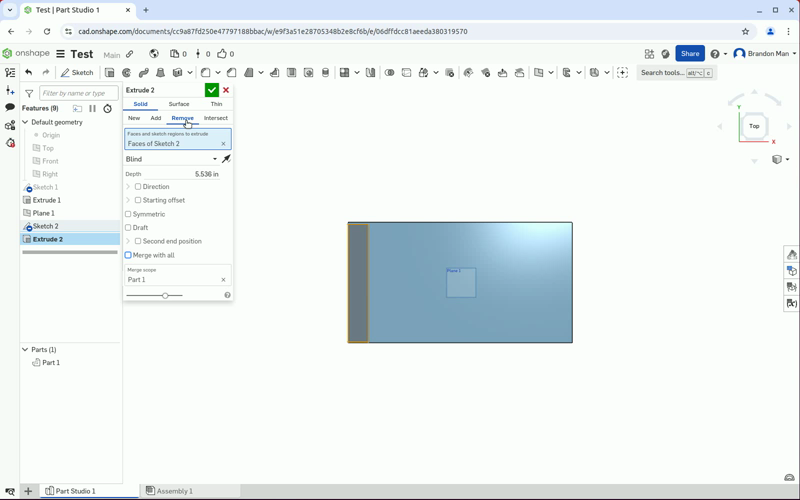
key(space)
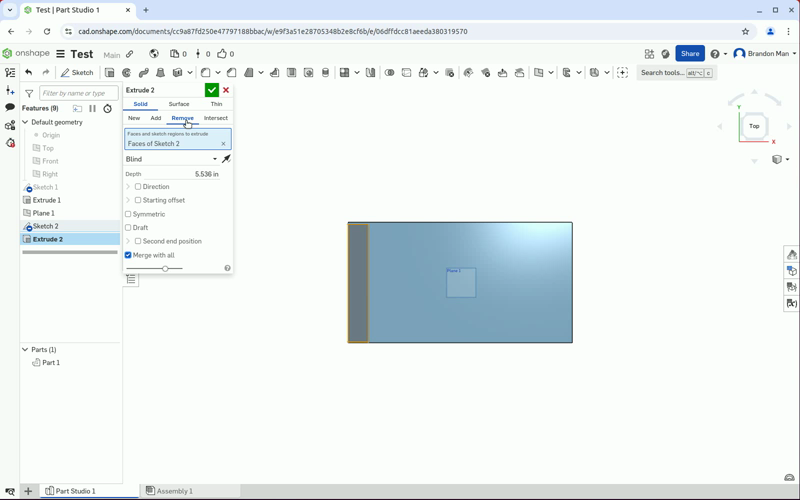
key(enter)
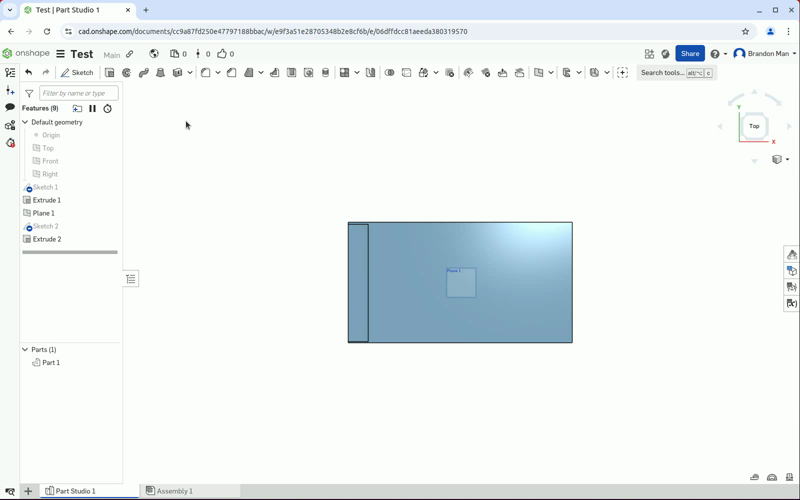
key(shift+h)
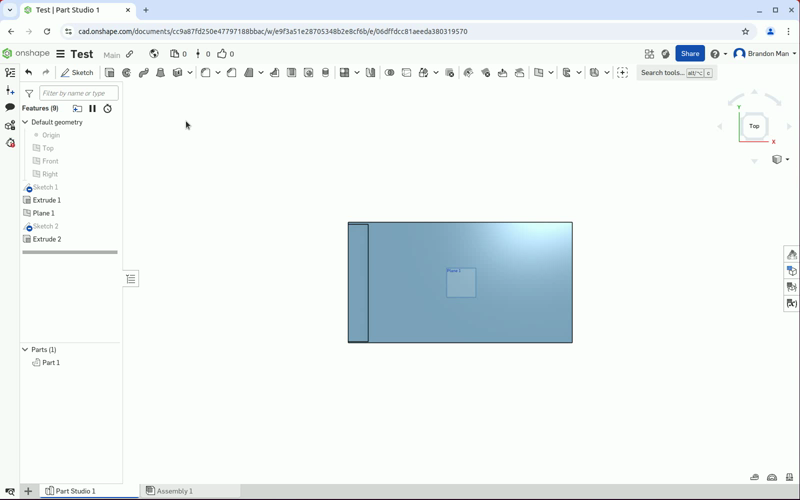
key(shift+h)
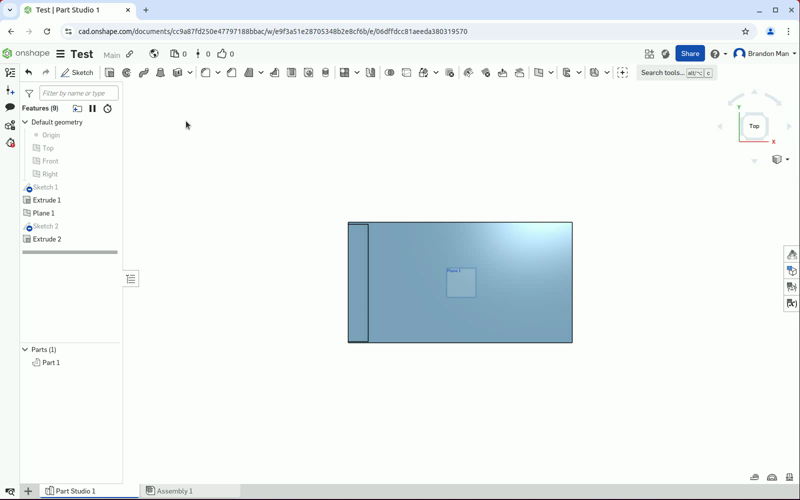
mouse_move(73, 189)
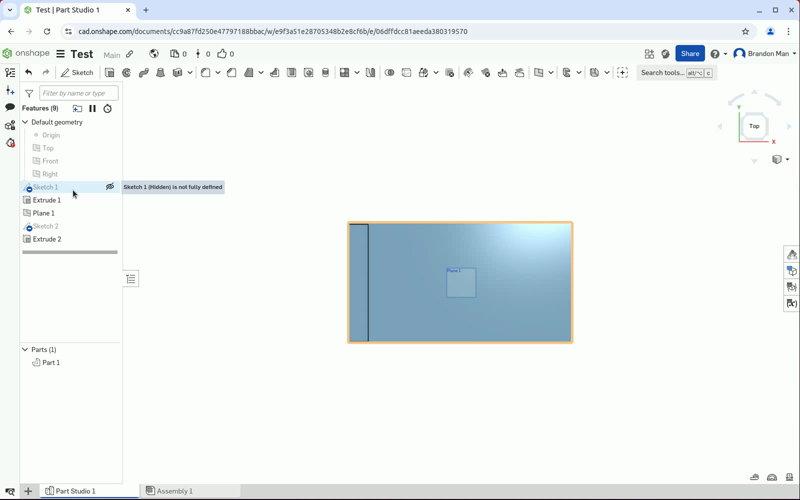
click(73, 189)
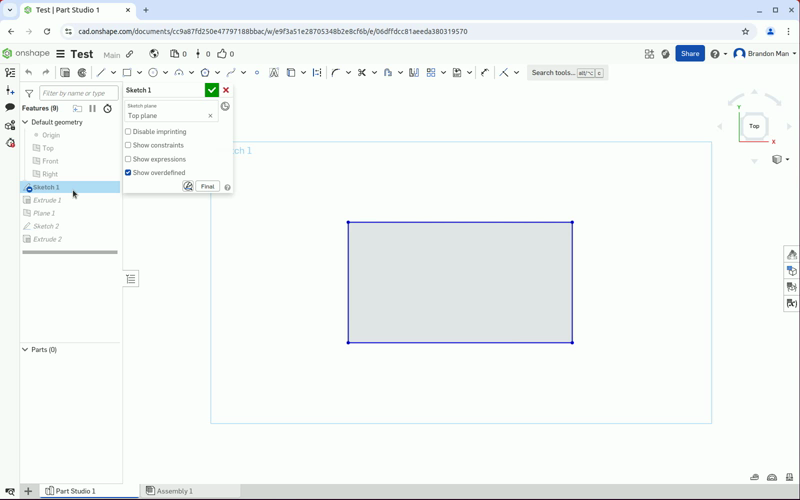
mouse_move(229, 92)
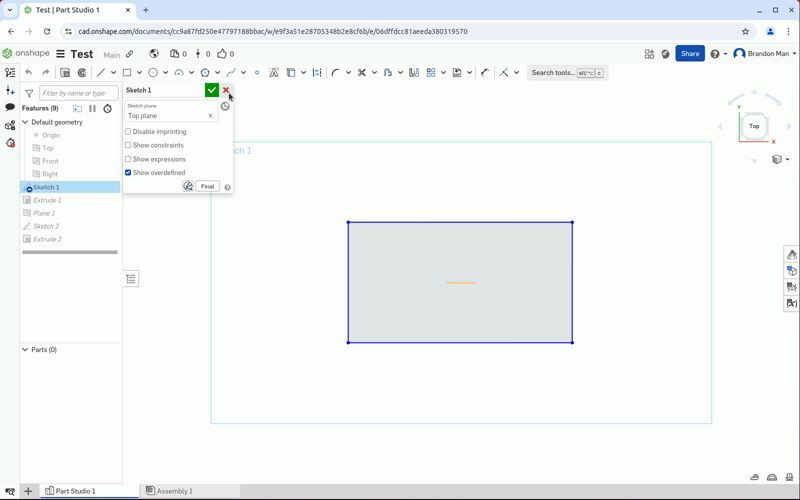
click(229, 92)
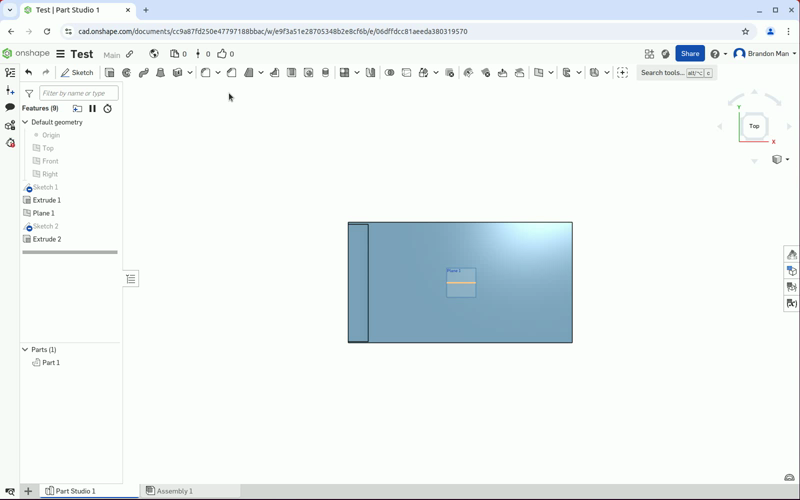
mouse_move(73, 352)
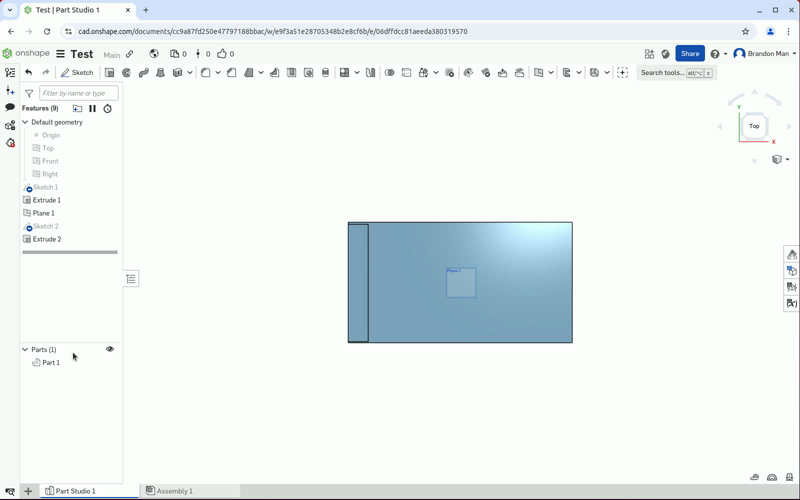
key(y)
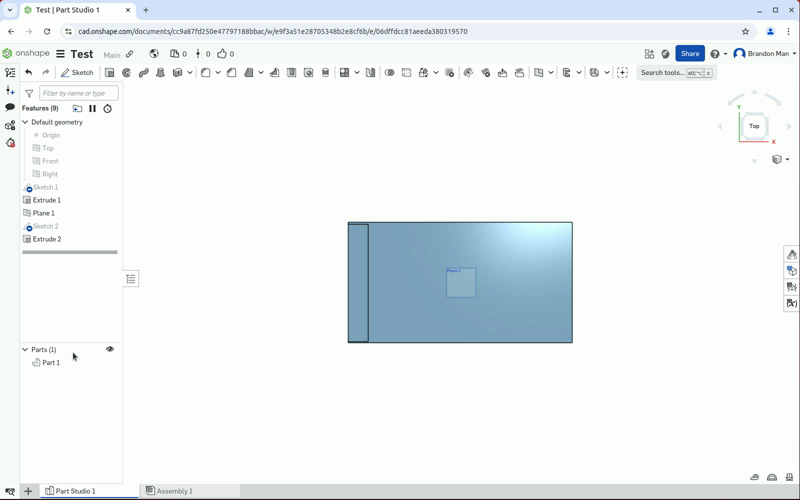
key(shift+p)
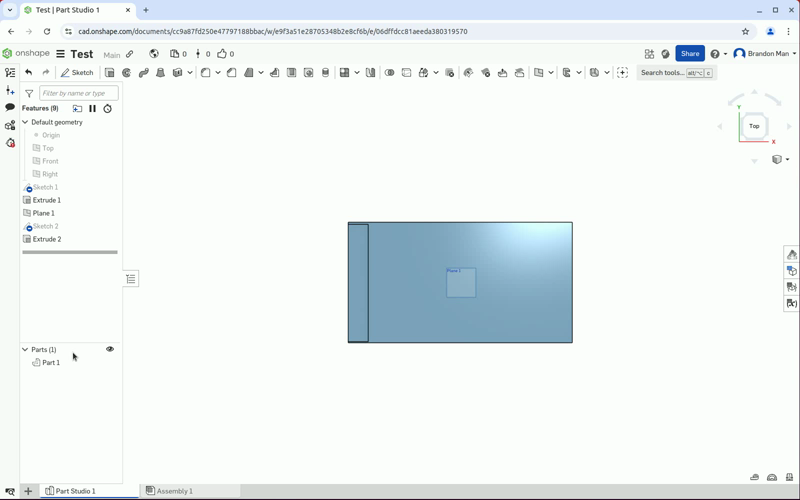
key(space)
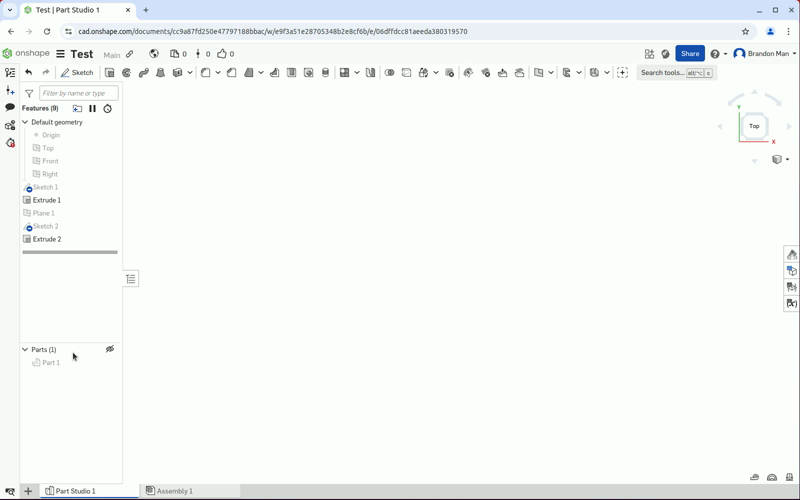
key_down(shift)
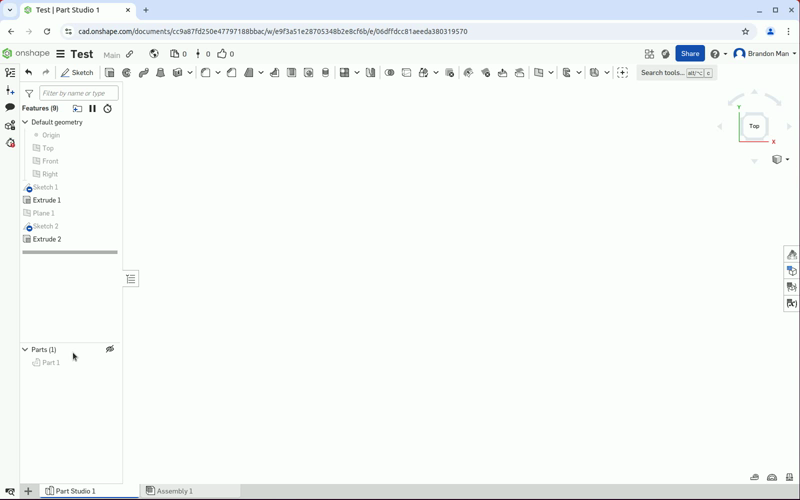
key(up)
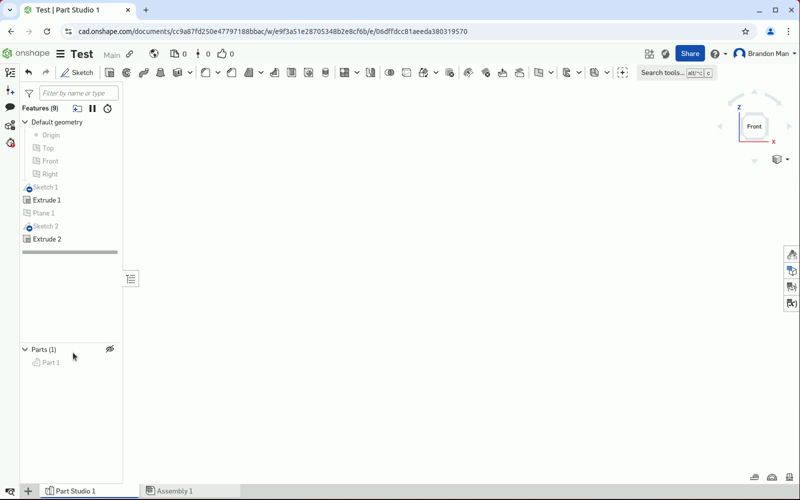
key_up(shift)
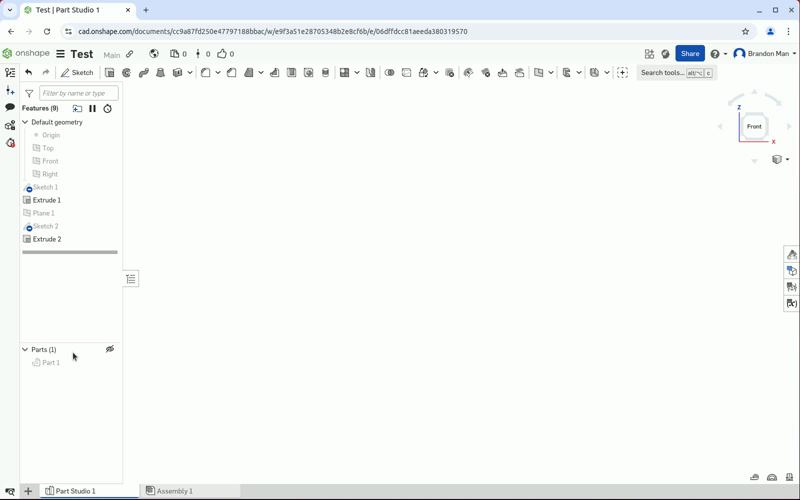
mouse_move(73, 352)
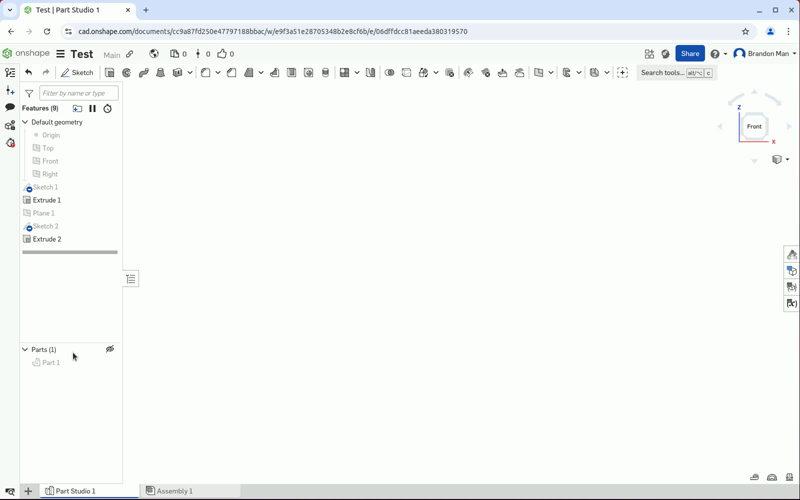
key(shift+y)
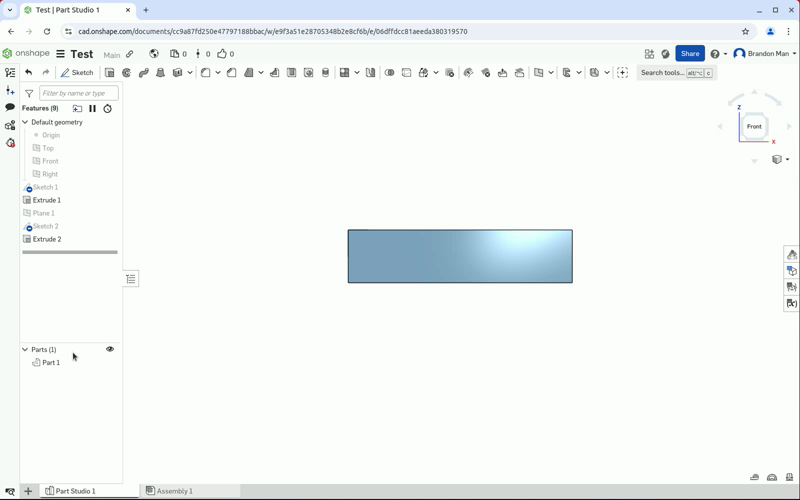
mouse_move(541, 75)
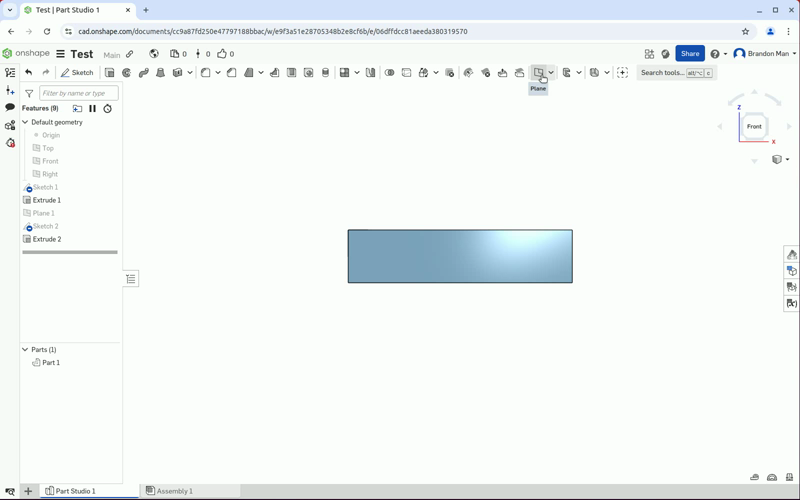
click(541, 75)
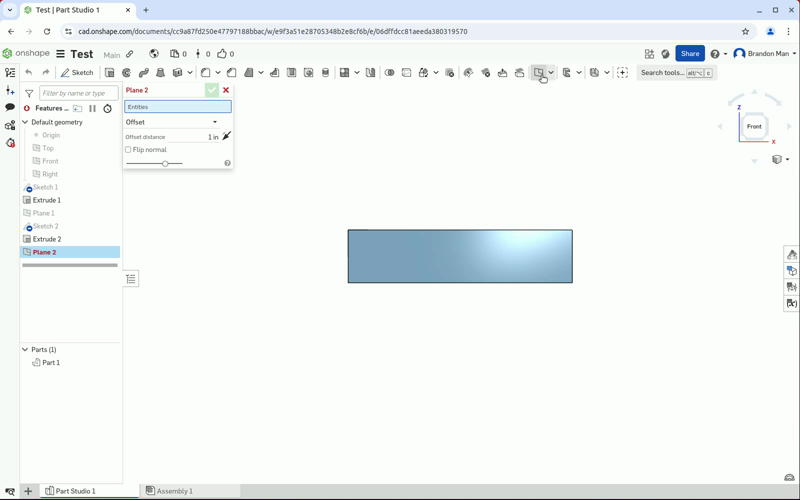
mouse_move(73, 163)
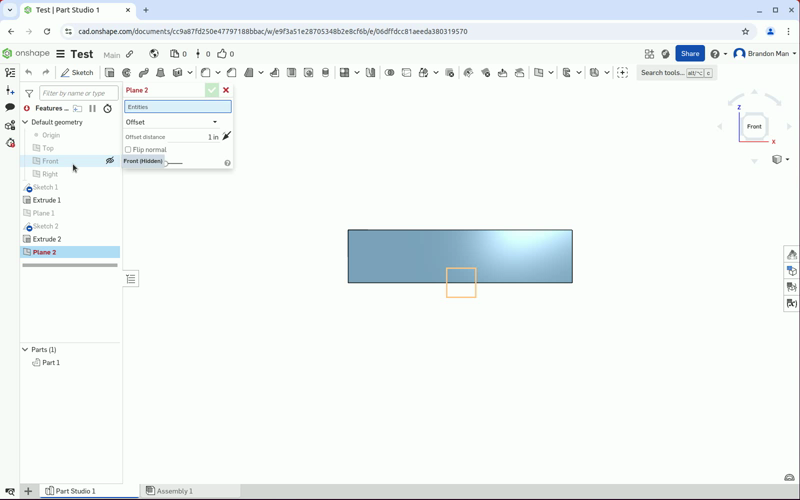
click(73, 163)
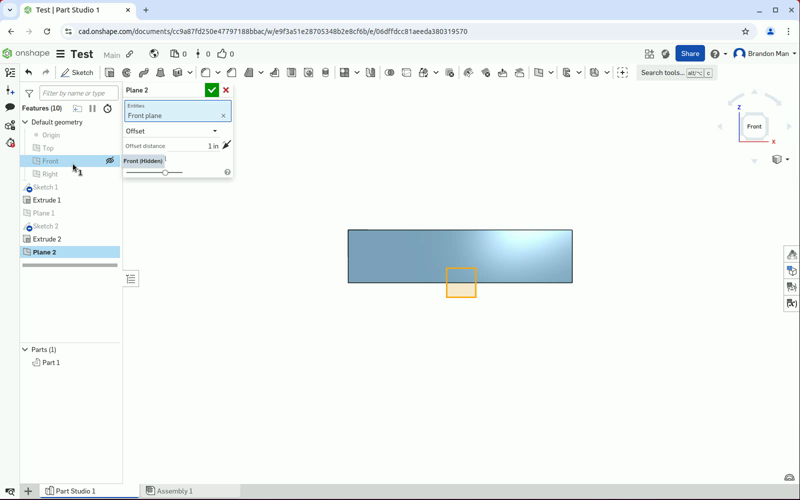
key(tab, 2)
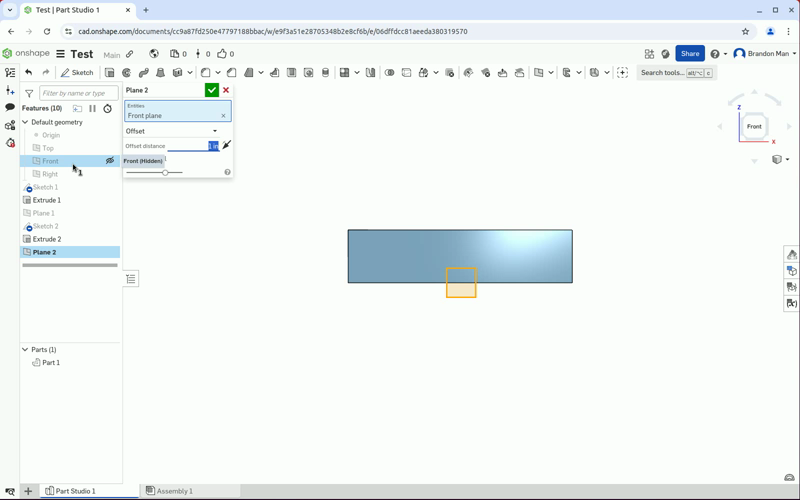
text(12.263)
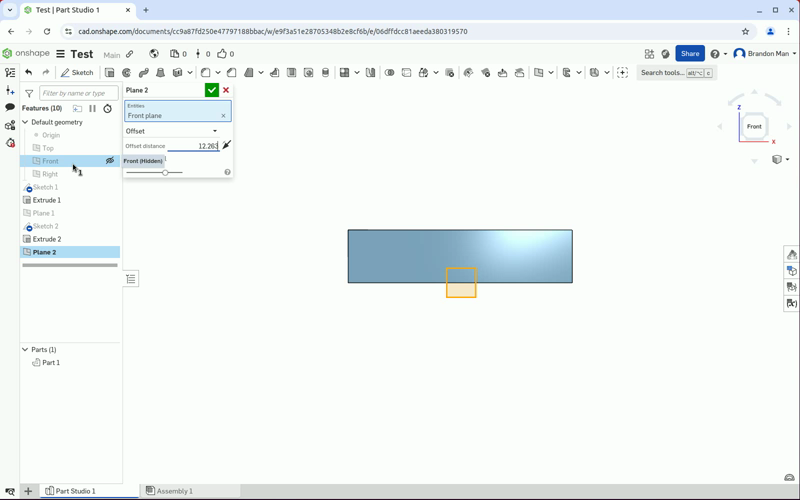
key(enter, 2)
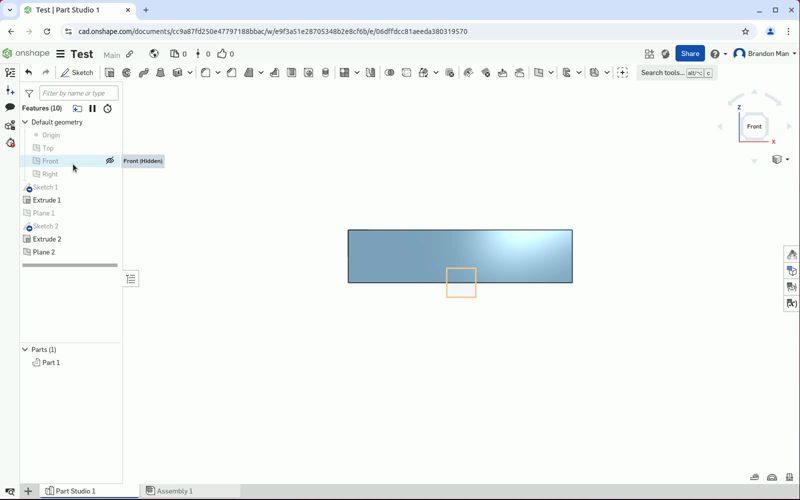
key(shift+s)
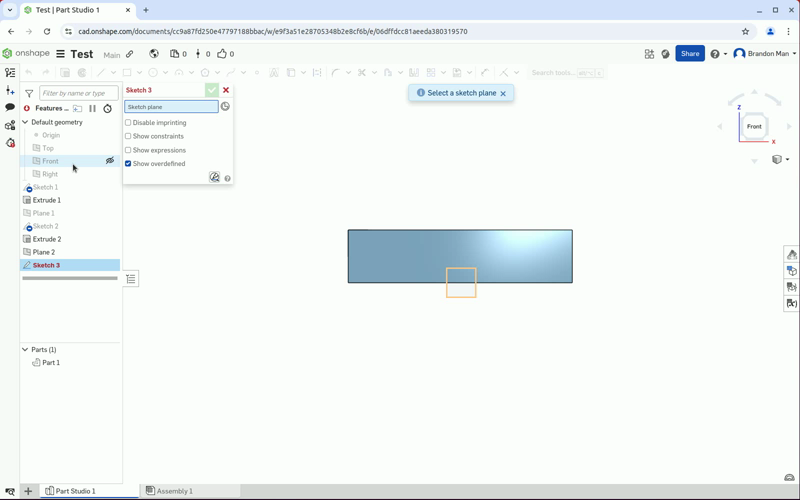
mouse_move(73, 254)
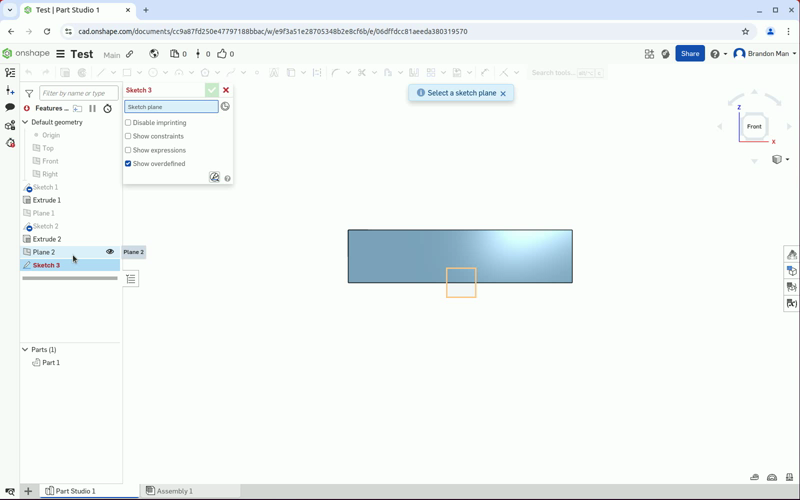
click(73, 254)
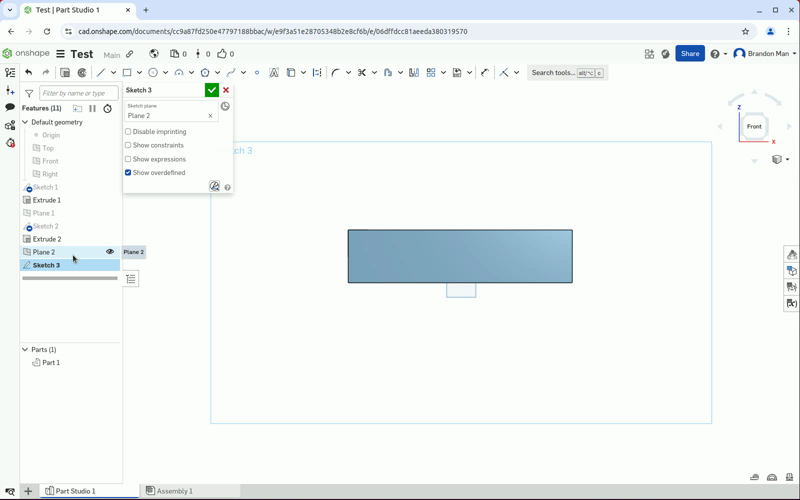
mouse_move(73, 352)
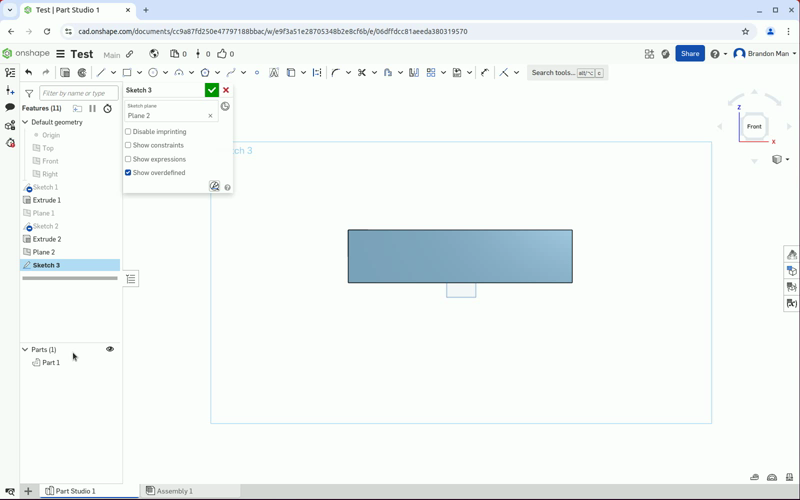
key(y)
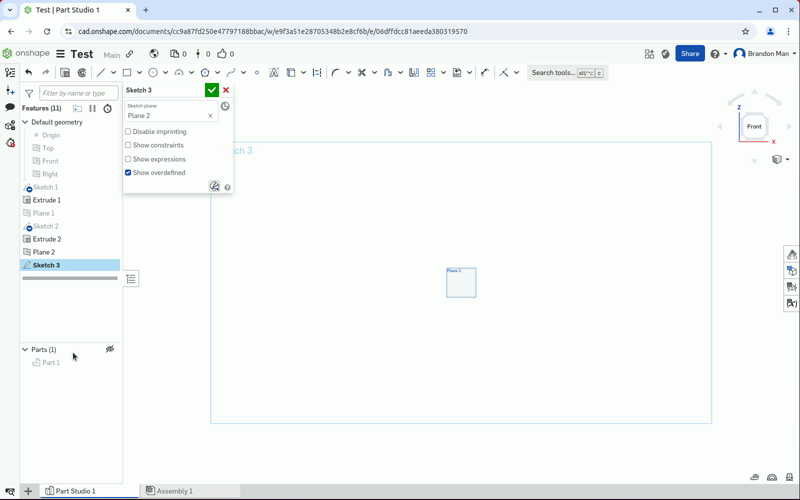
key(c)
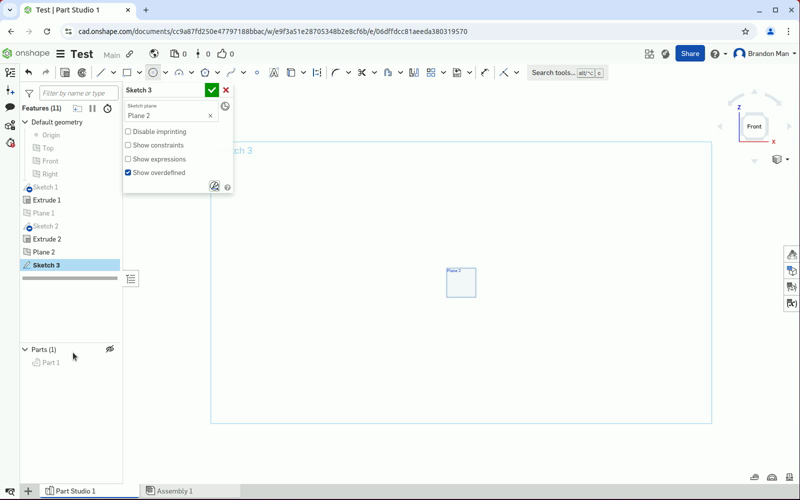
key_down(shift)
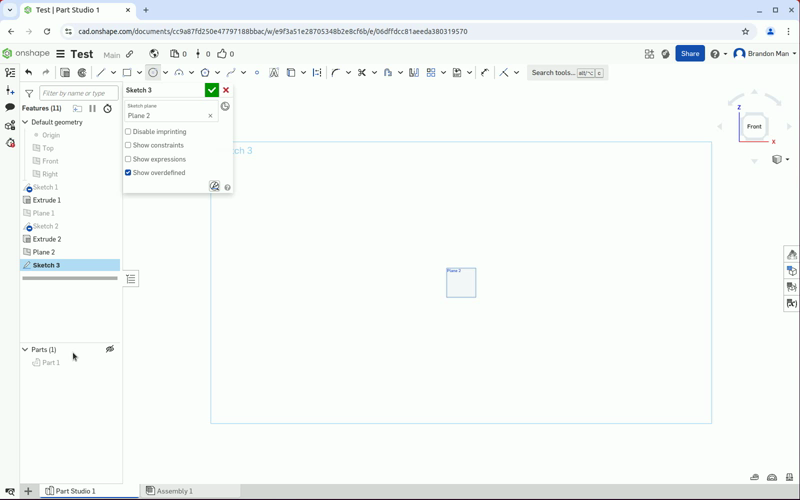
mouse_move(383, 245)
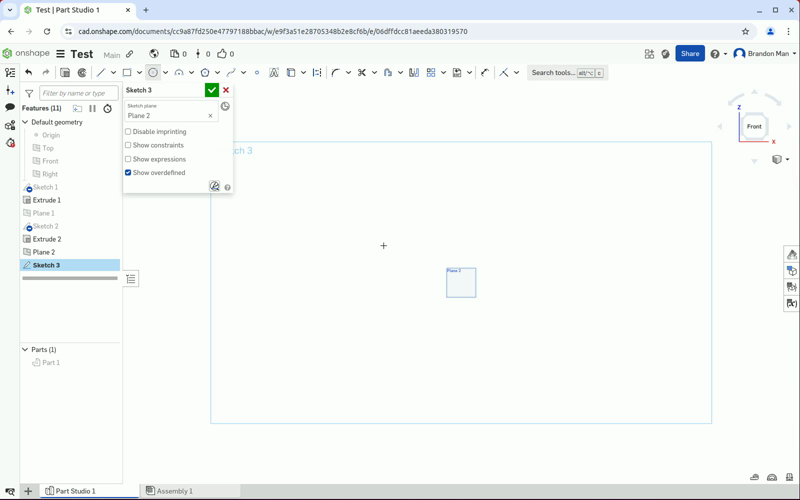
click(383, 245)
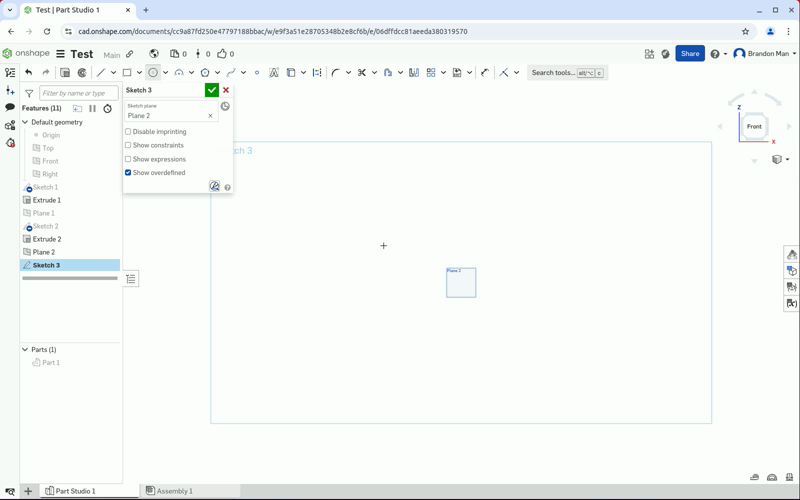
key_up(shift)
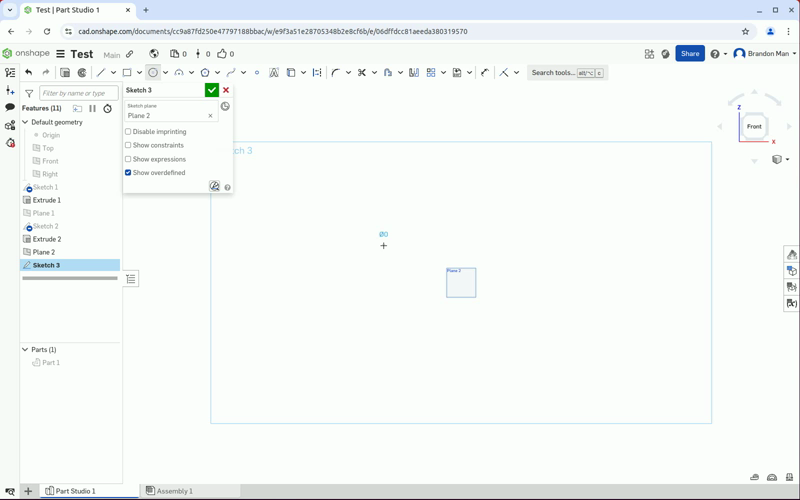
mouse_move(386, 245)
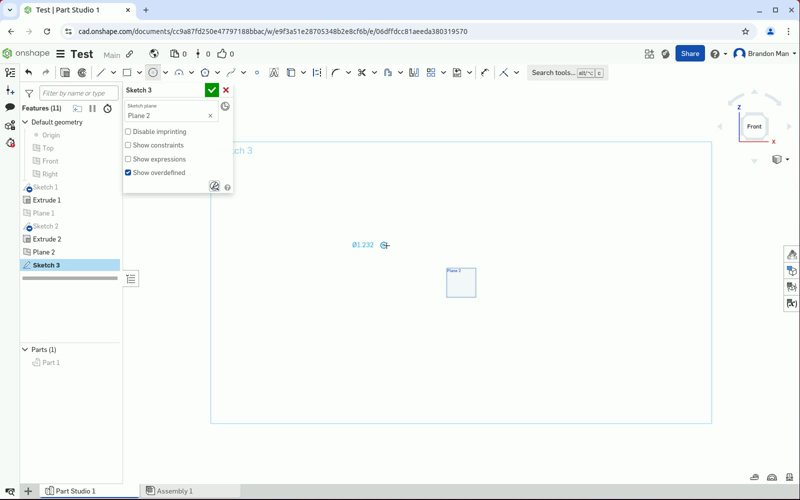
click(386, 245)
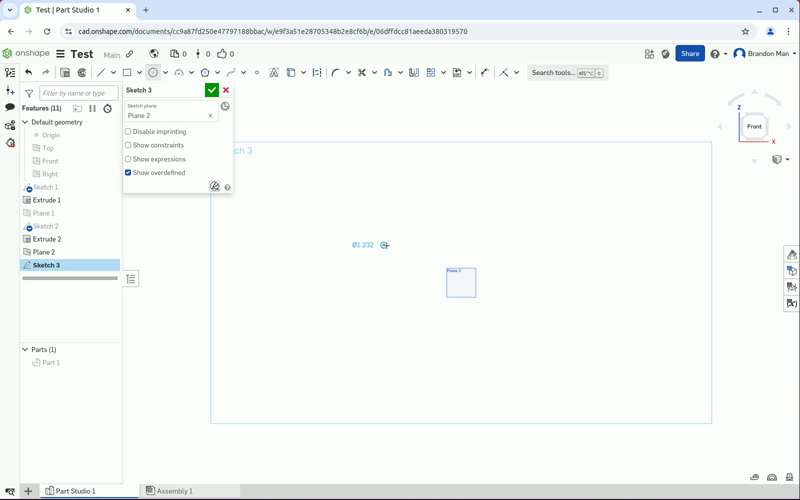
key(esc)
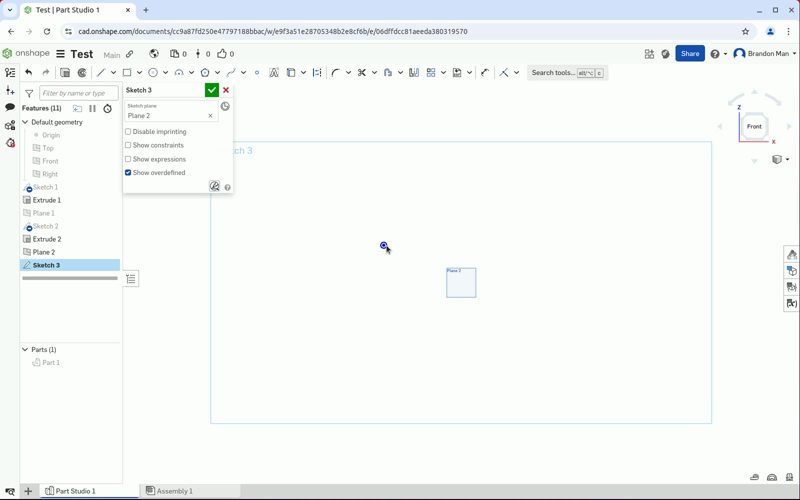
mouse_move(384, 245)
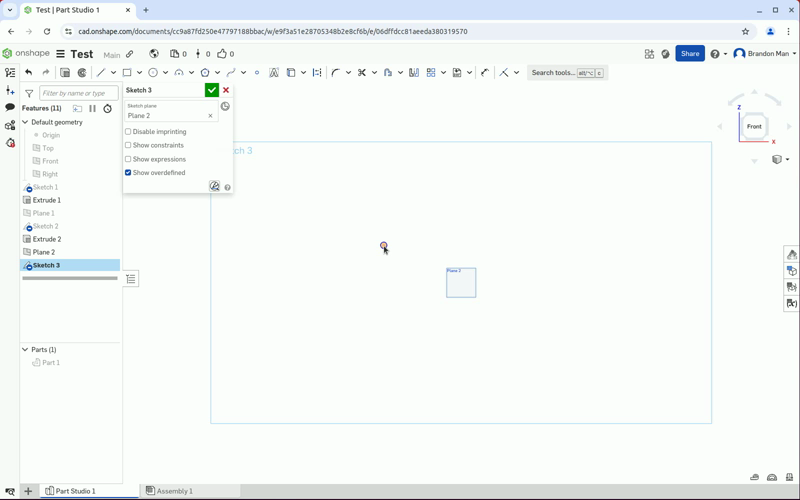
scroll(6)
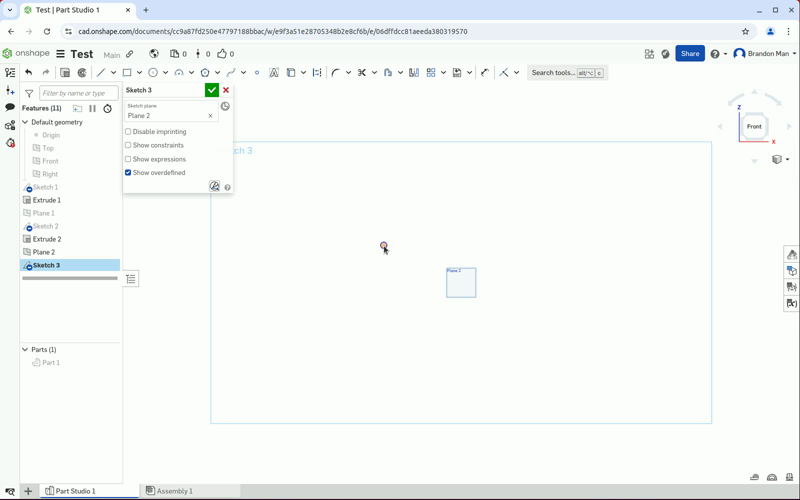
scroll(6)
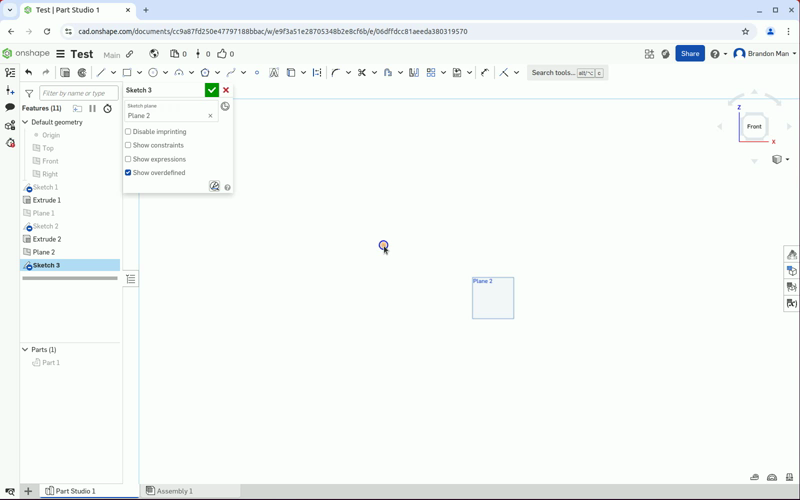
scroll(6)
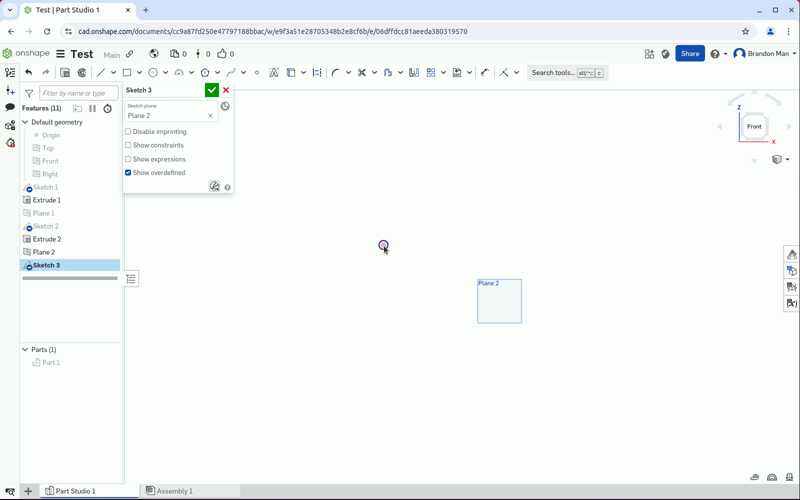
scroll(6)
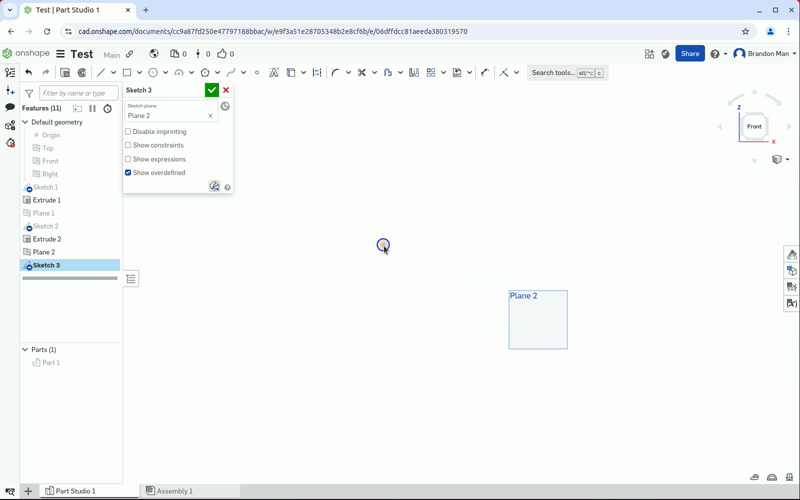
scroll(6)
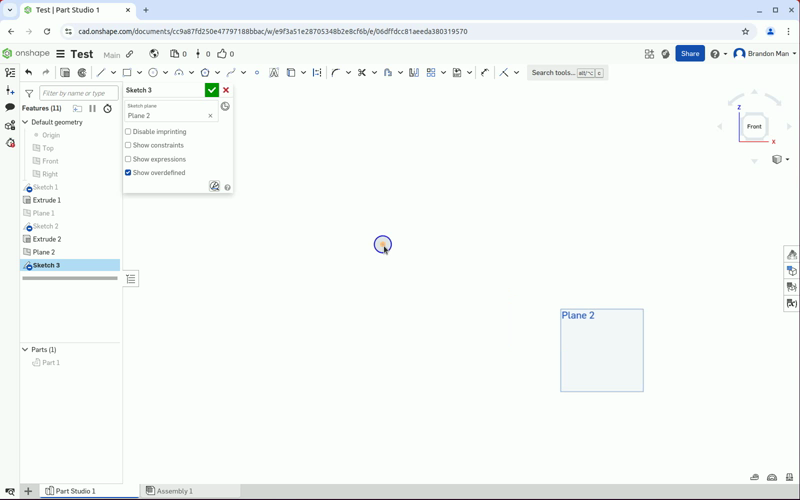
scroll(6)
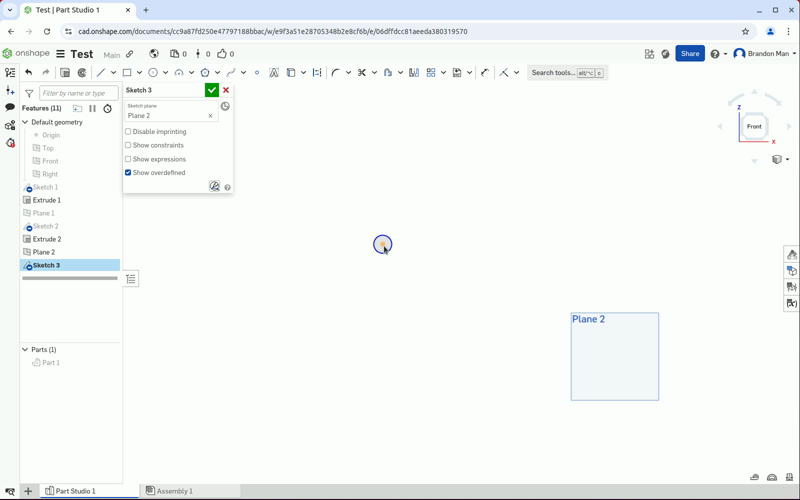
scroll(6)
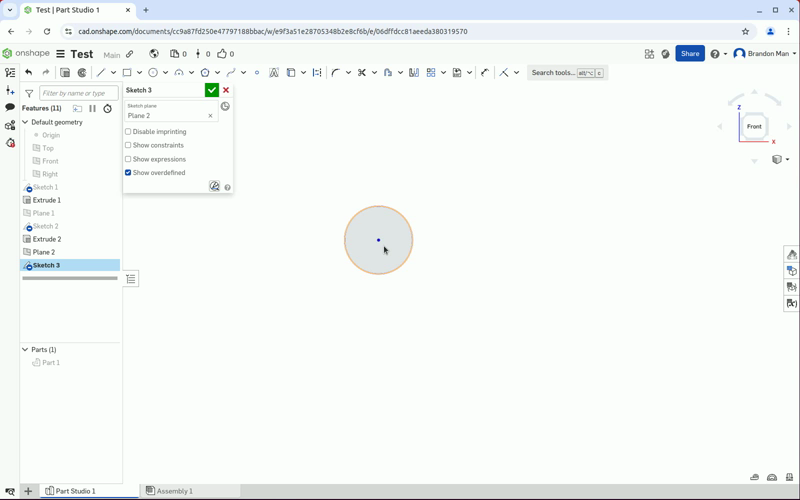
click(384, 245)
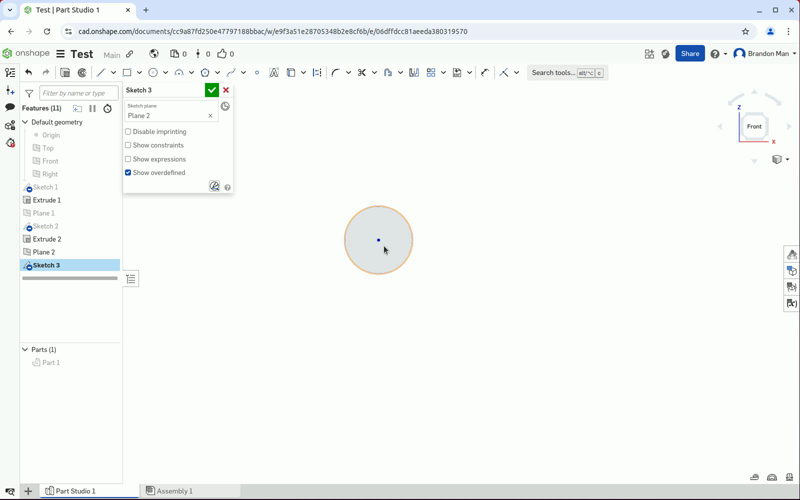
scroll(-6)
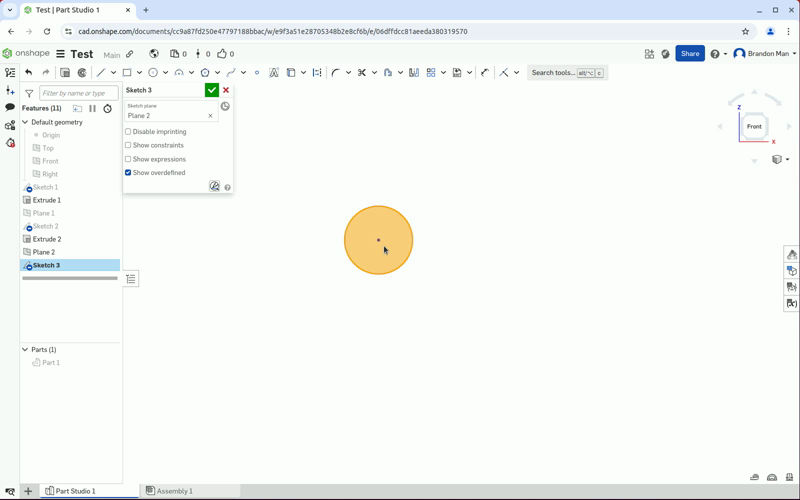
scroll(-6)
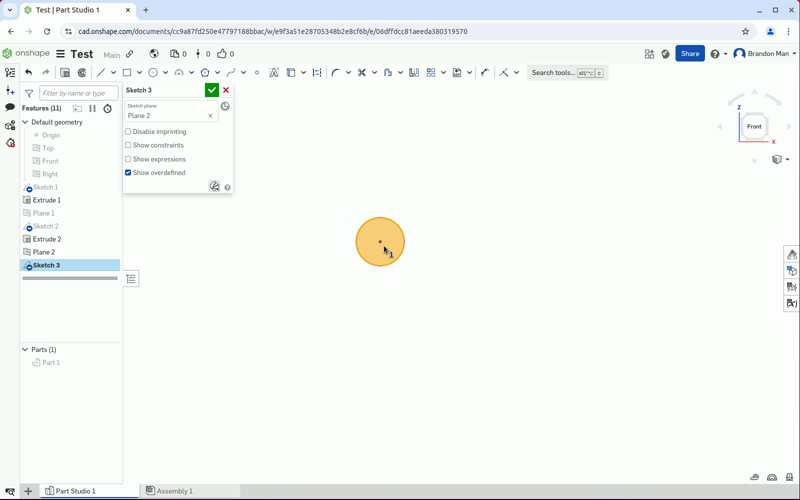
scroll(-6)
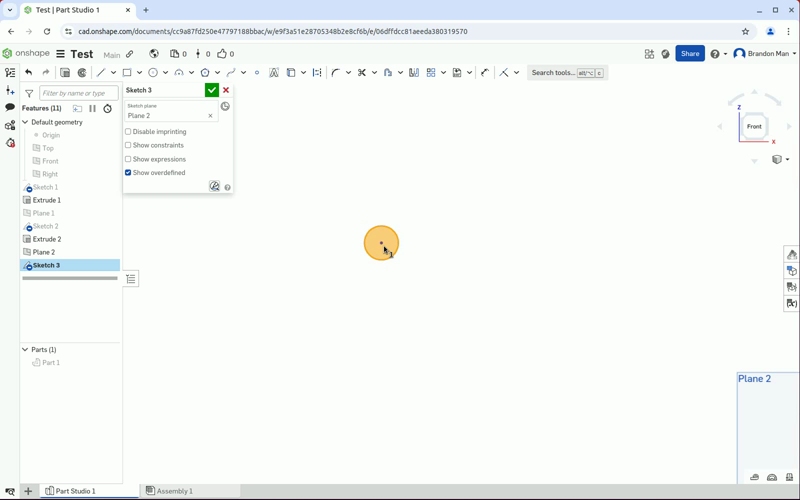
scroll(-6)
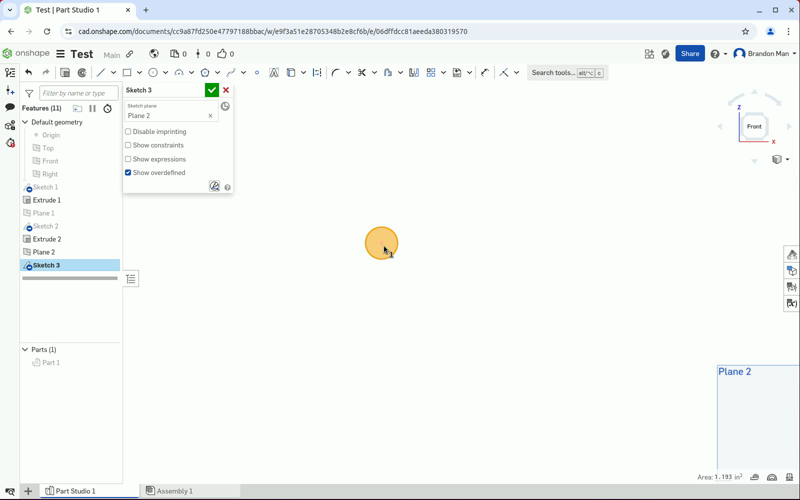
scroll(-6)
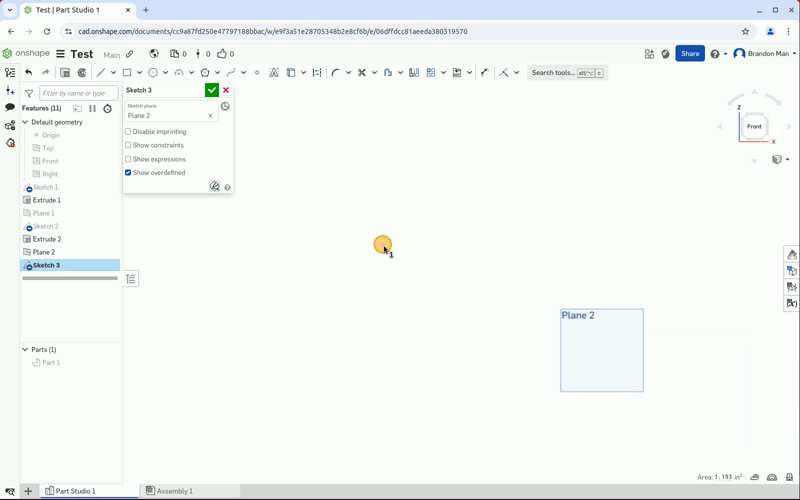
scroll(-6)
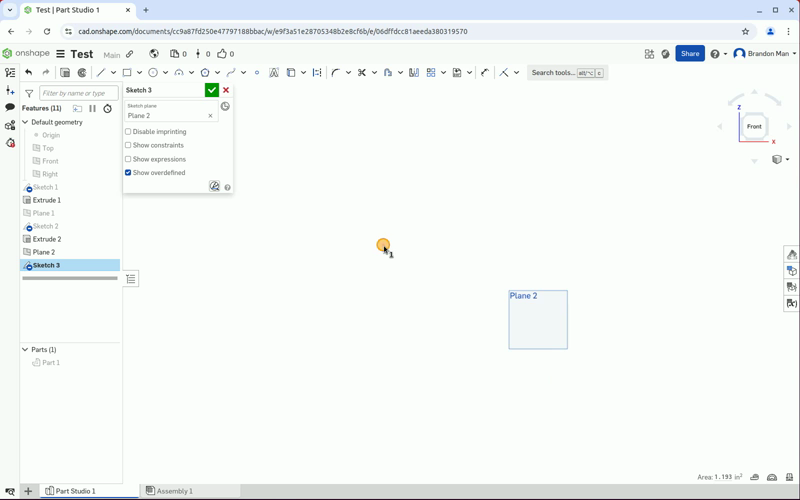
scroll(-6)
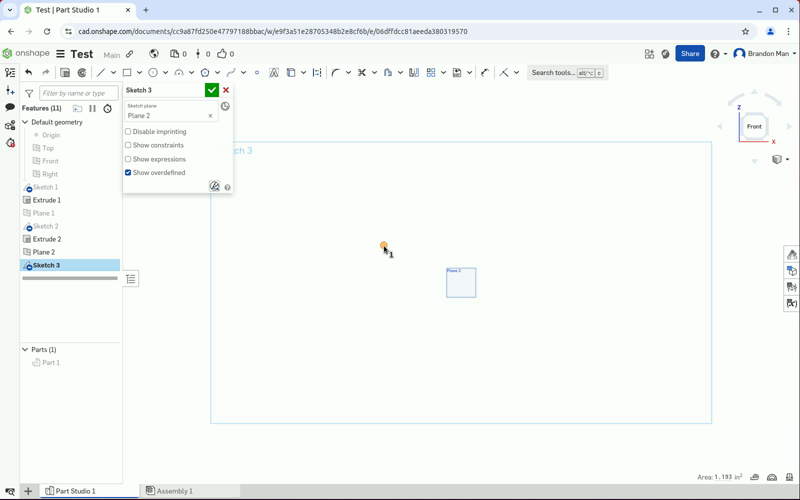
mouse_move(73, 352)
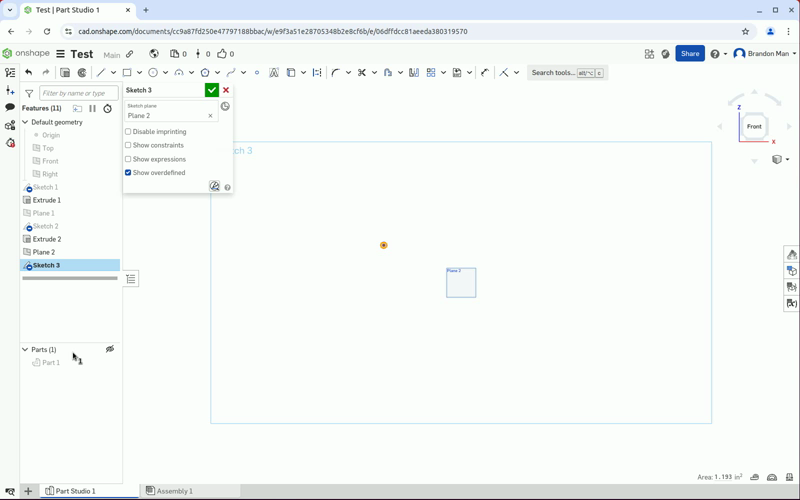
key(shift+y)
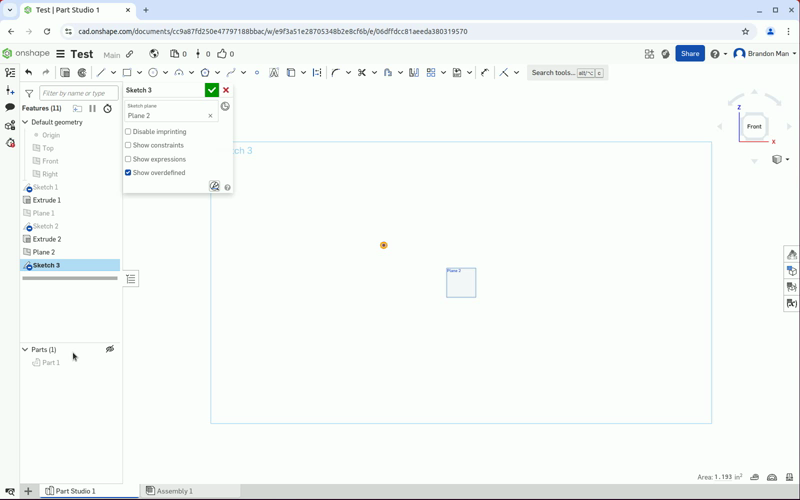
key(shift+e)
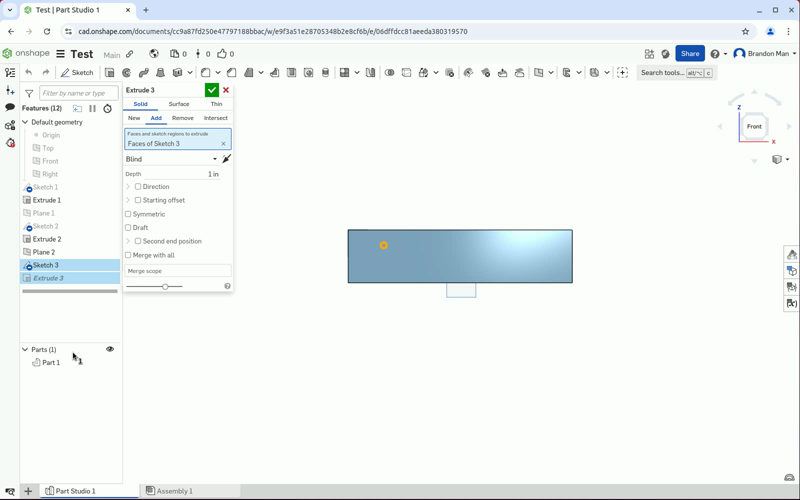
mouse_move(143, 106)
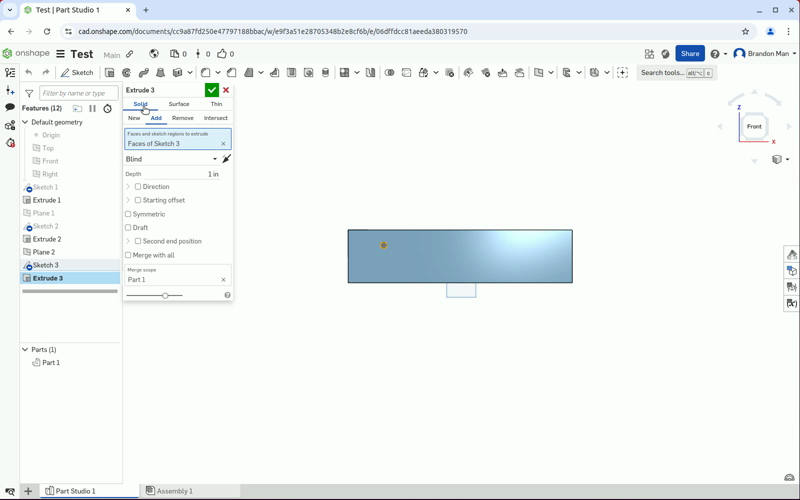
click(143, 106)
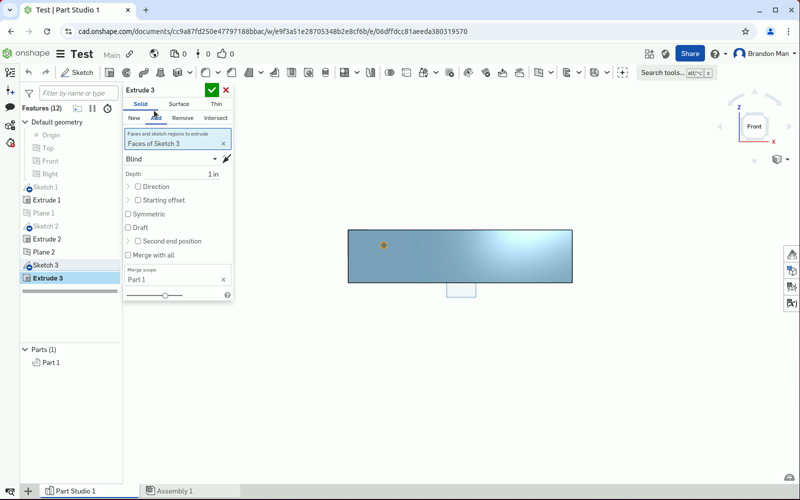
mouse_move(186, 120)
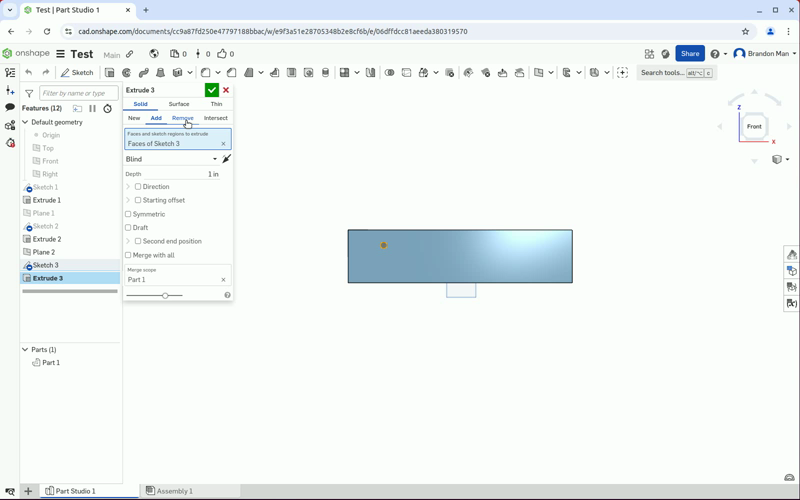
click(186, 120)
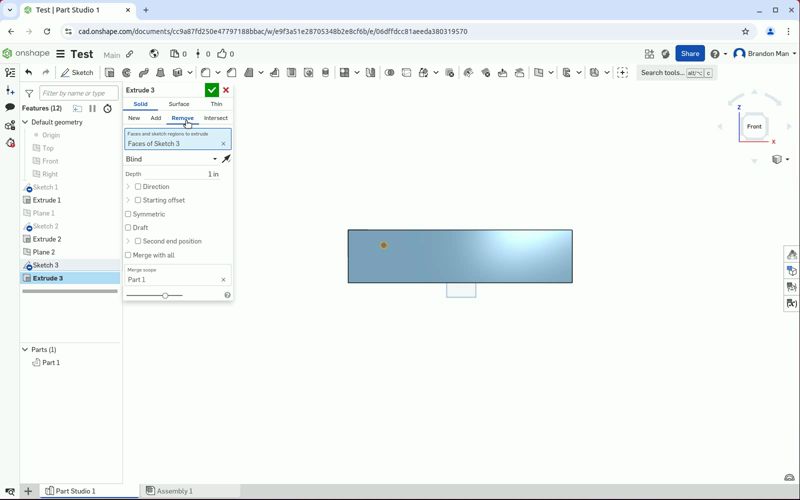
key(tab, 4)
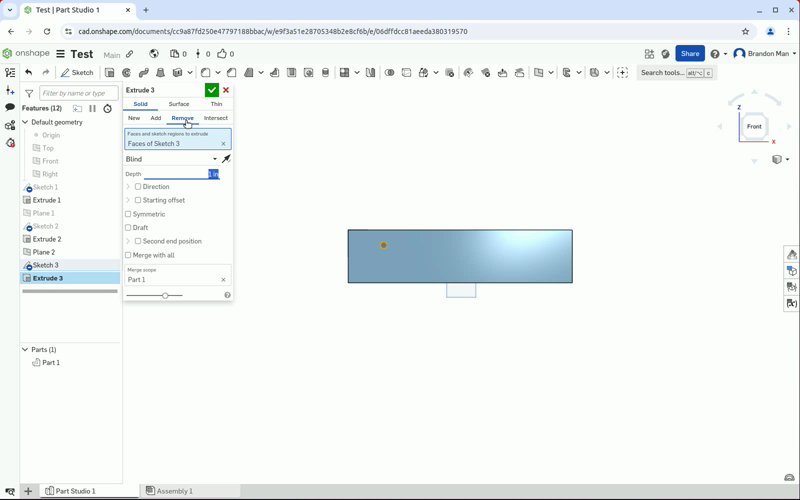
text(1.204)
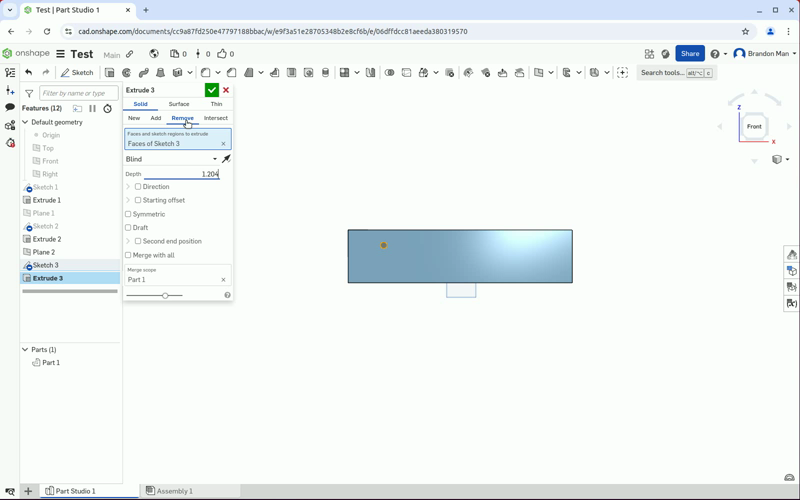
key(tab, 6)
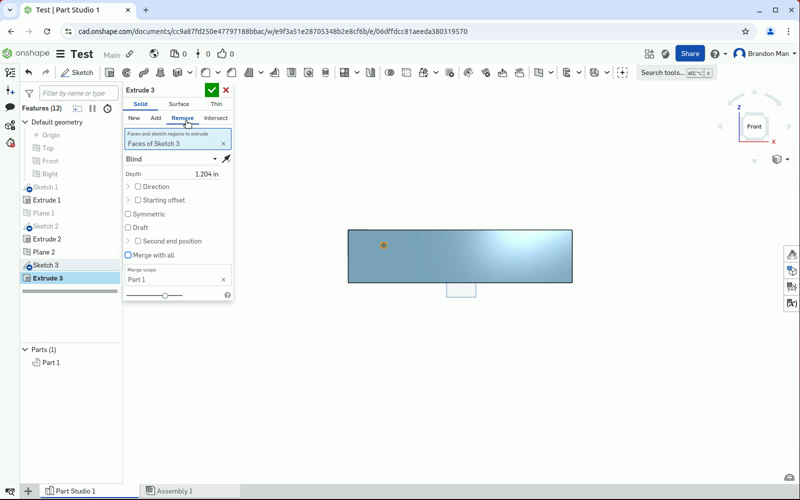
key(space)
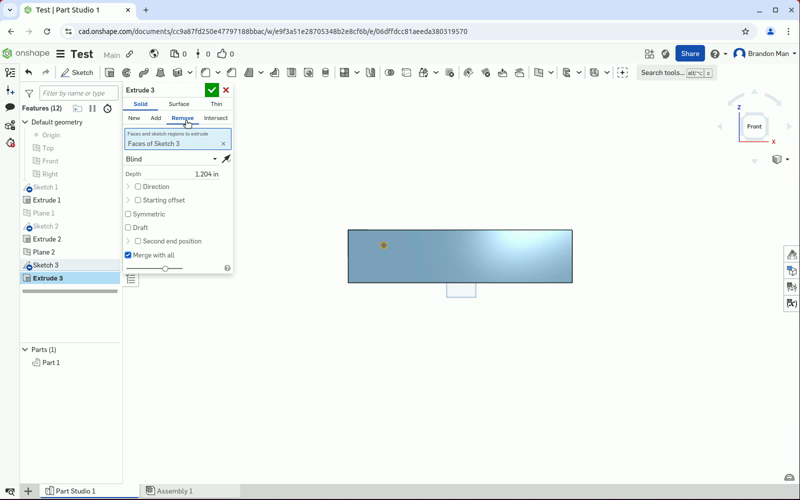
key(enter)
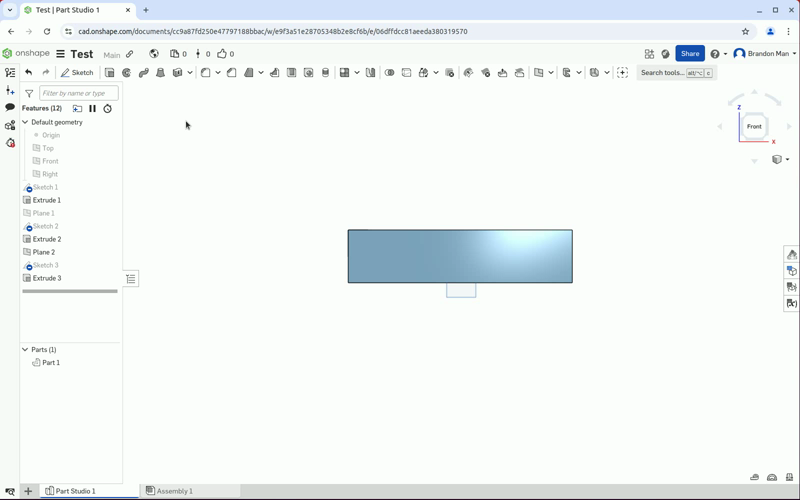
key(shift+h)
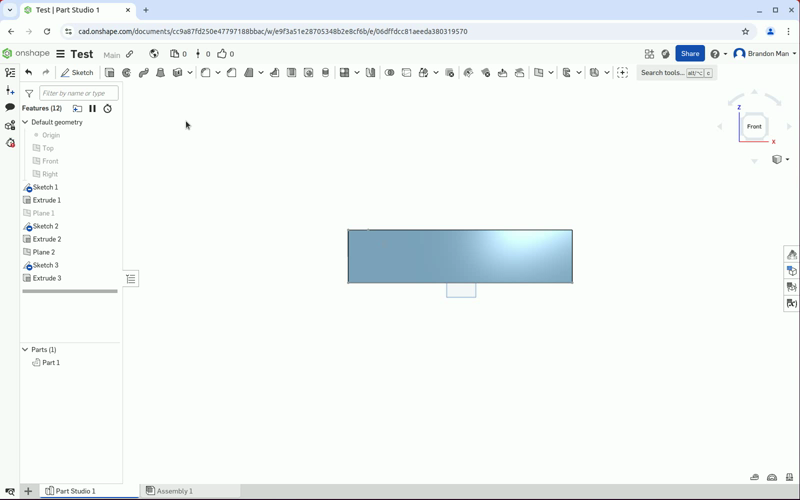
key(shift+h)
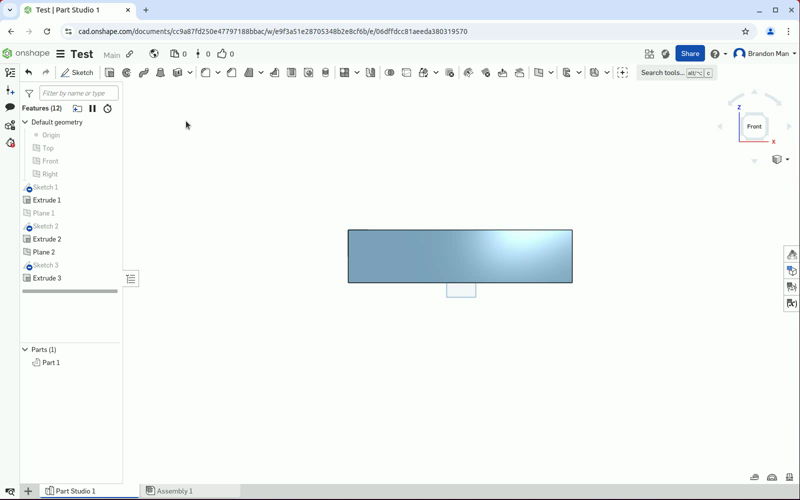
mouse_move(73, 189)
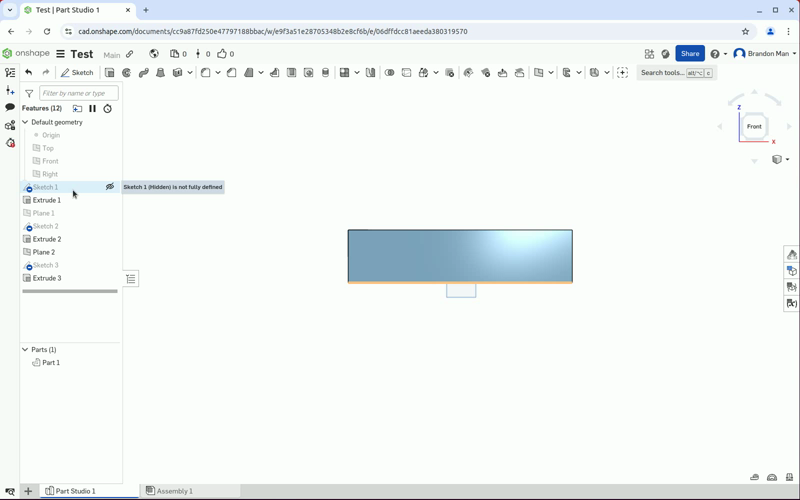
click(73, 189)
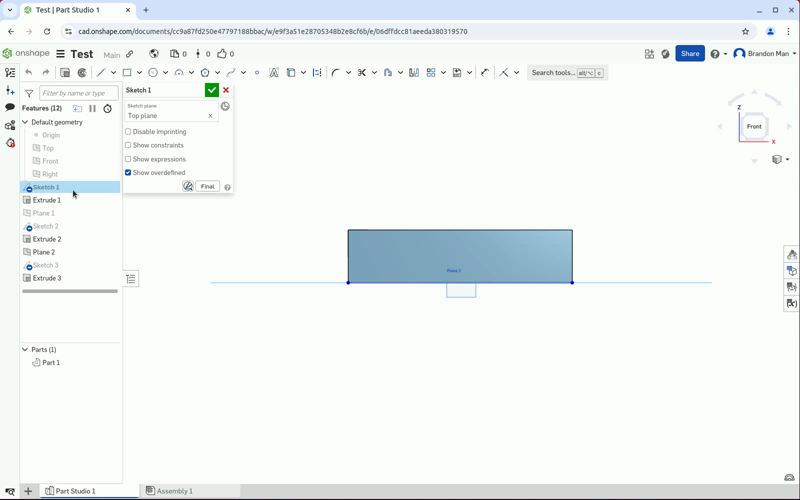
mouse_move(229, 92)
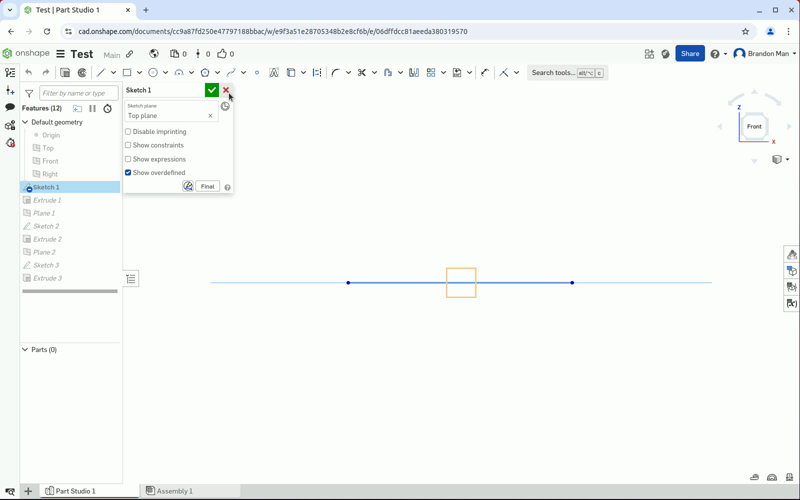
click(229, 92)
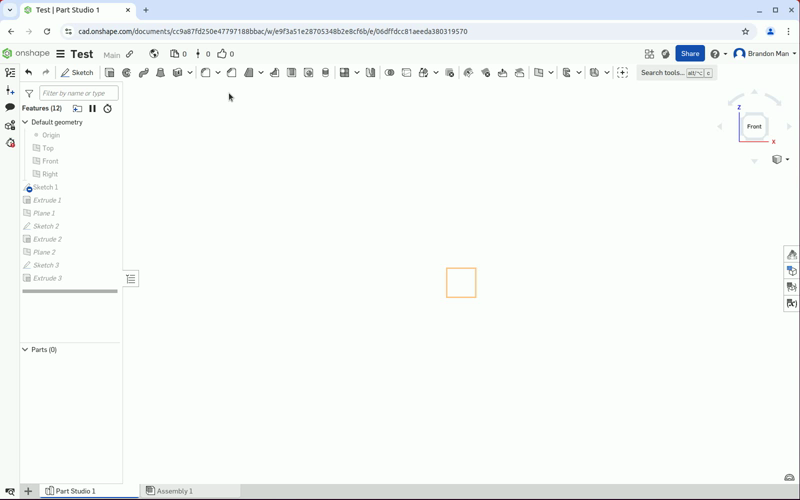
key(shift+s)
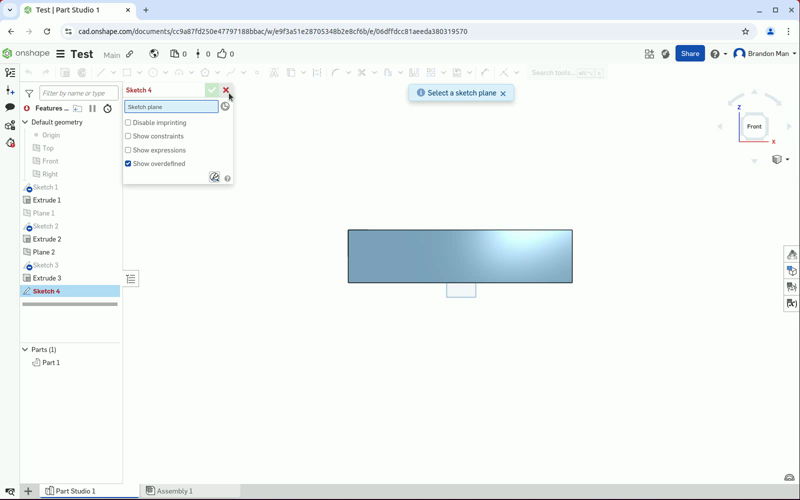
mouse_move(73, 254)
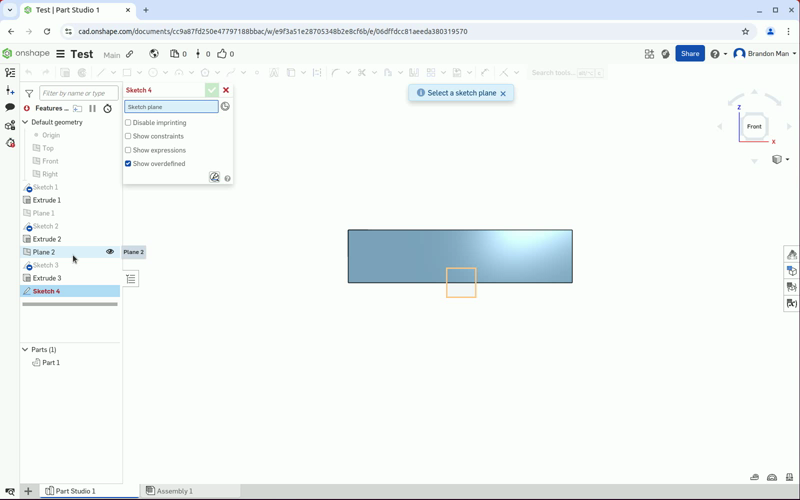
click(73, 254)
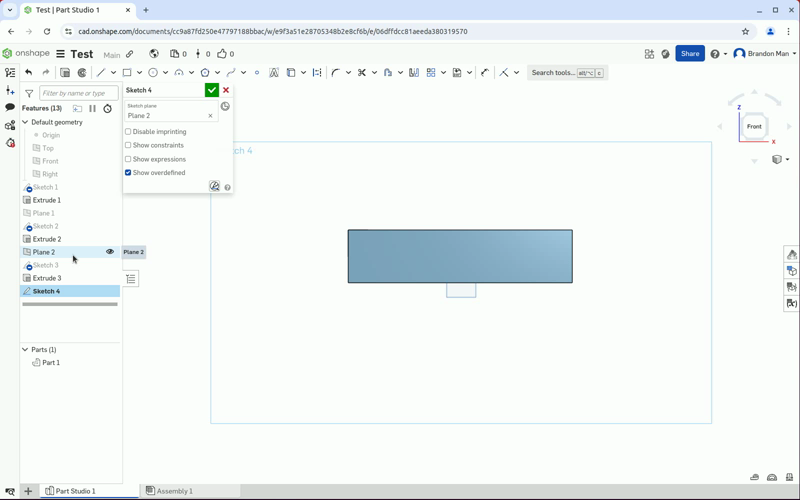
mouse_move(73, 352)
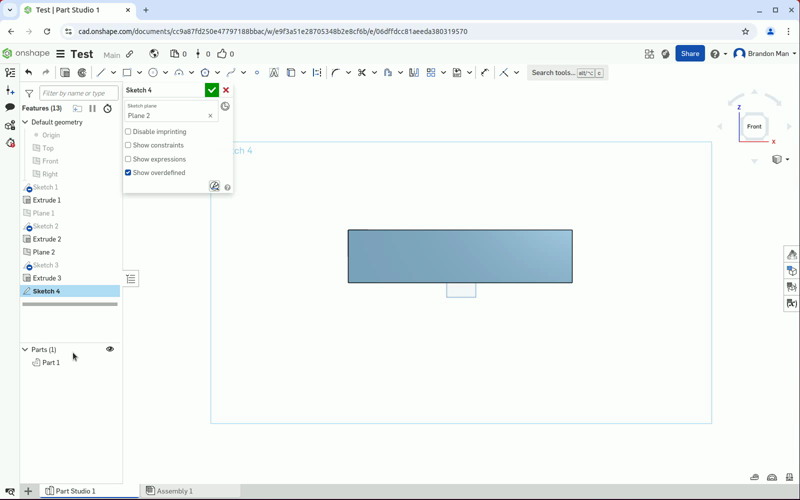
key(y)
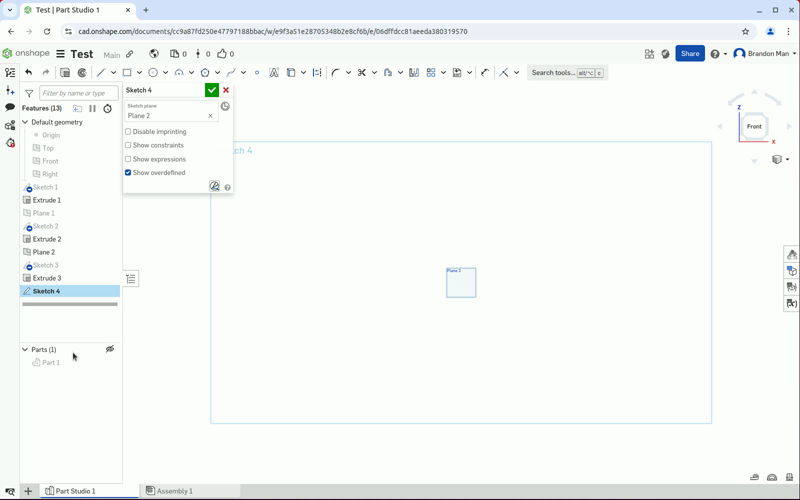
key(c)
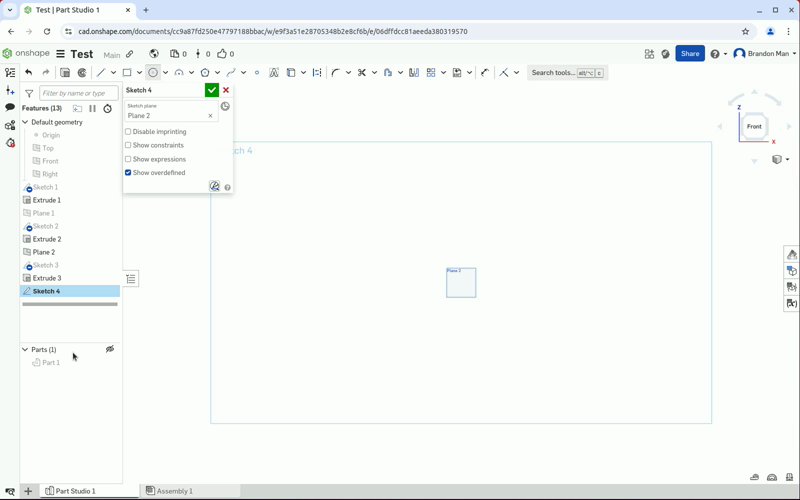
key_down(shift)
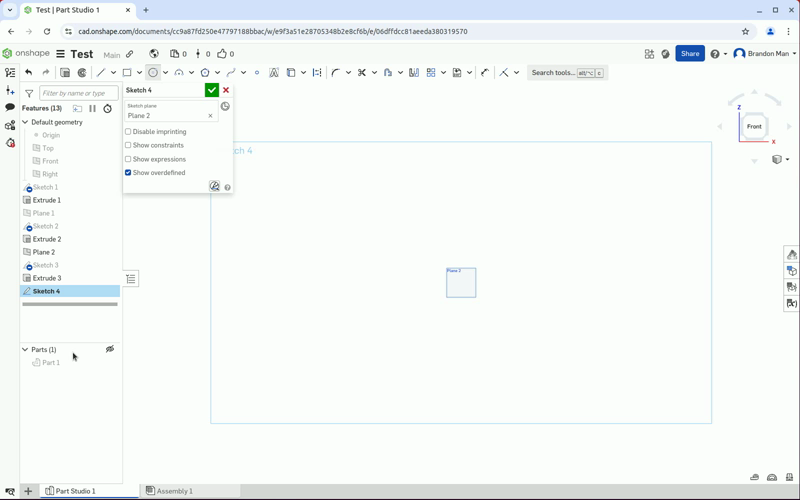
mouse_move(383, 268)
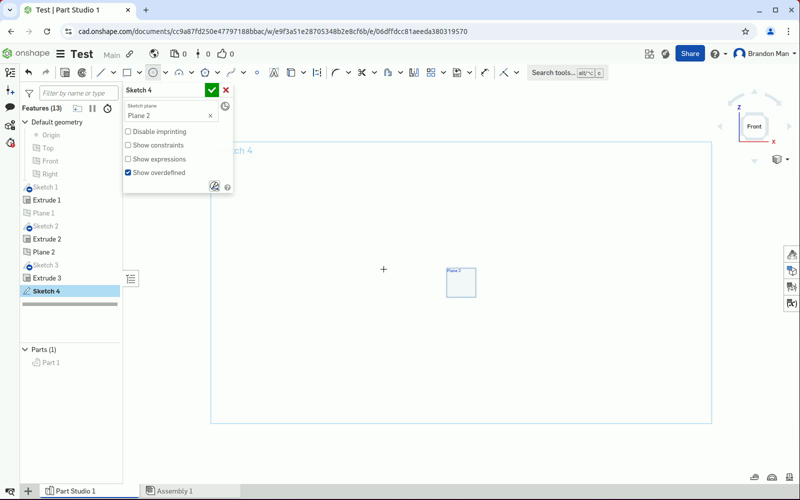
click(383, 268)
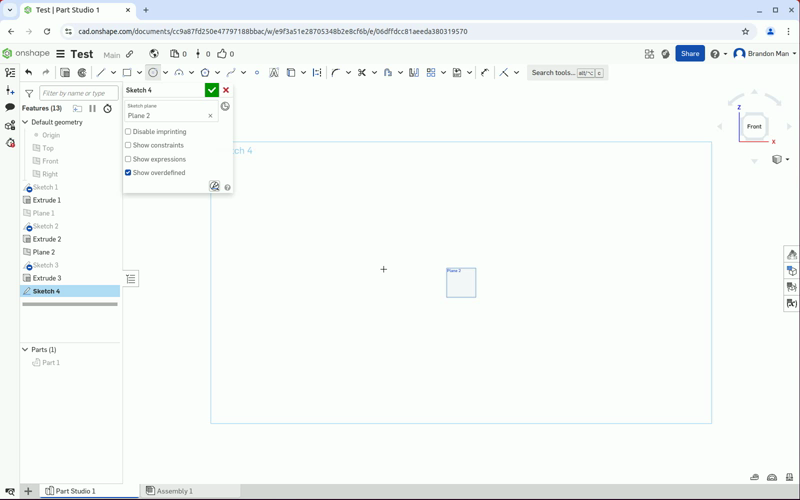
key_up(shift)
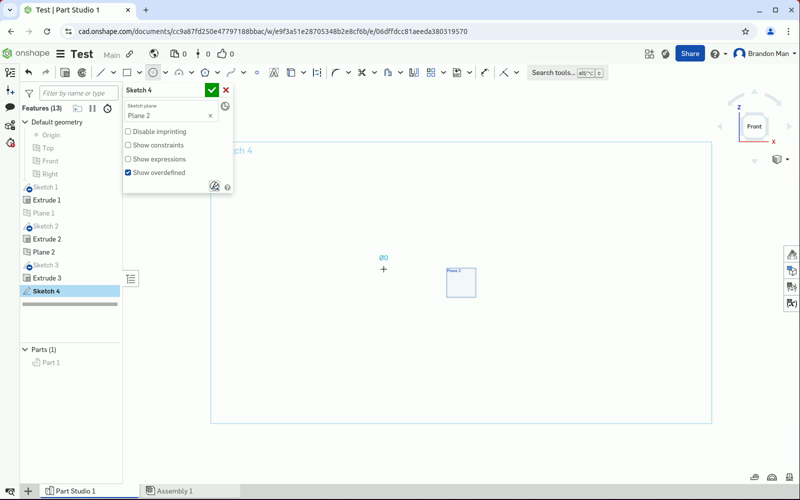
mouse_move(386, 268)
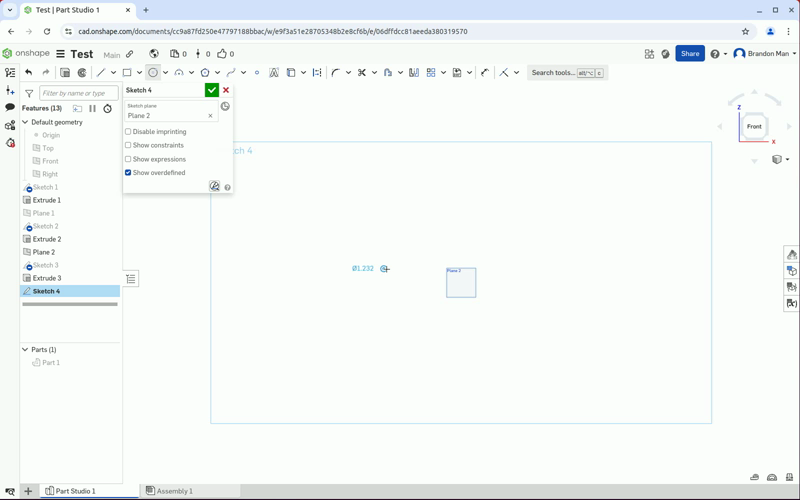
click(386, 268)
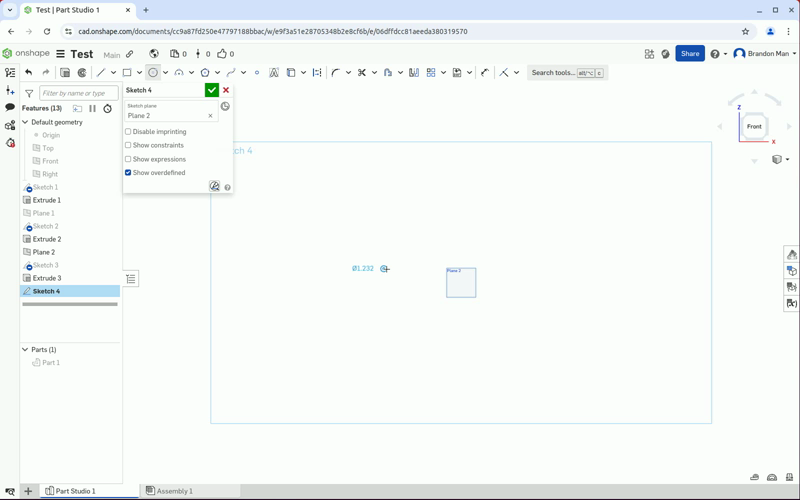
key(esc)
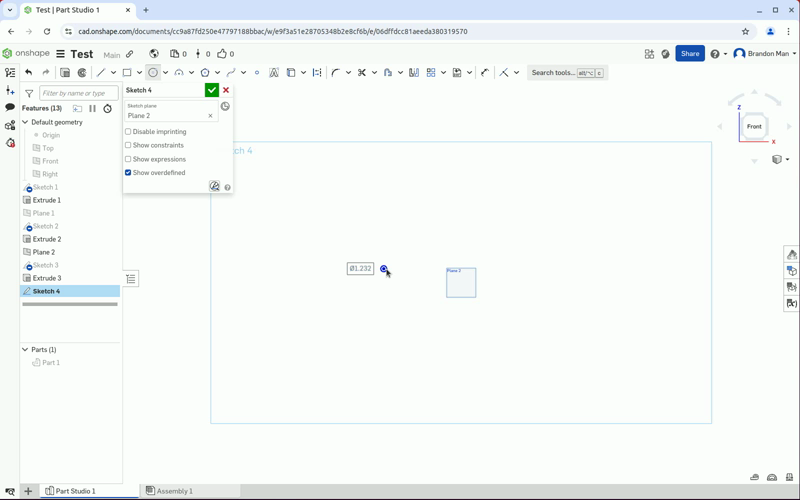
mouse_move(383, 270)
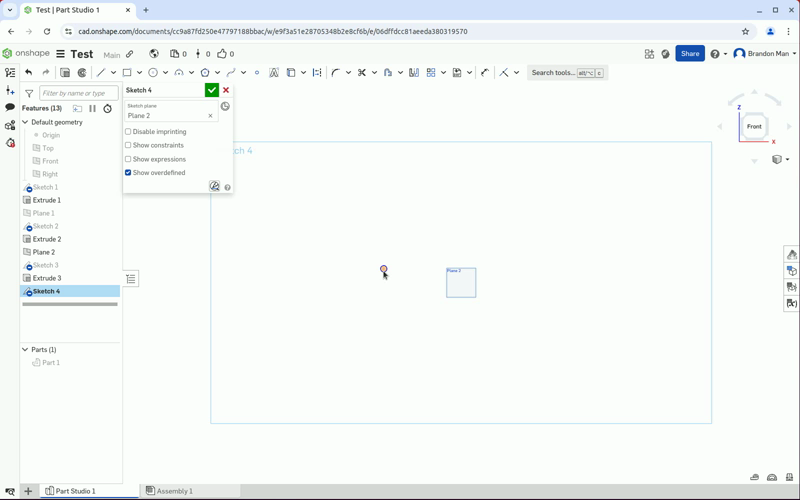
scroll(6)
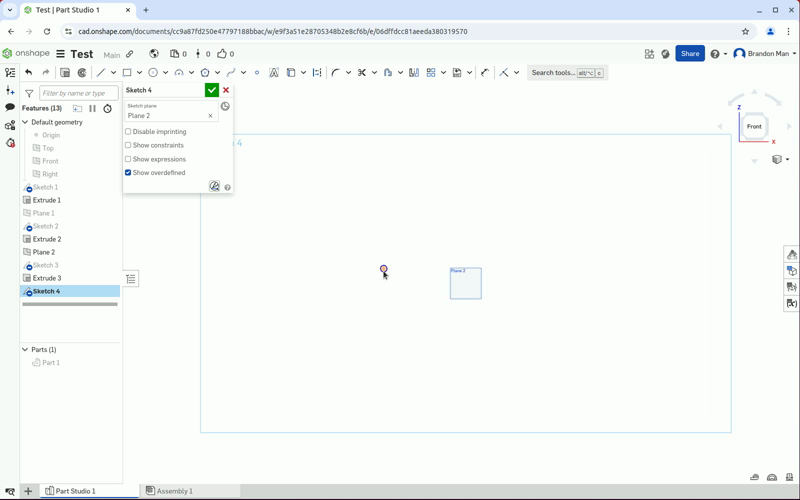
scroll(6)
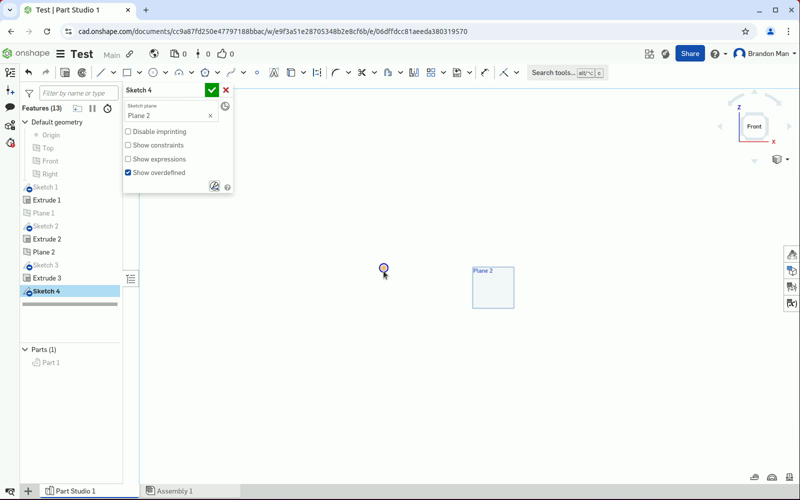
scroll(6)
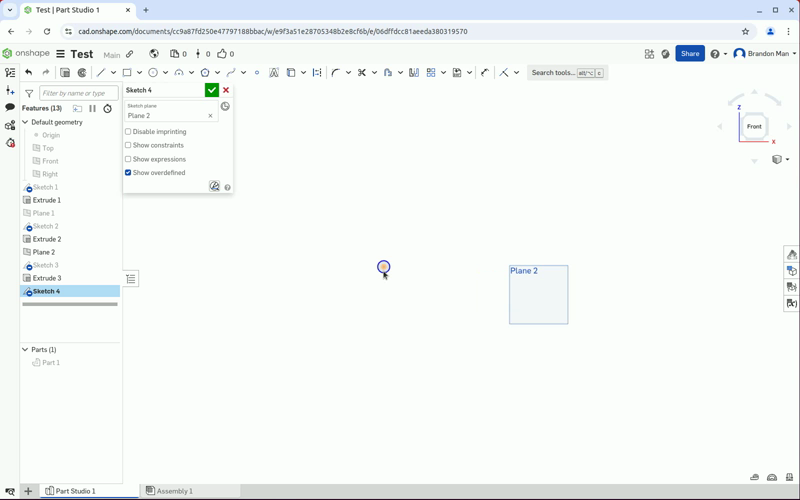
scroll(6)
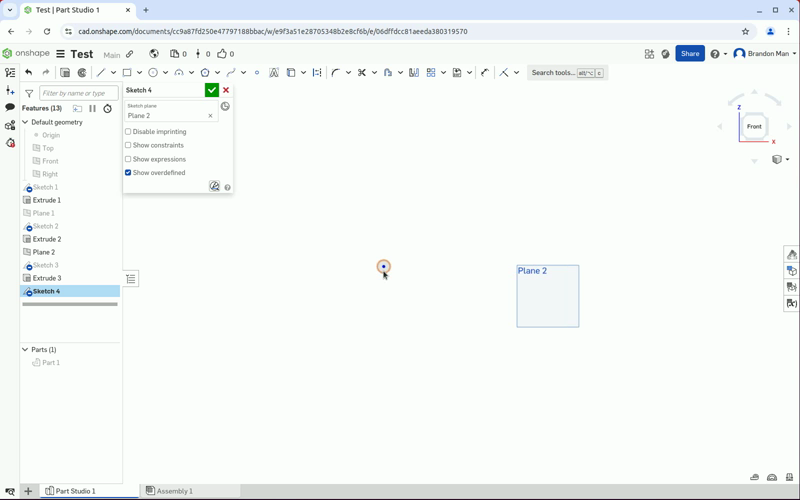
scroll(6)
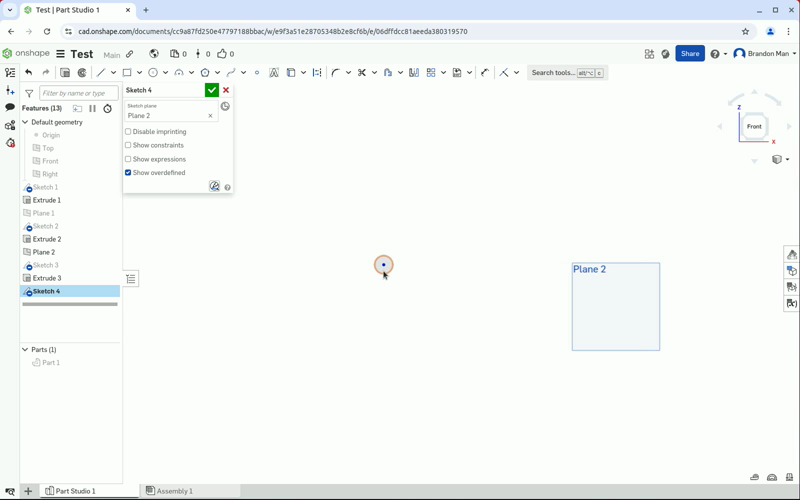
scroll(6)
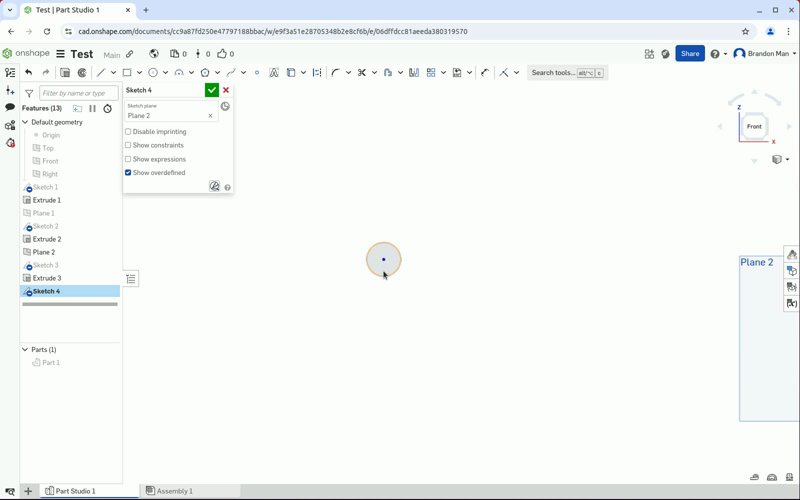
scroll(6)
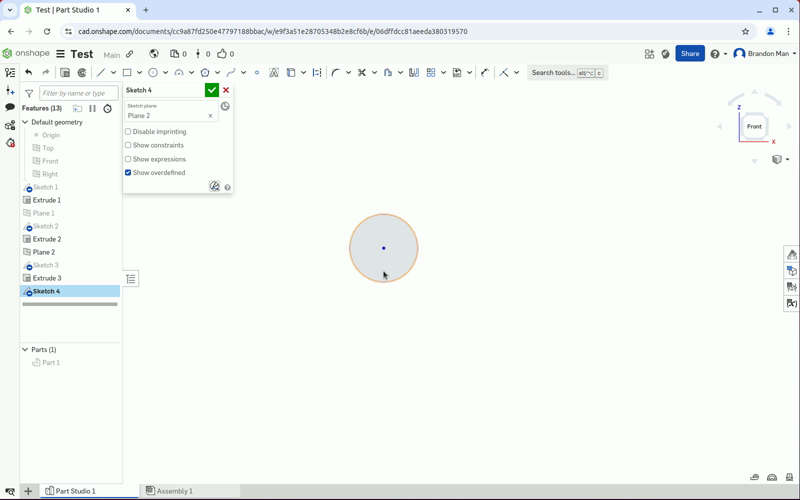
click(383, 270)
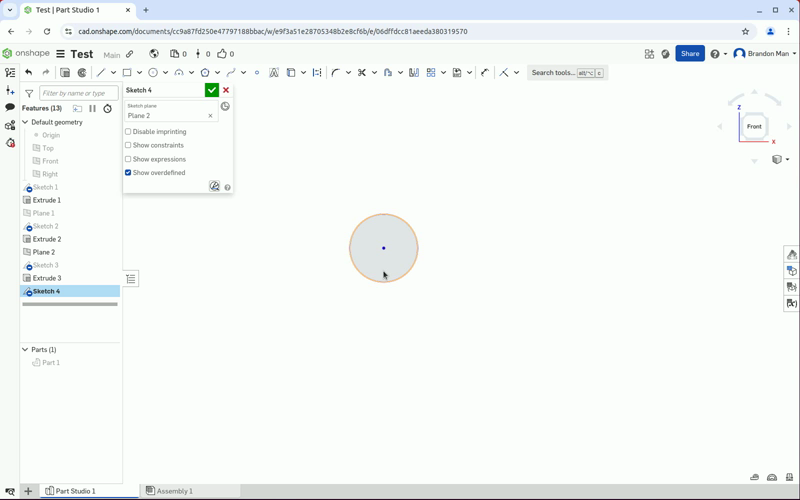
scroll(-6)
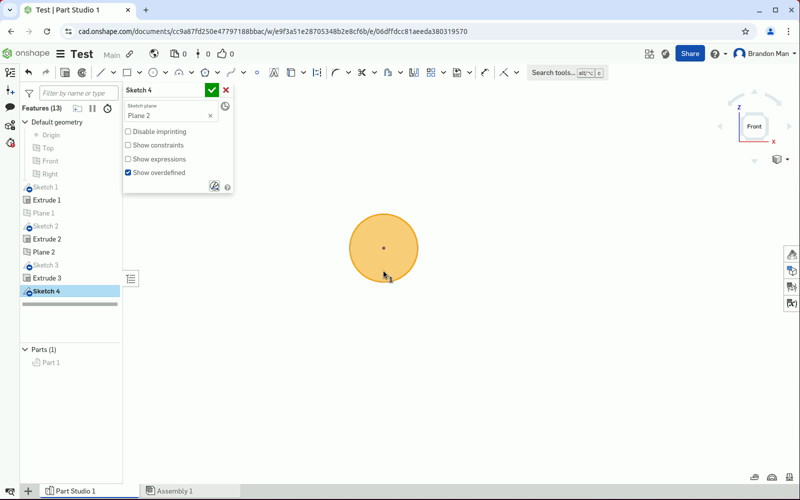
scroll(-6)
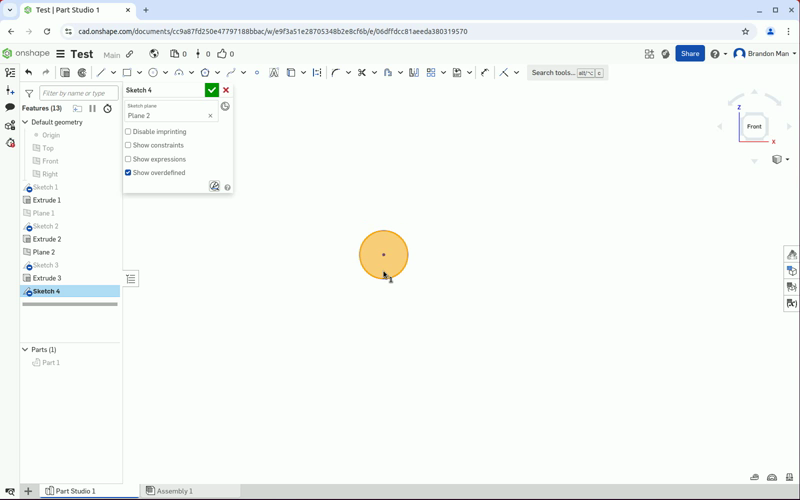
scroll(-6)
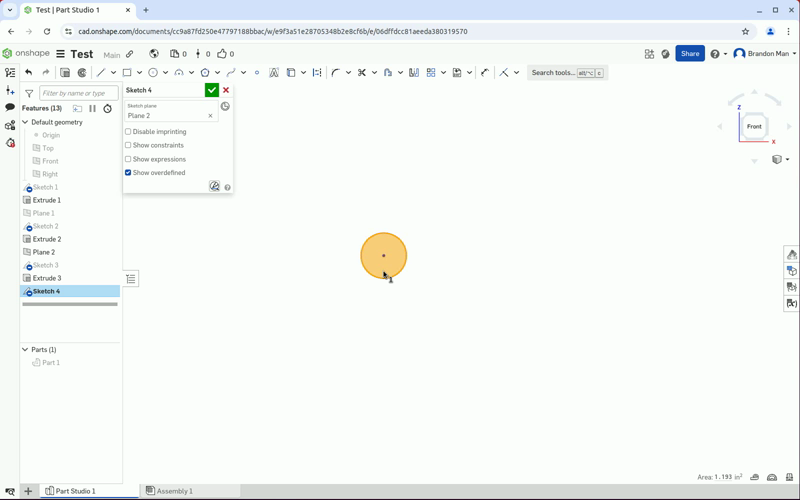
scroll(-6)
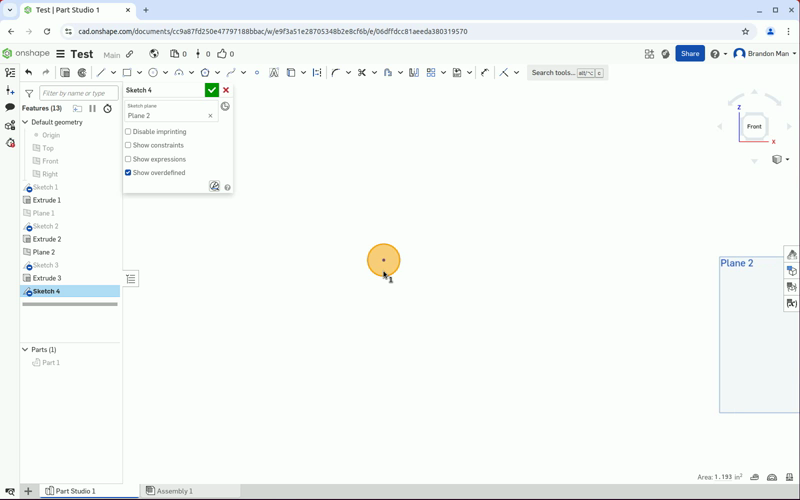
scroll(-6)
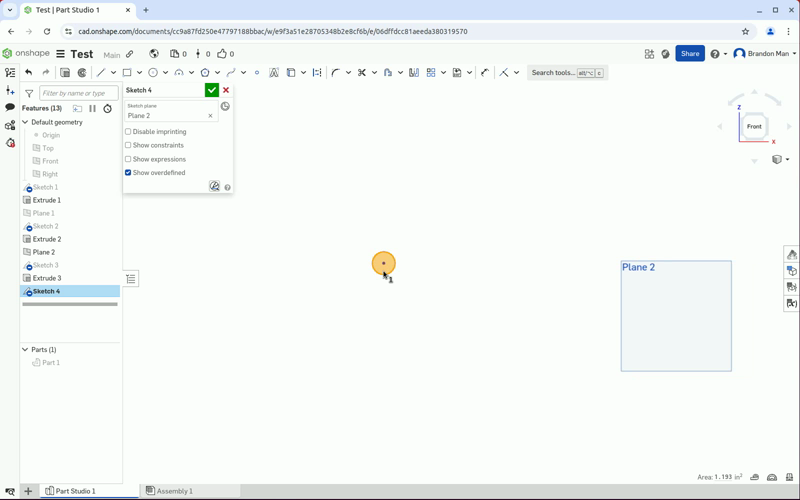
scroll(-6)
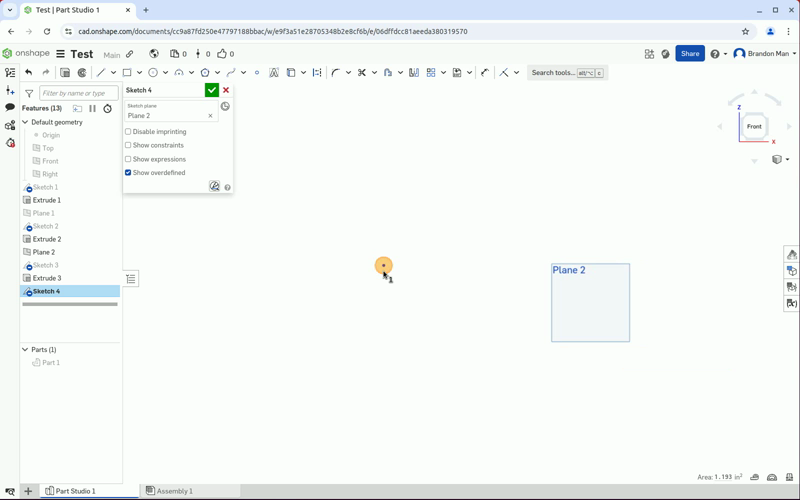
scroll(-6)
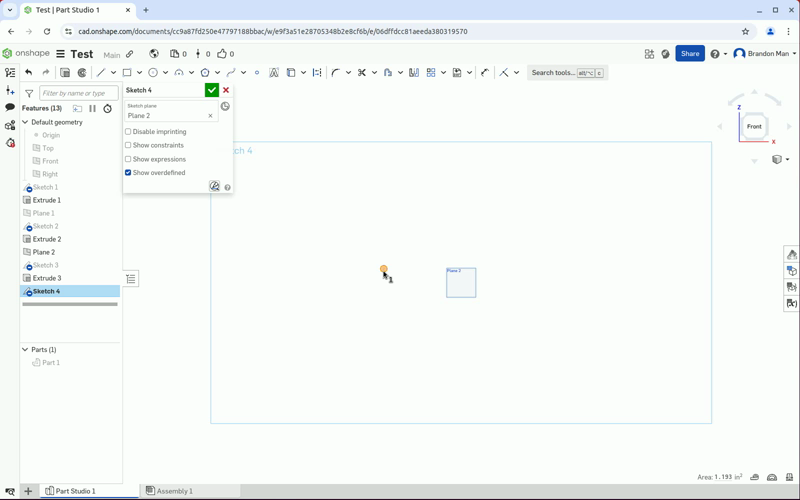
mouse_move(73, 352)
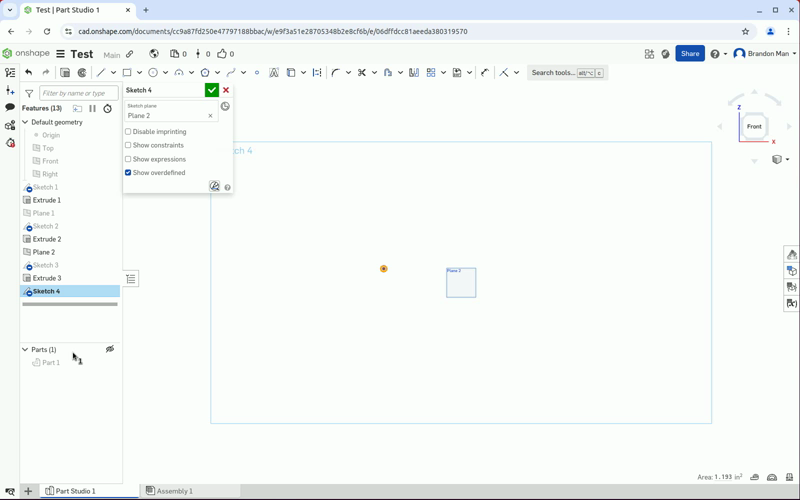
key(shift+y)
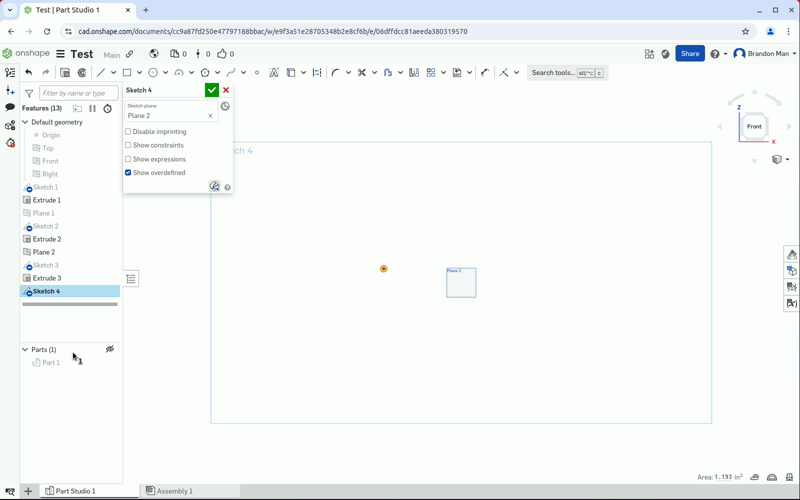
key(shift+e)
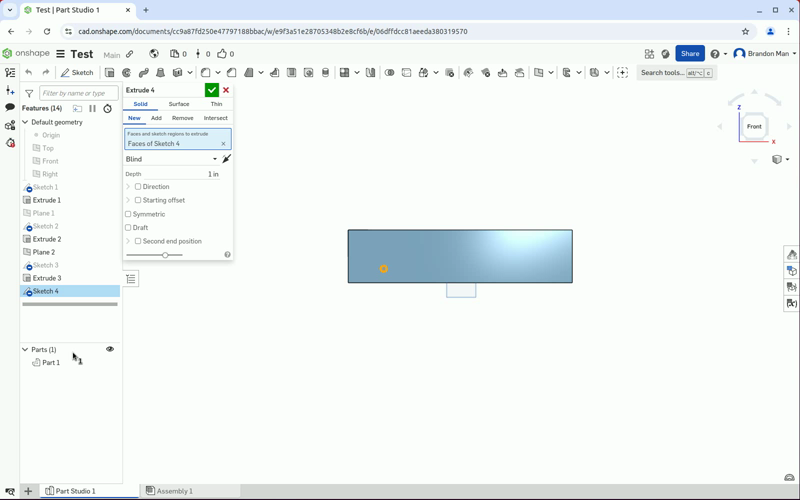
mouse_move(143, 106)
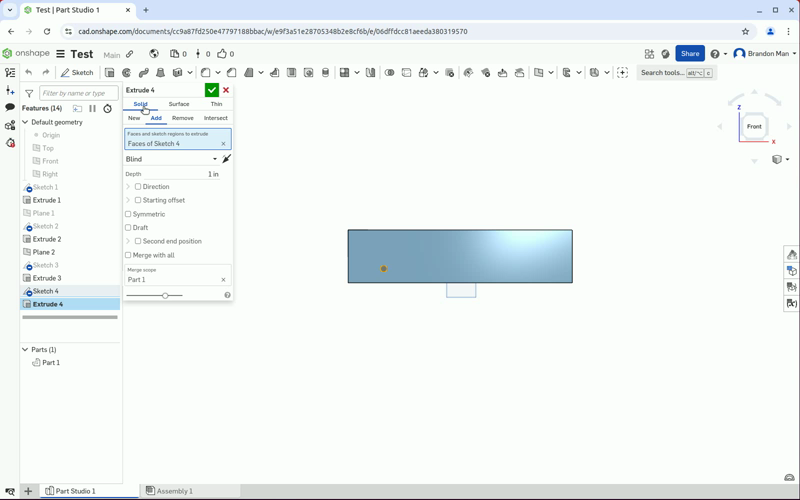
click(143, 106)
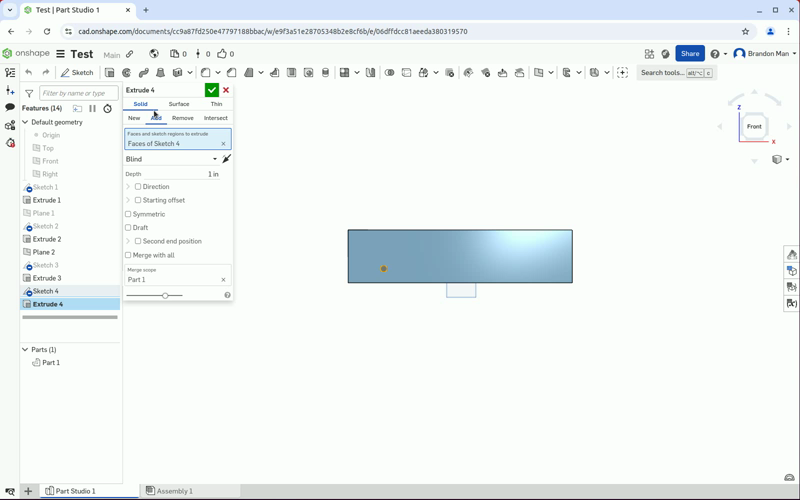
mouse_move(186, 120)
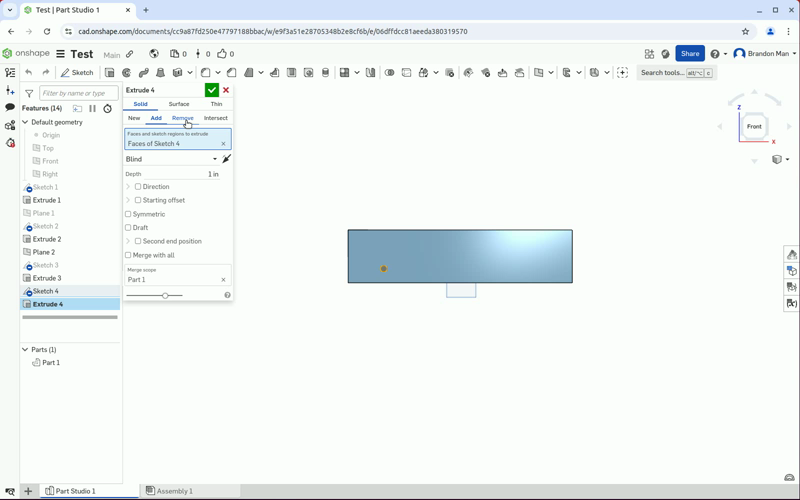
click(186, 120)
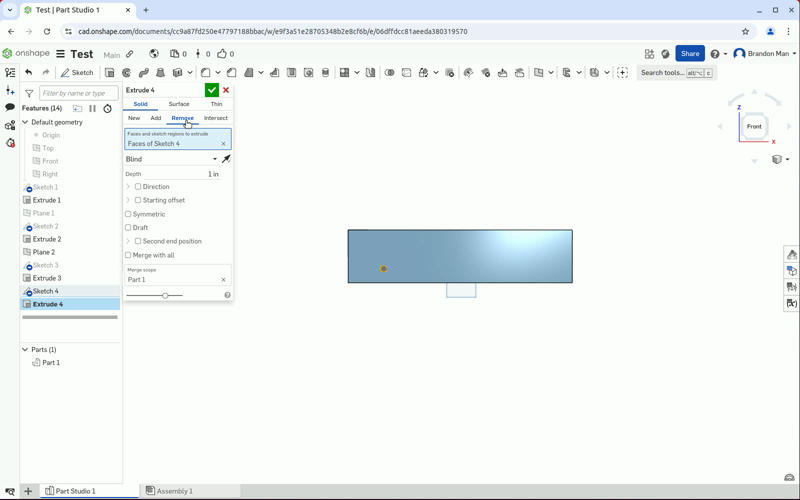
key(tab, 4)
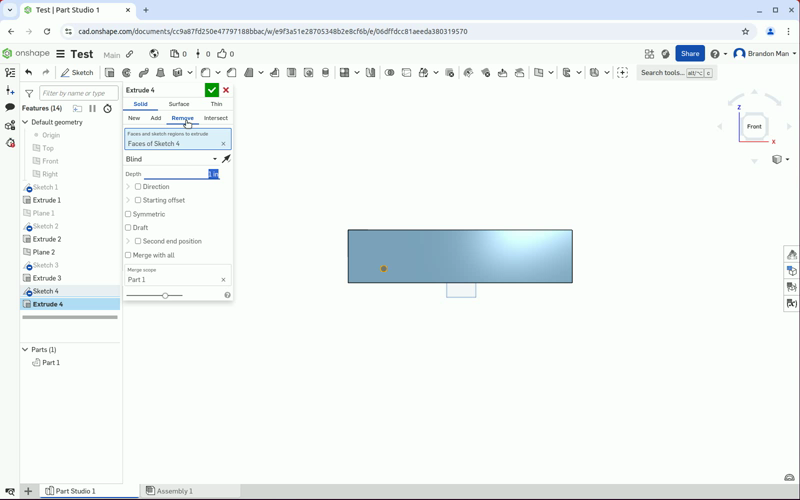
text(1.204)
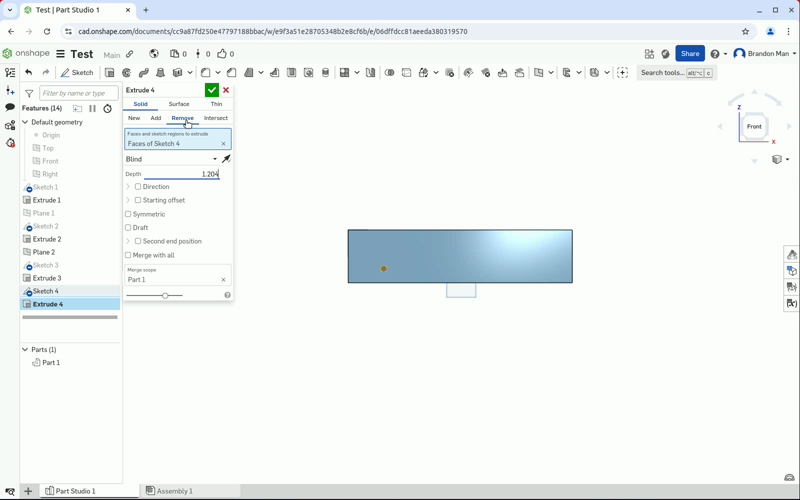
key(tab, 6)
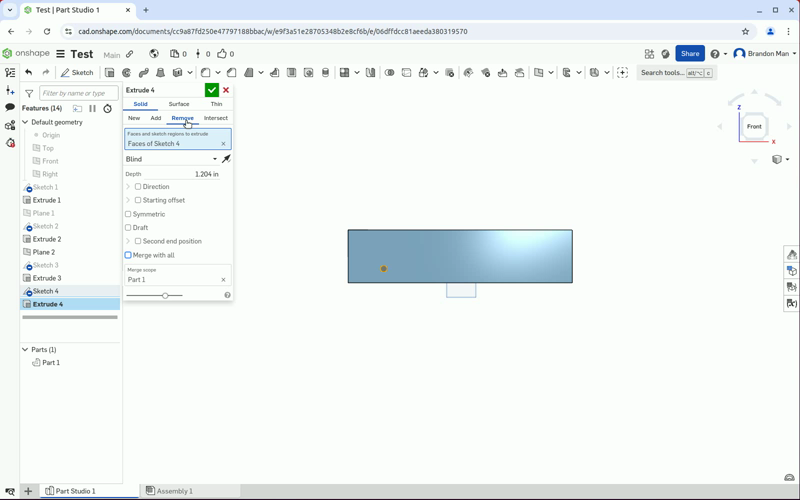
key(space)
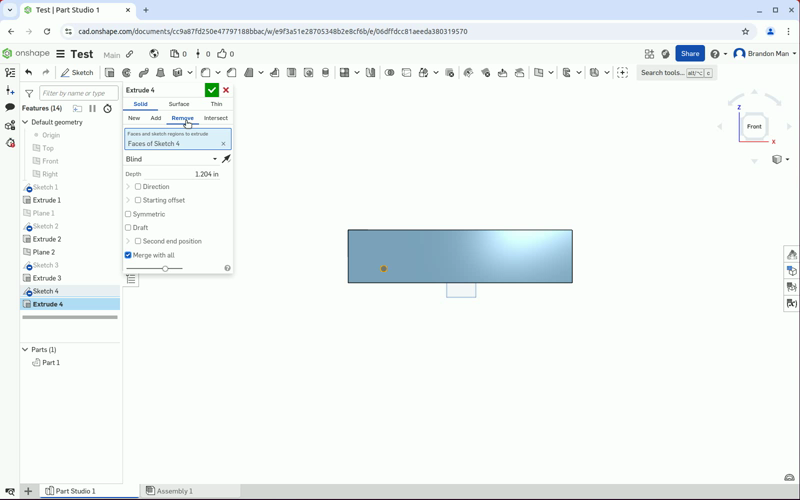
key(enter)
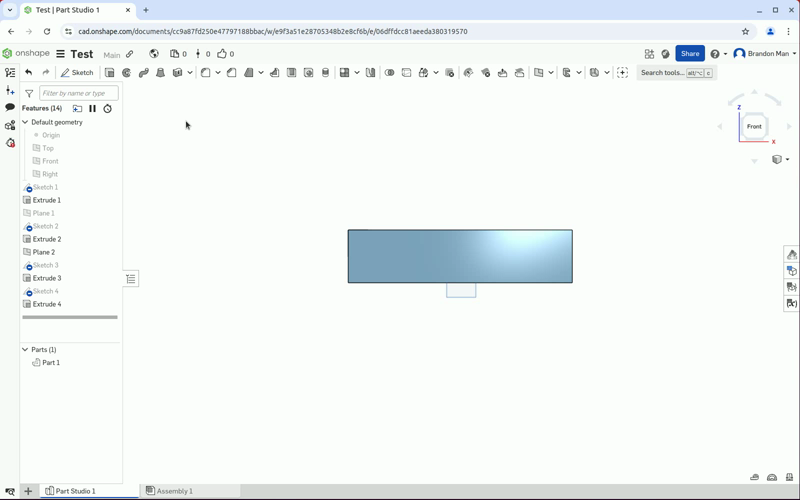
key(shift+h)
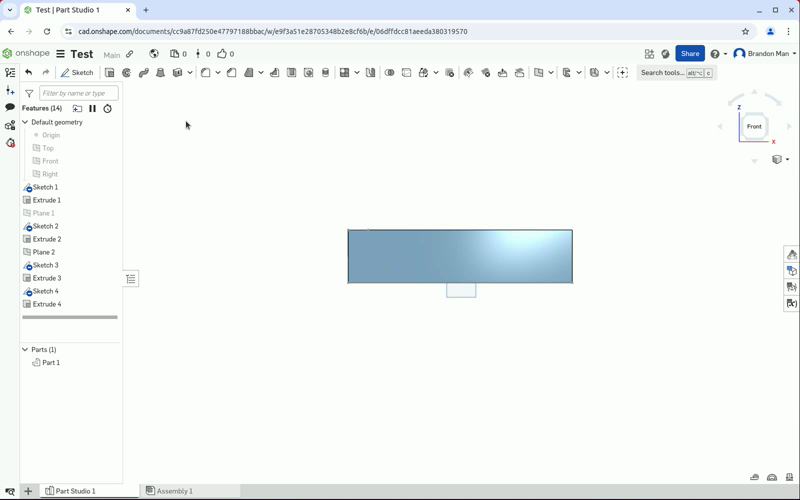
key(shift+h)
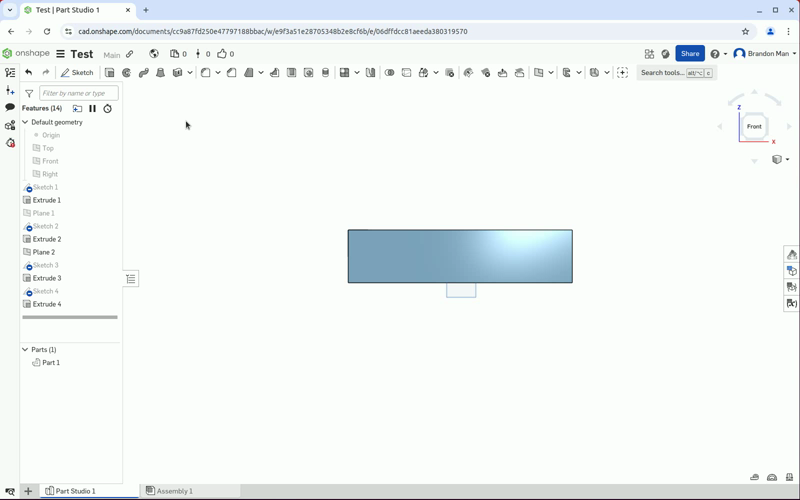
mouse_move(73, 189)
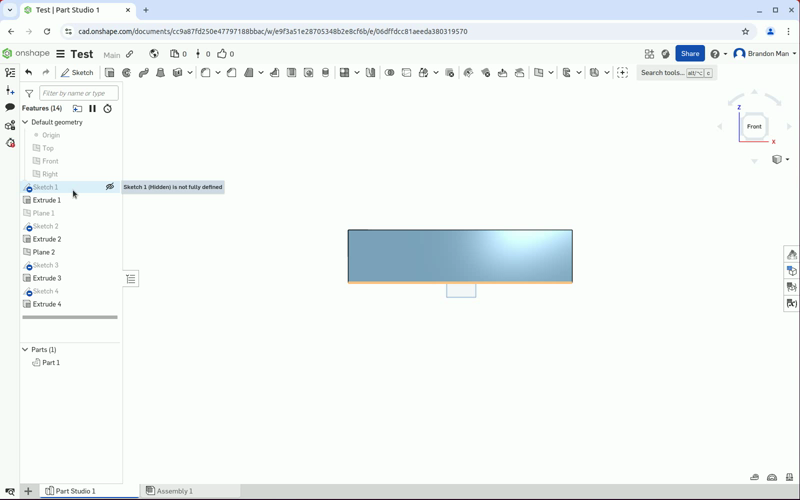
click(73, 189)
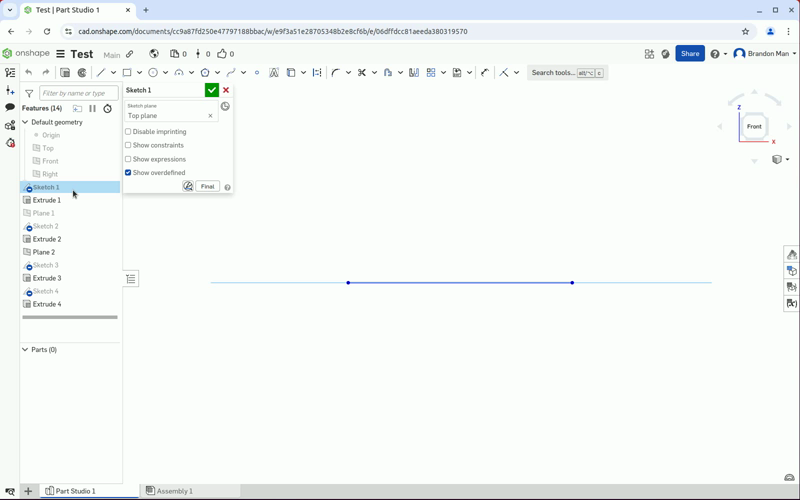
mouse_move(229, 92)
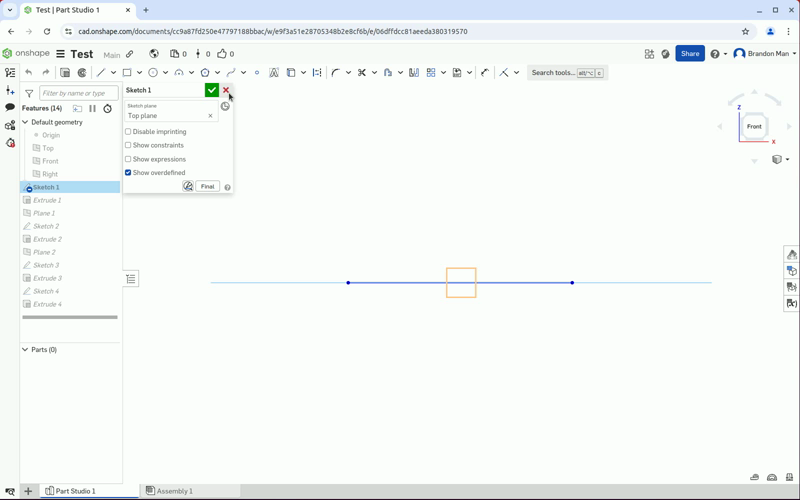
click(229, 92)
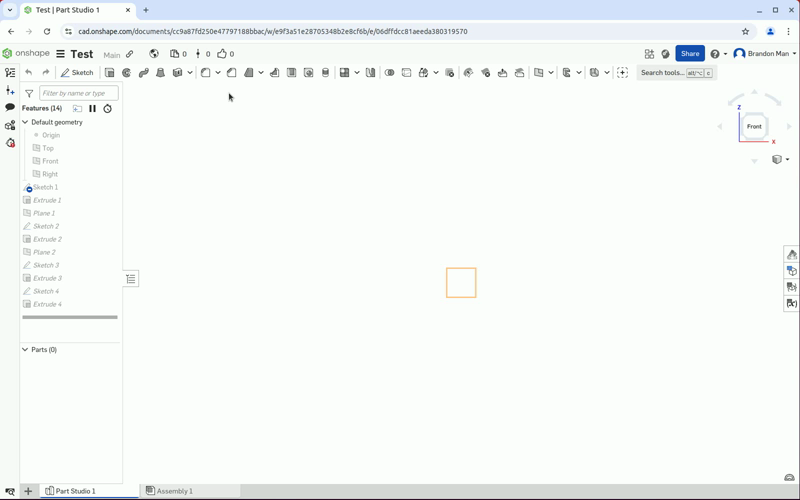
key(shift+s)
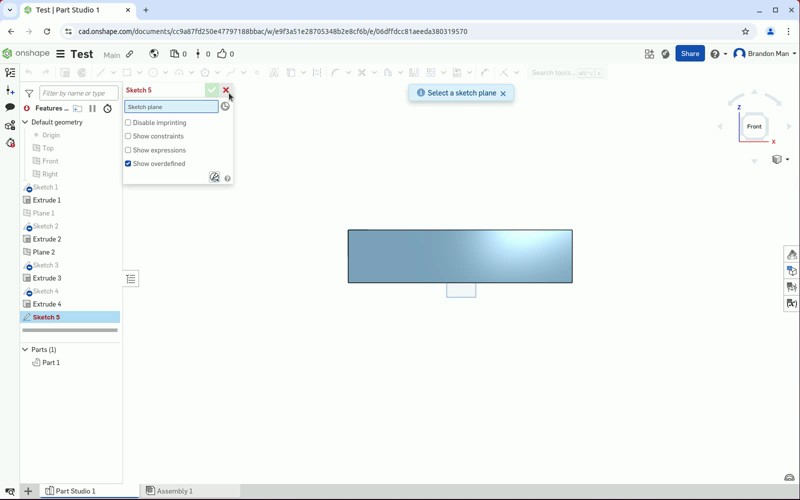
mouse_move(73, 254)
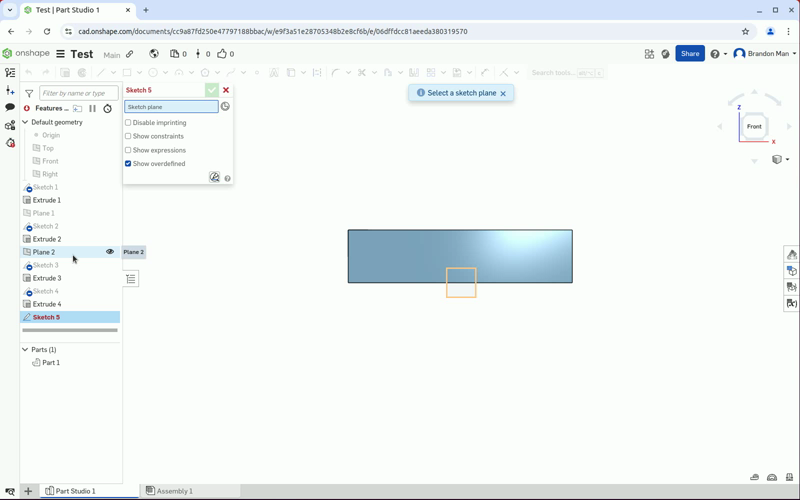
click(73, 254)
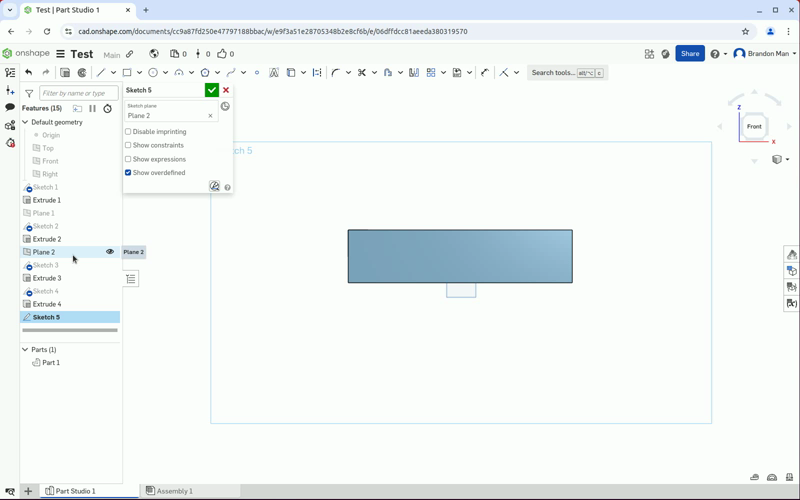
mouse_move(73, 352)
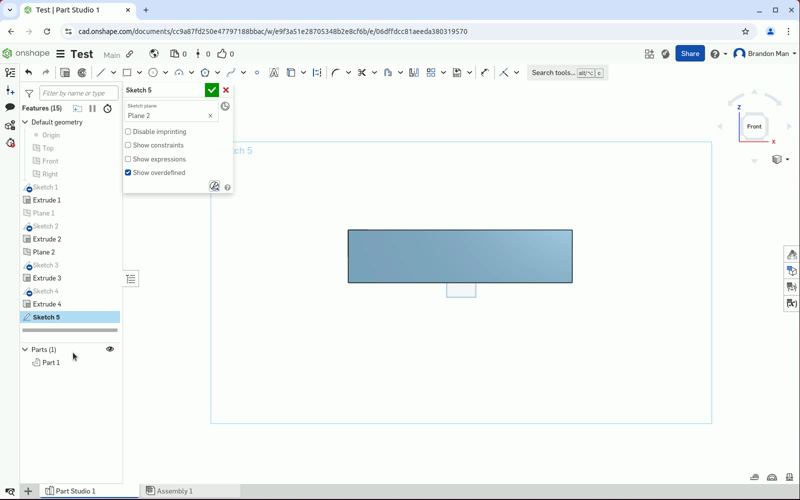
key(y)
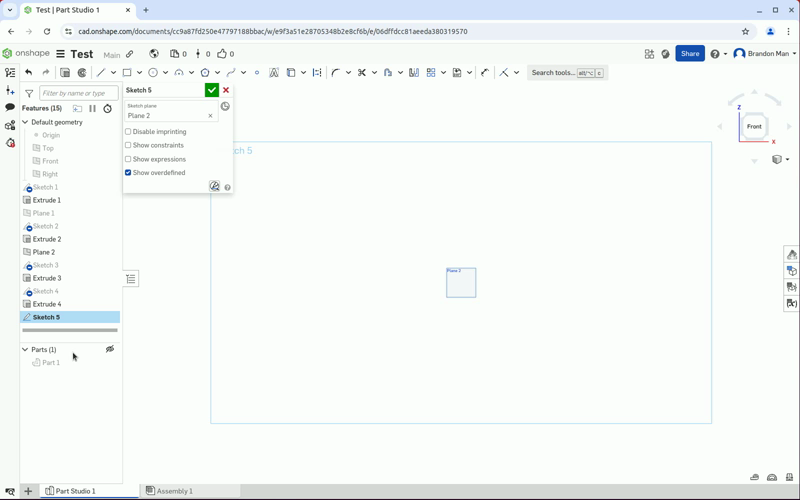
key(c)
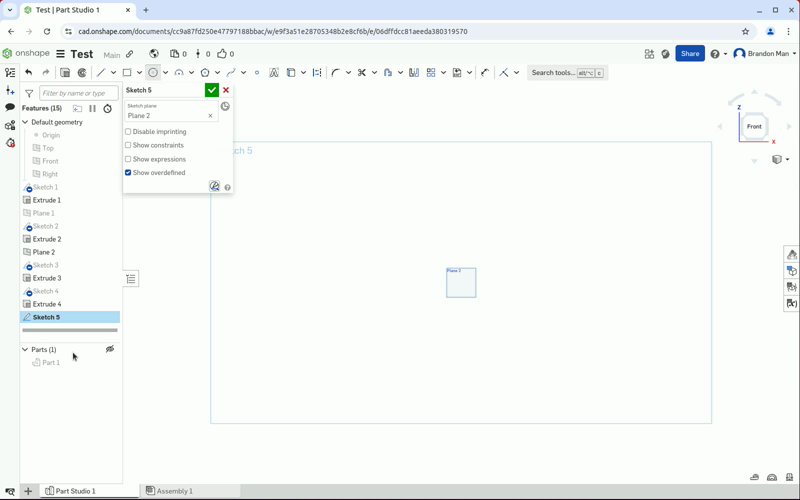
key_down(shift)
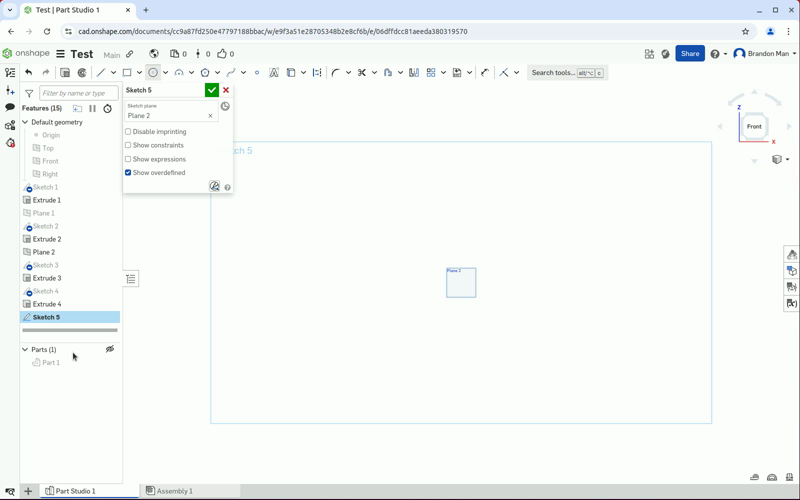
mouse_move(543, 245)
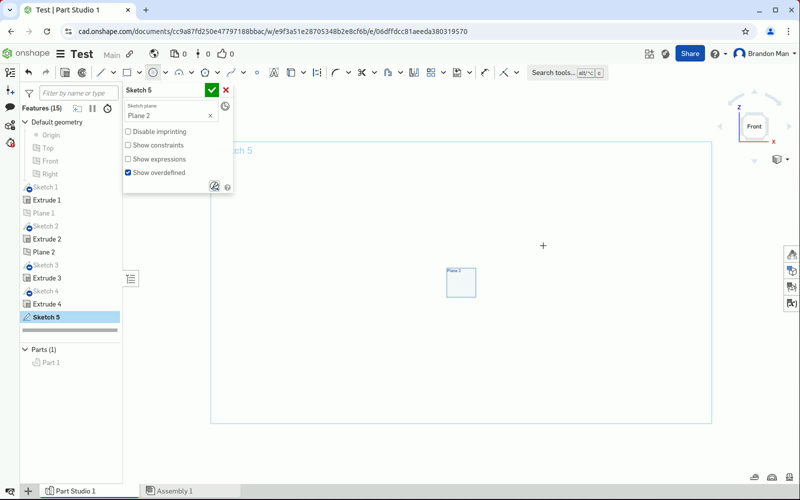
click(543, 245)
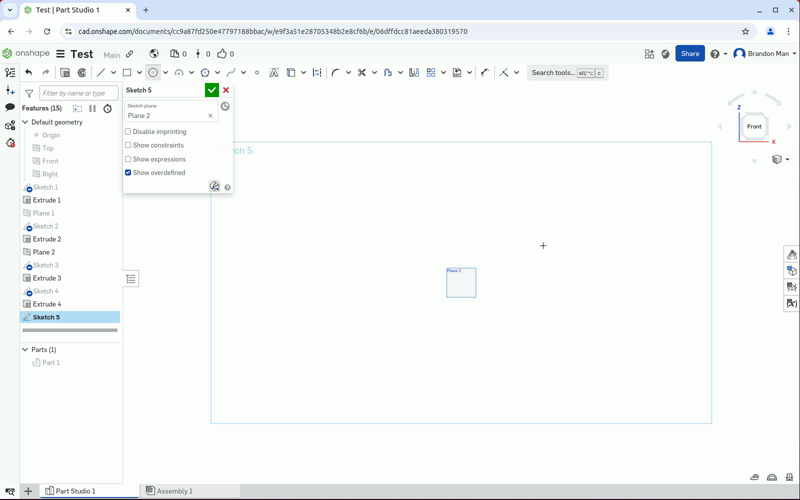
key_up(shift)
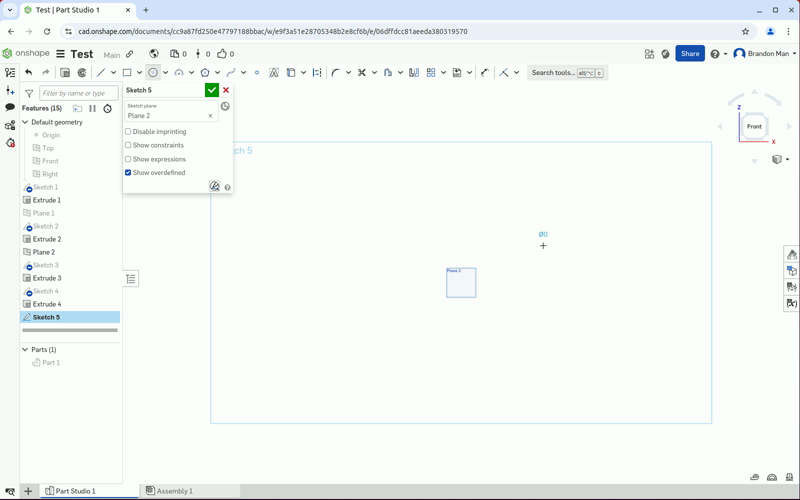
mouse_move(546, 245)
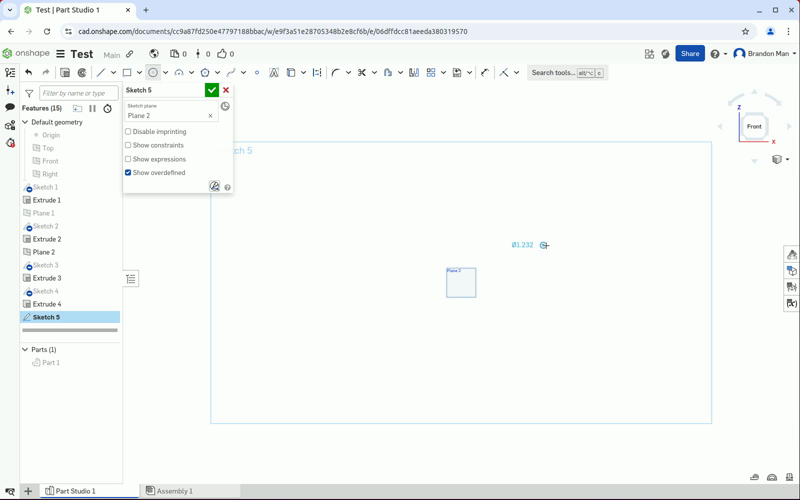
click(546, 245)
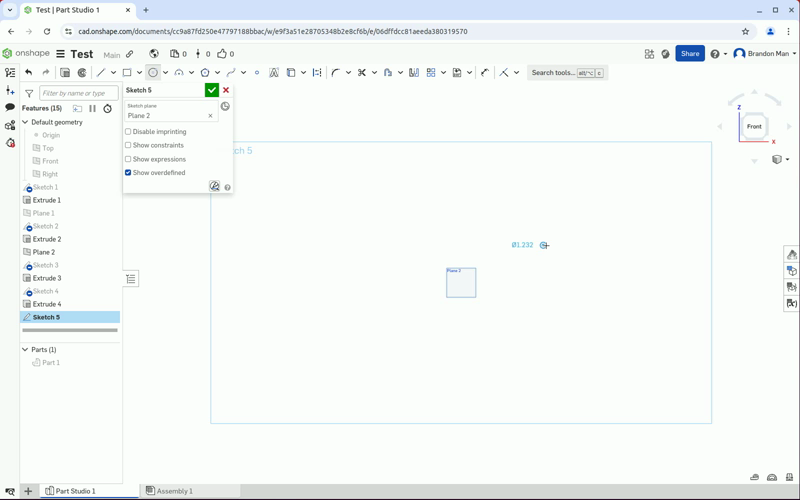
key(esc)
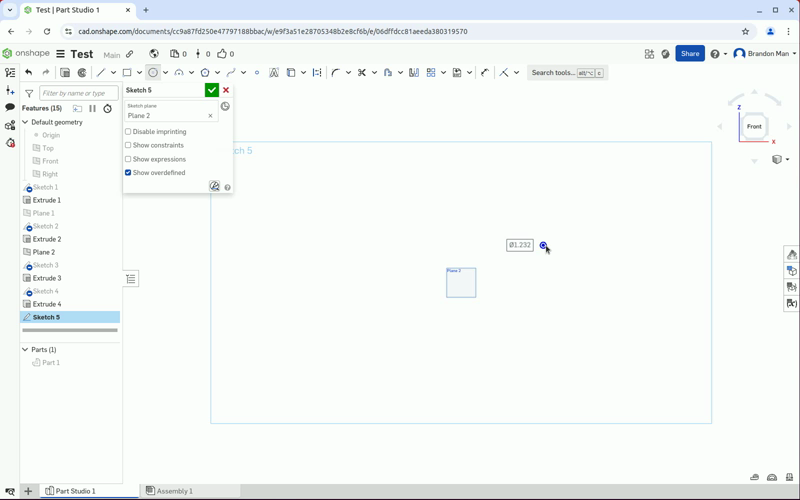
mouse_move(544, 243)
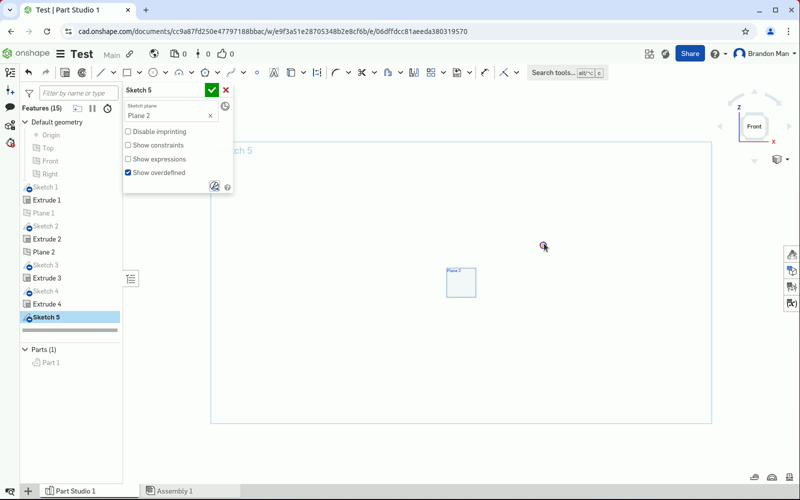
scroll(6)
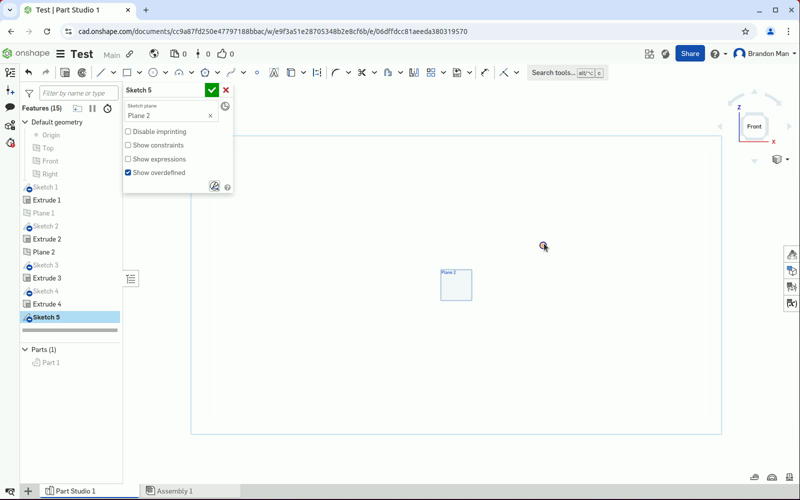
scroll(6)
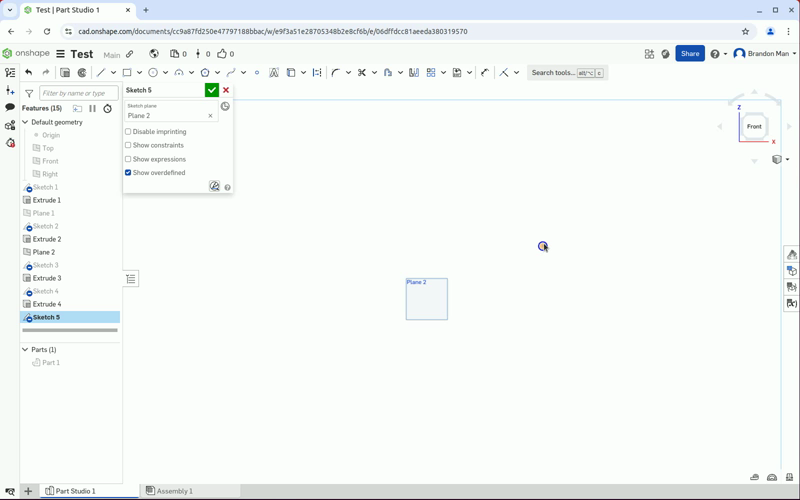
scroll(6)
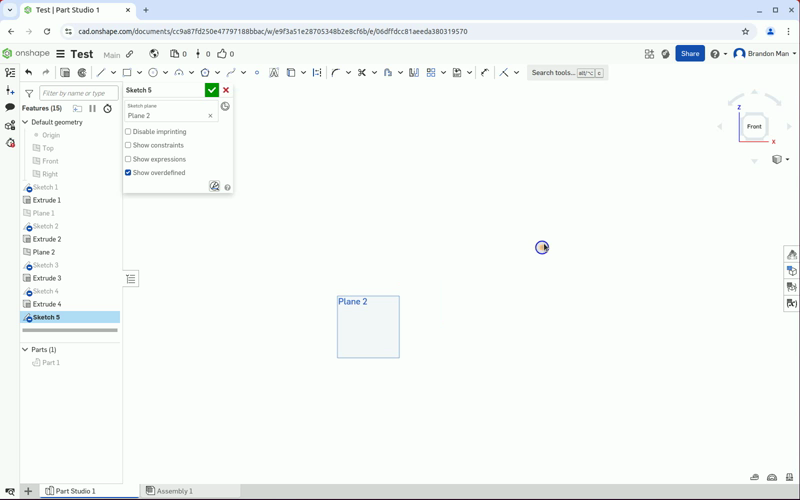
scroll(6)
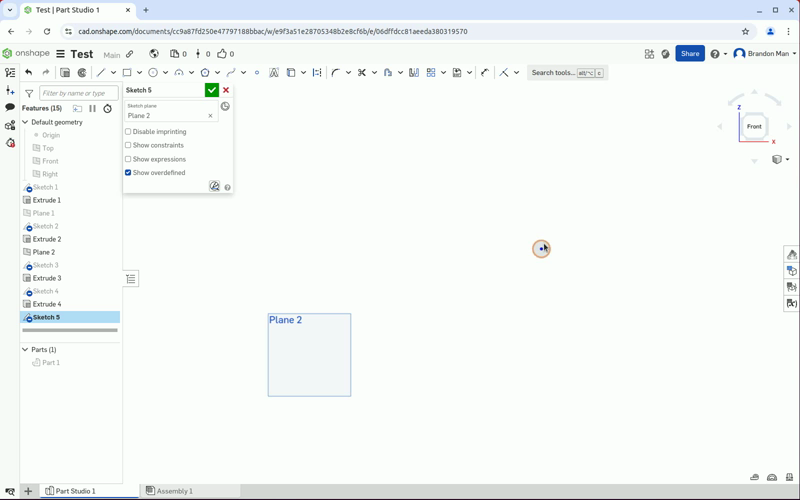
scroll(6)
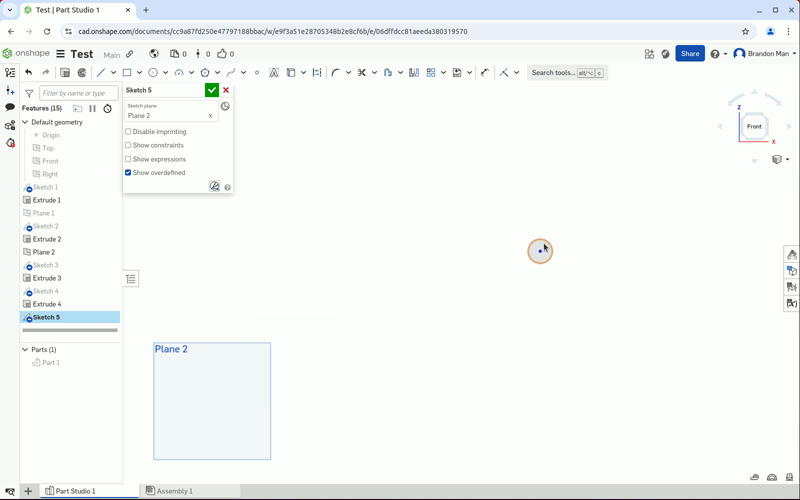
scroll(6)
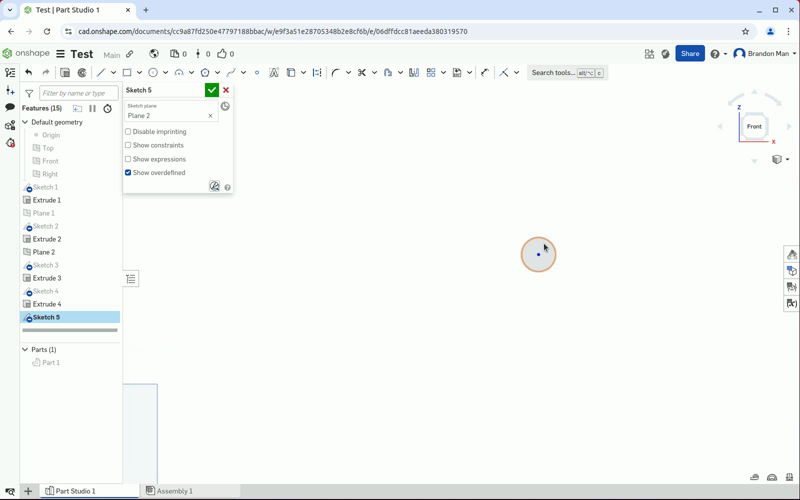
scroll(6)
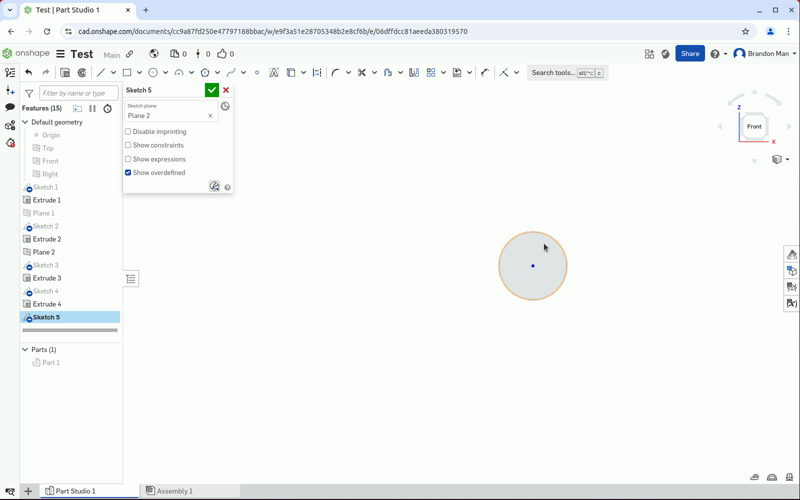
click(544, 243)
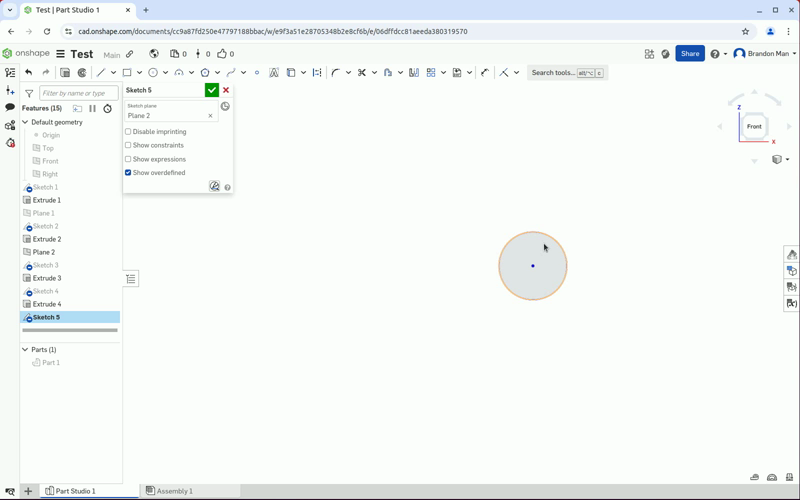
scroll(-6)
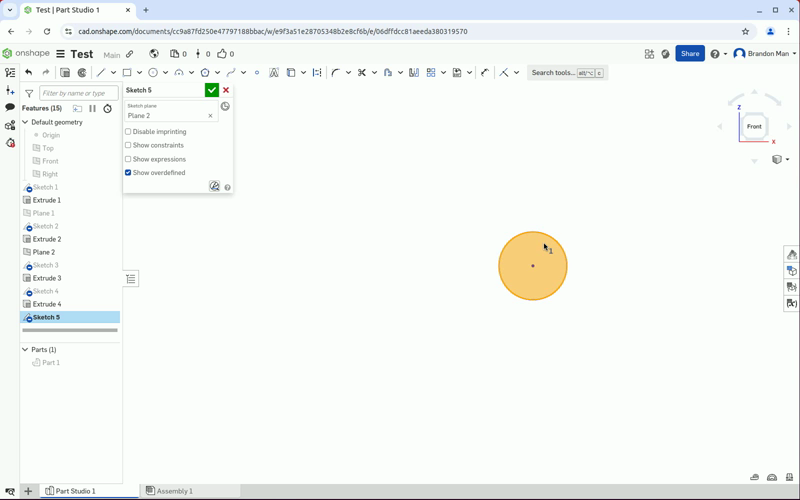
scroll(-6)
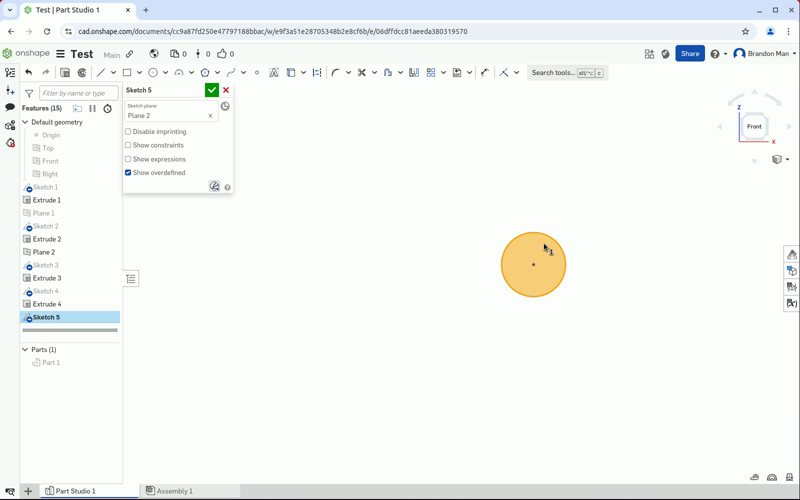
scroll(-6)
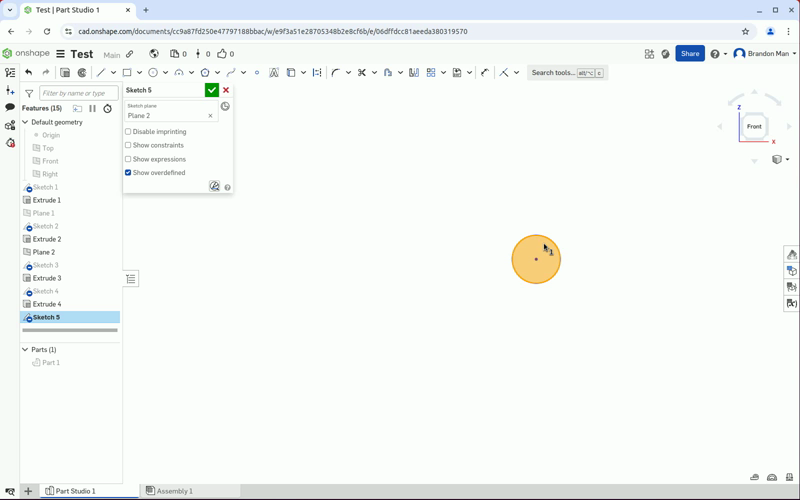
scroll(-6)
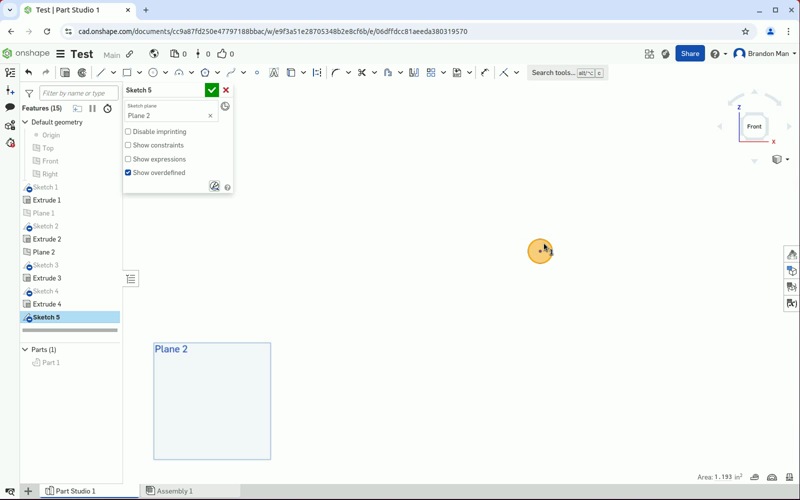
scroll(-6)
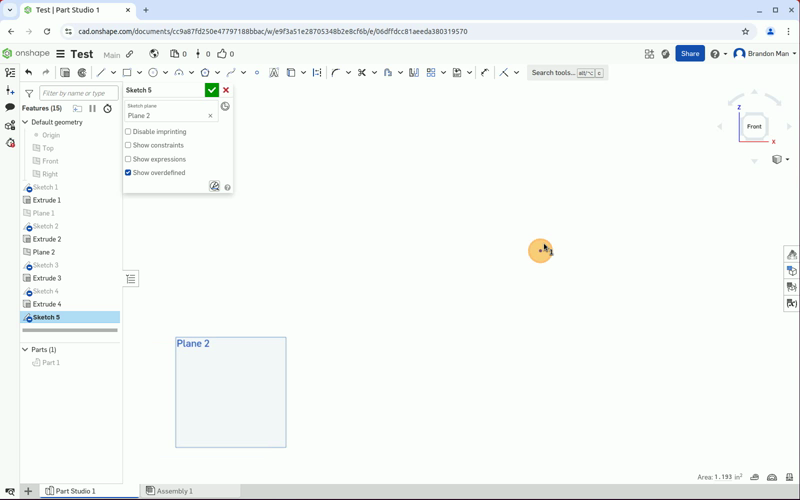
scroll(-6)
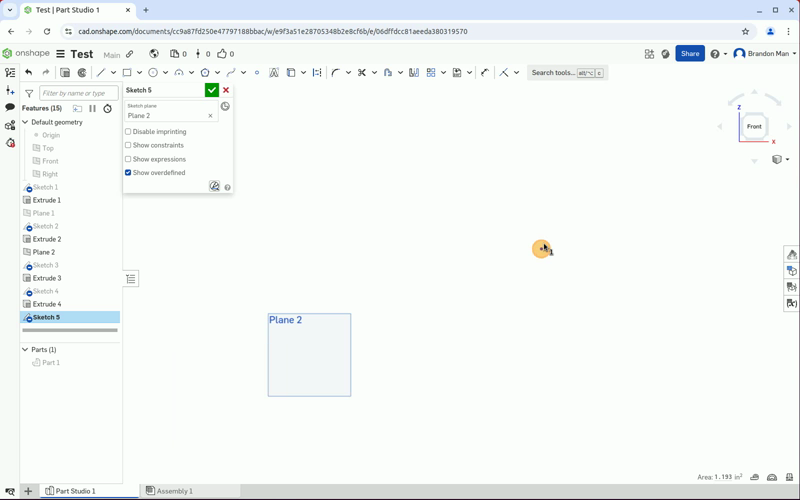
scroll(-6)
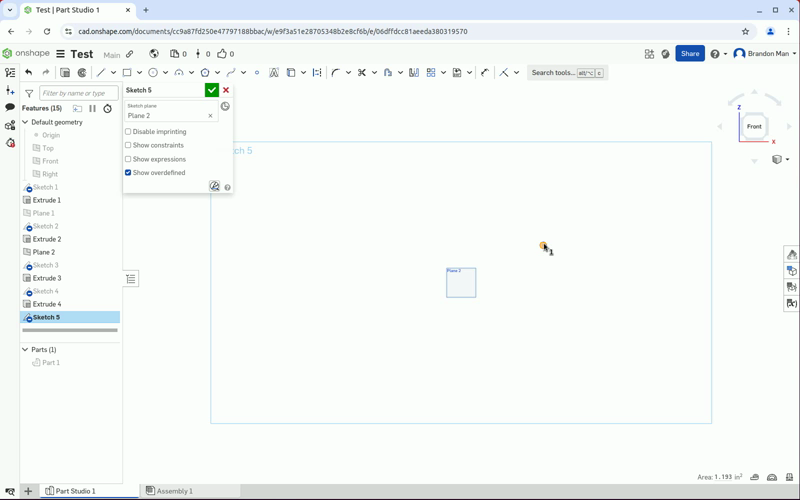
mouse_move(73, 352)
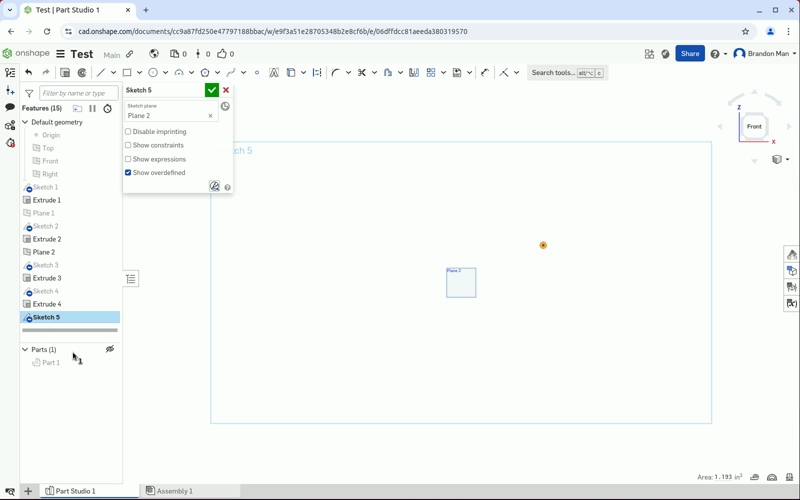
key(shift+y)
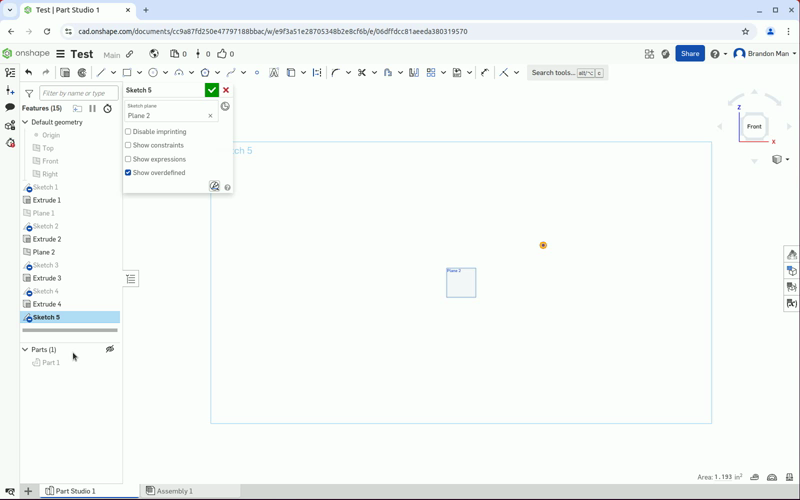
key(shift+e)
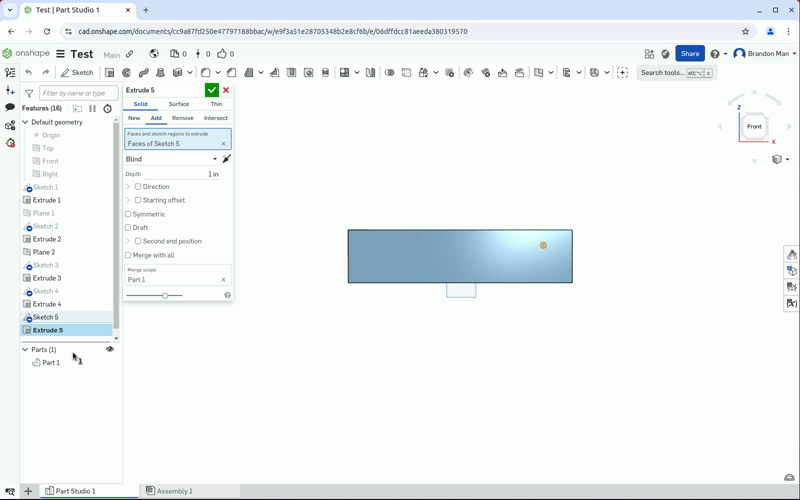
mouse_move(143, 106)
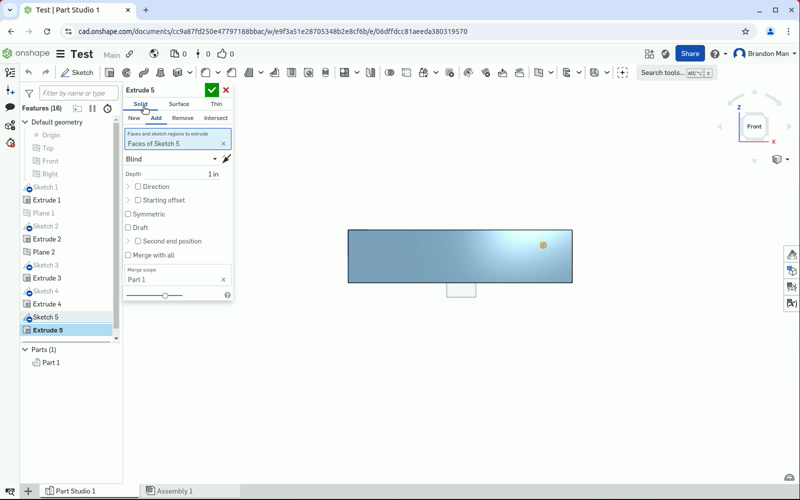
click(143, 106)
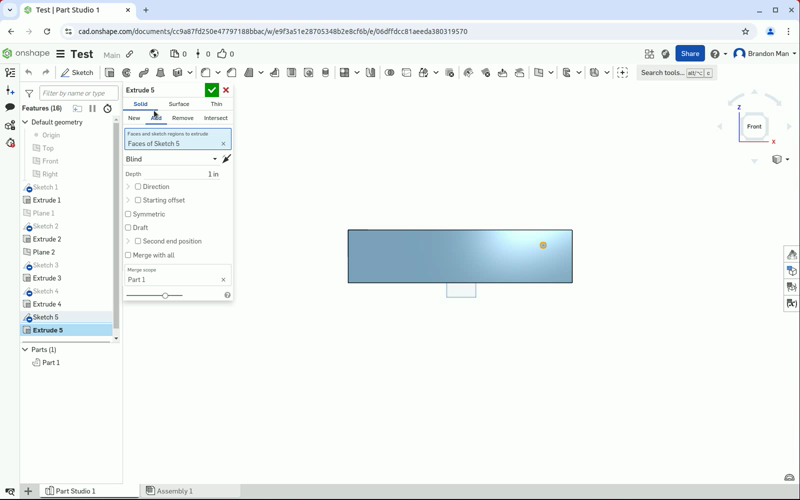
mouse_move(186, 120)
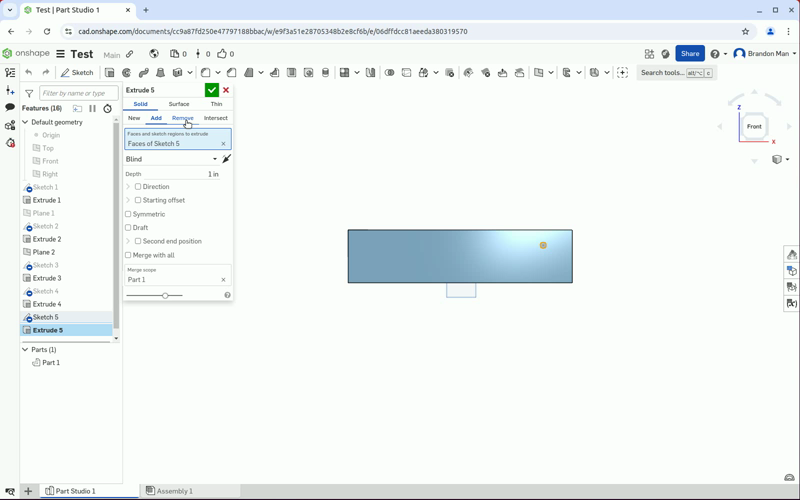
click(186, 120)
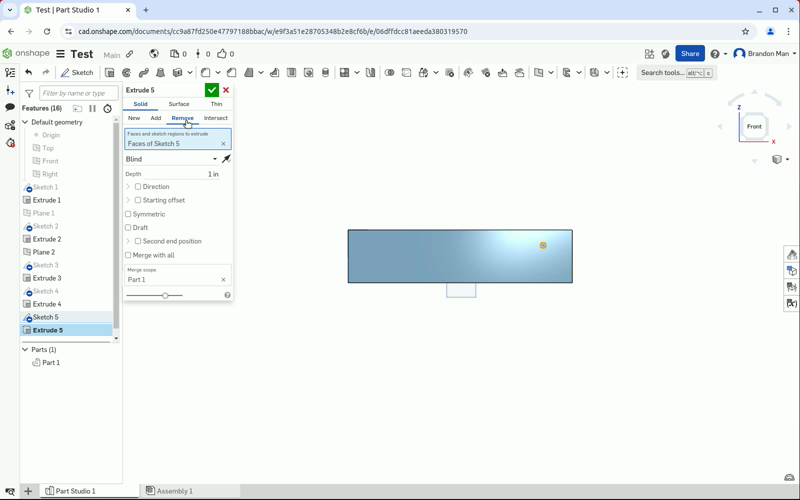
key(tab, 4)
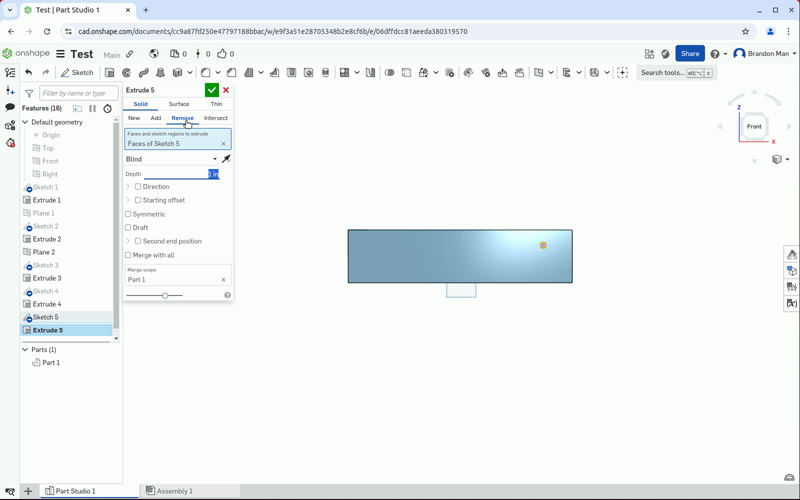
text(1.204)
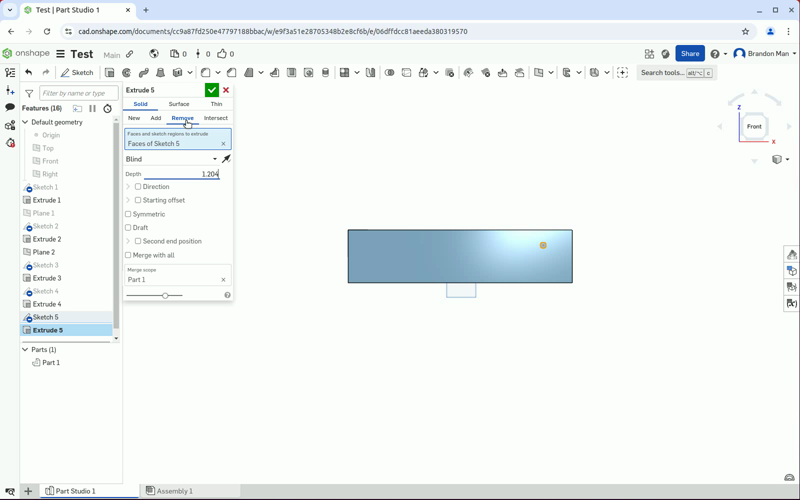
key(tab, 6)
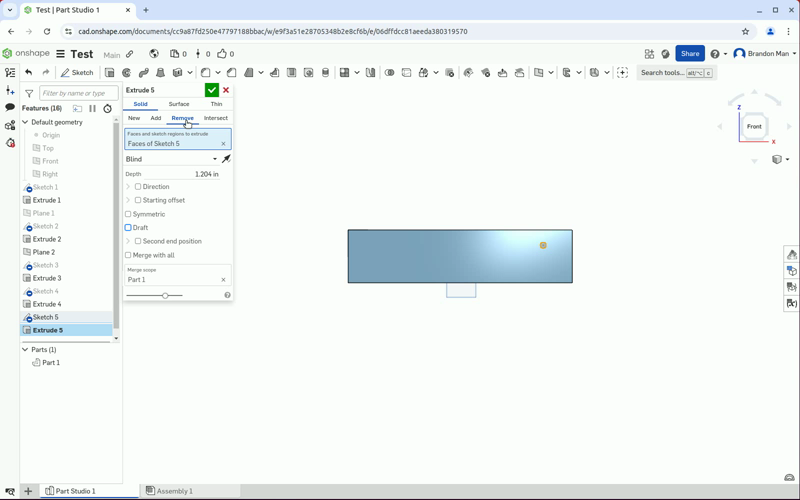
key(space)
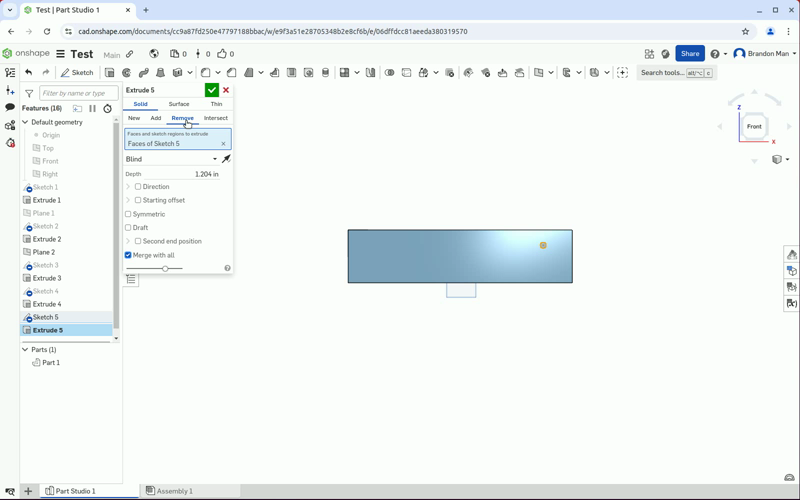
key(enter)
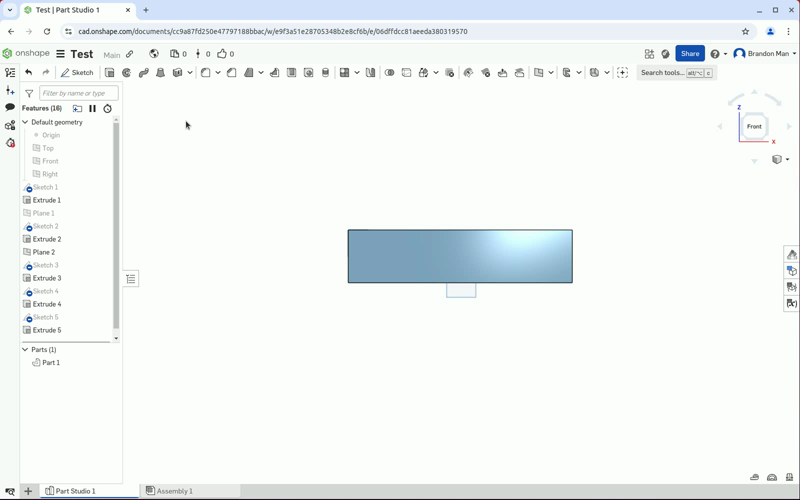
key(shift+h)
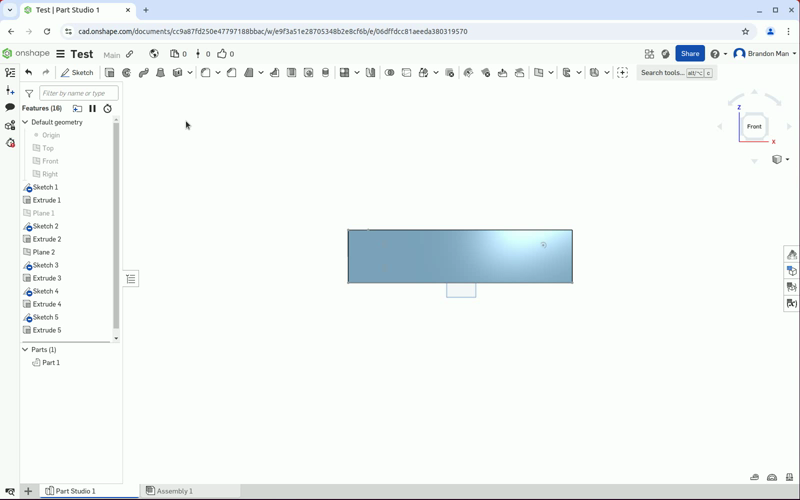
key(shift+h)
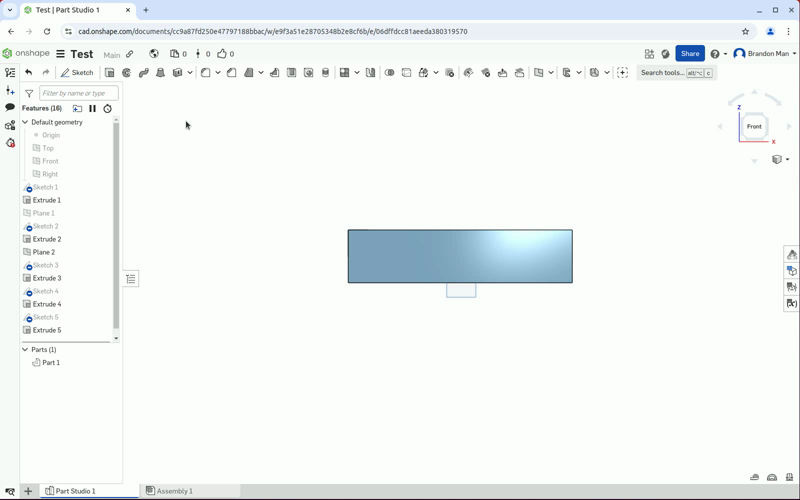
mouse_move(69, 189)
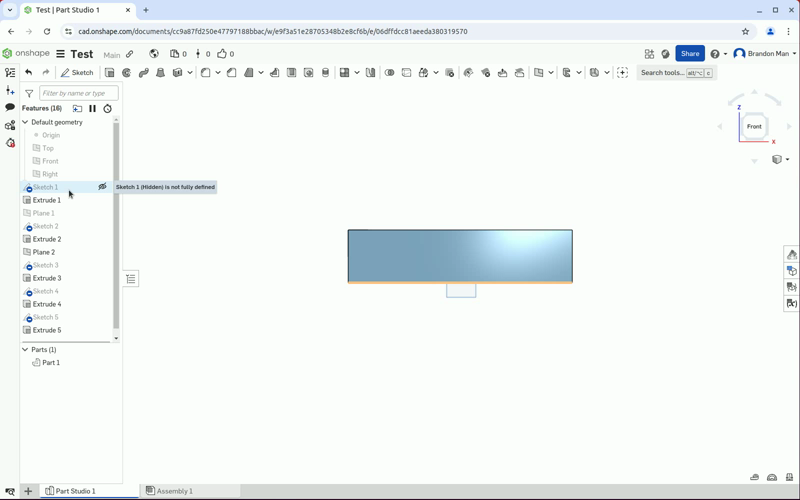
click(69, 189)
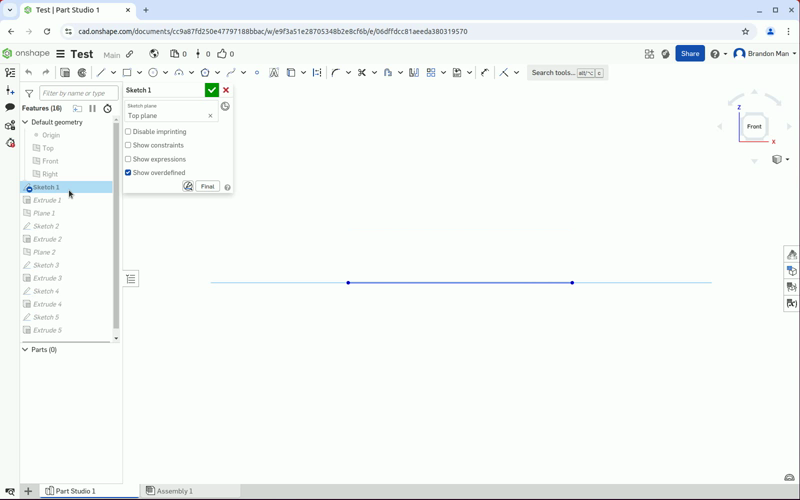
mouse_move(229, 92)
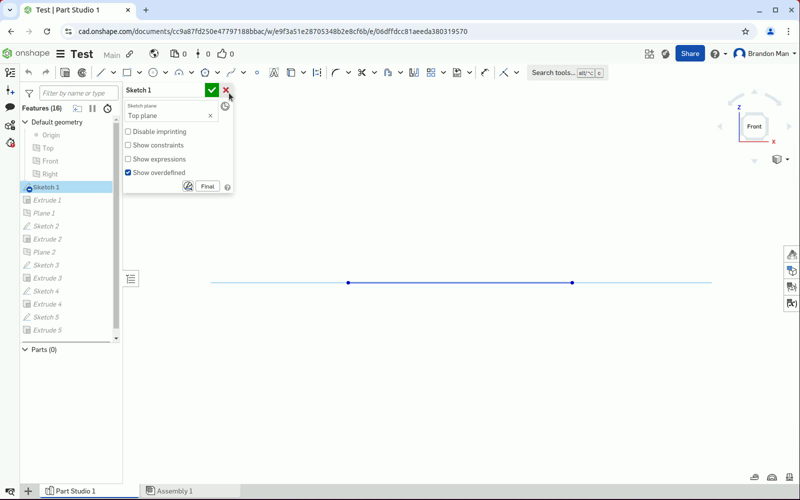
click(229, 92)
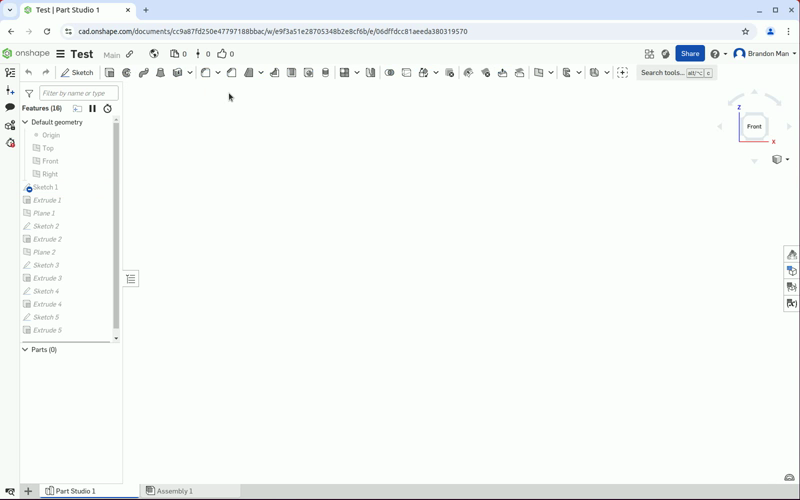
key(shift+s)
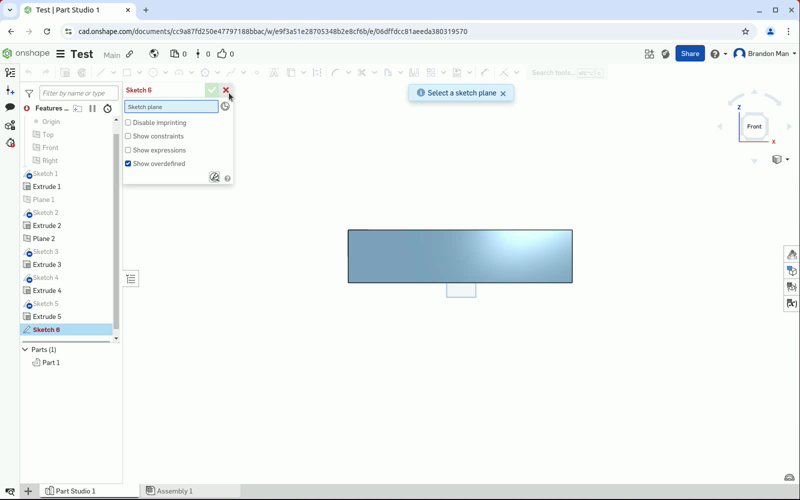
mouse_move(69, 241)
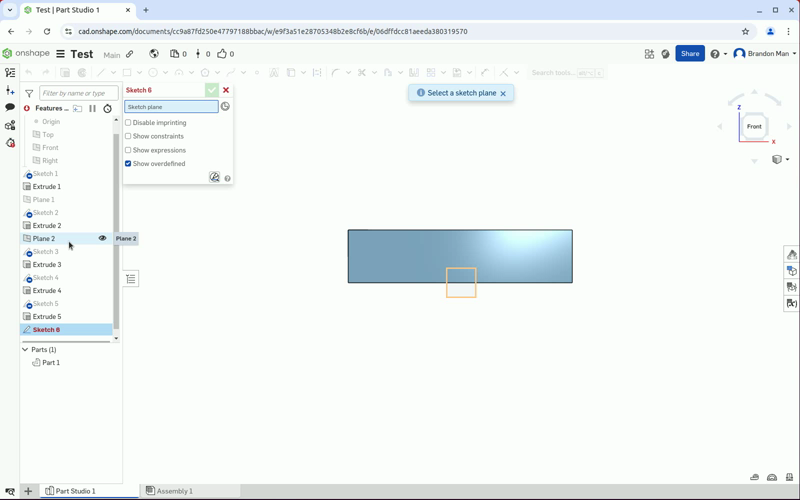
click(69, 241)
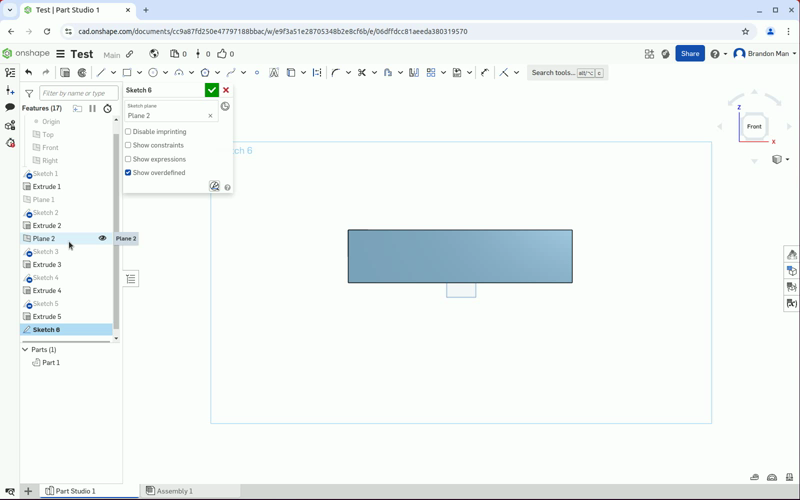
mouse_move(73, 352)
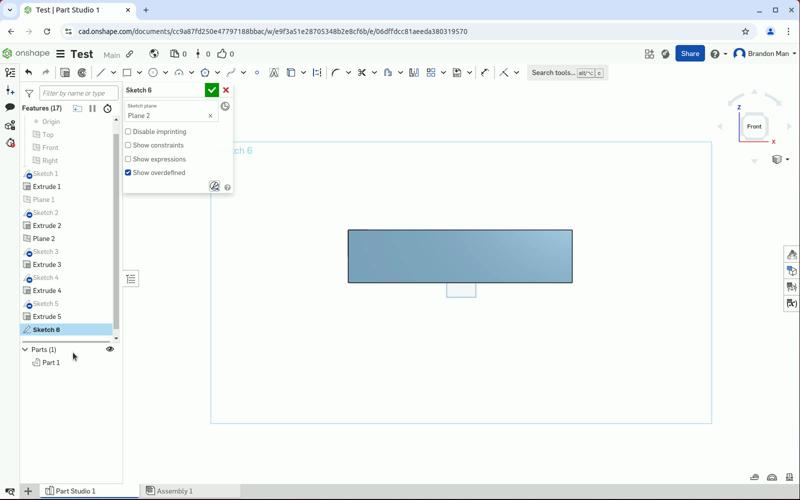
key(y)
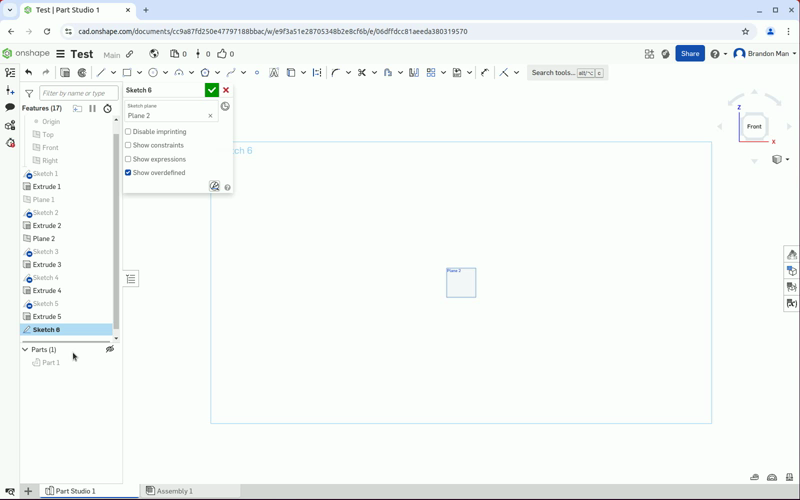
key(c)
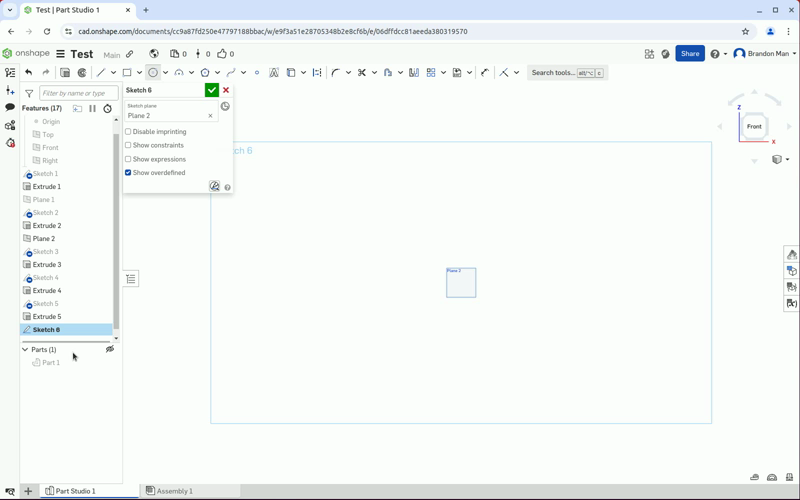
key_down(shift)
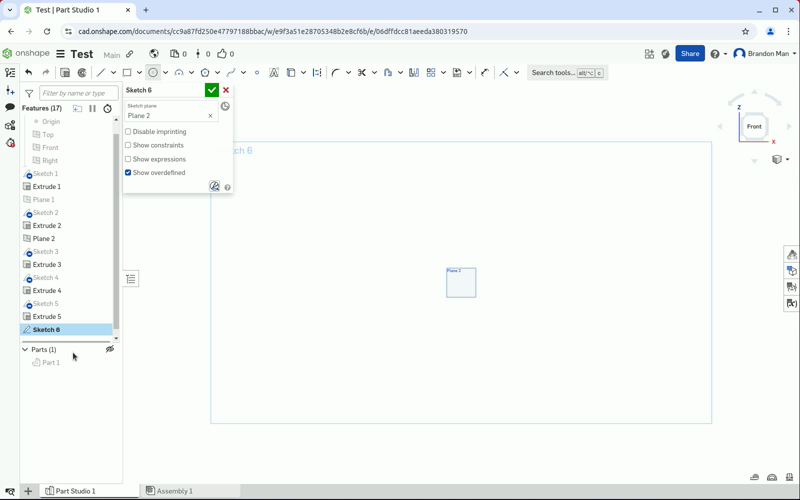
mouse_move(543, 268)
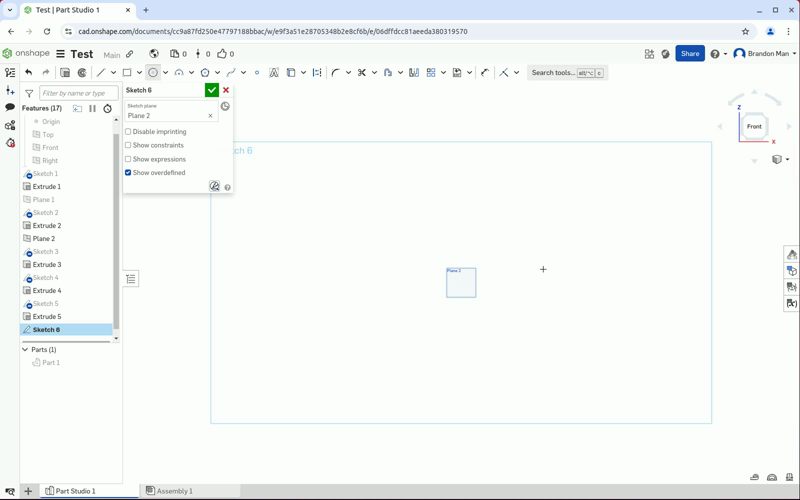
click(543, 268)
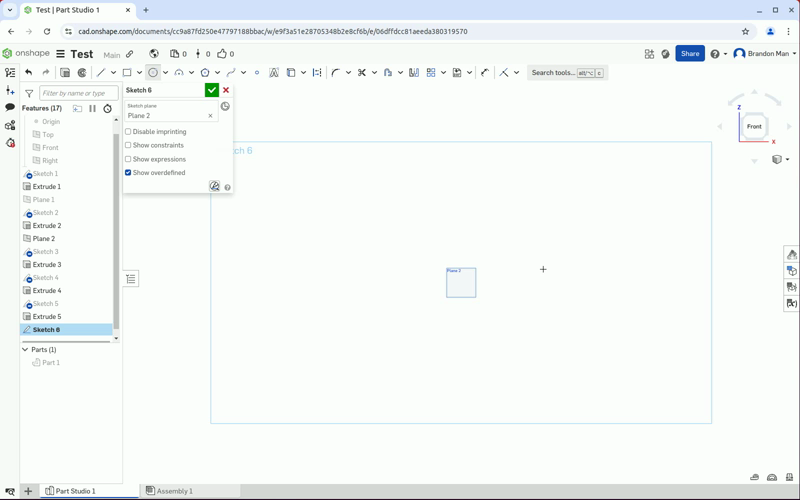
key_up(shift)
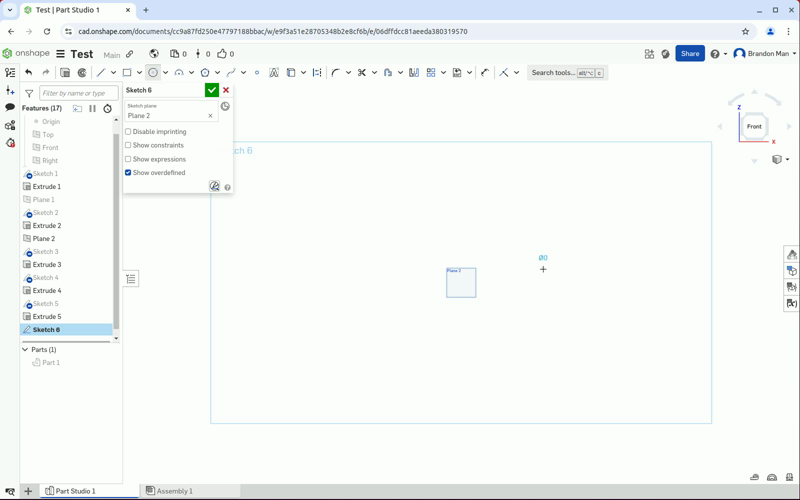
mouse_move(546, 268)
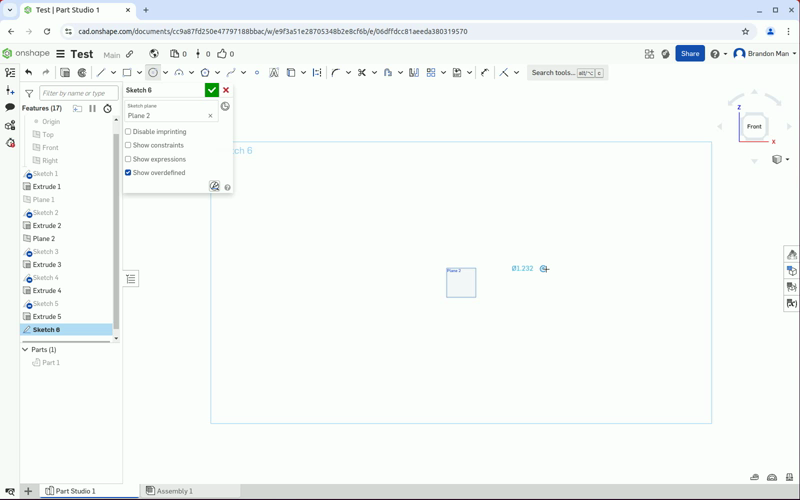
click(546, 268)
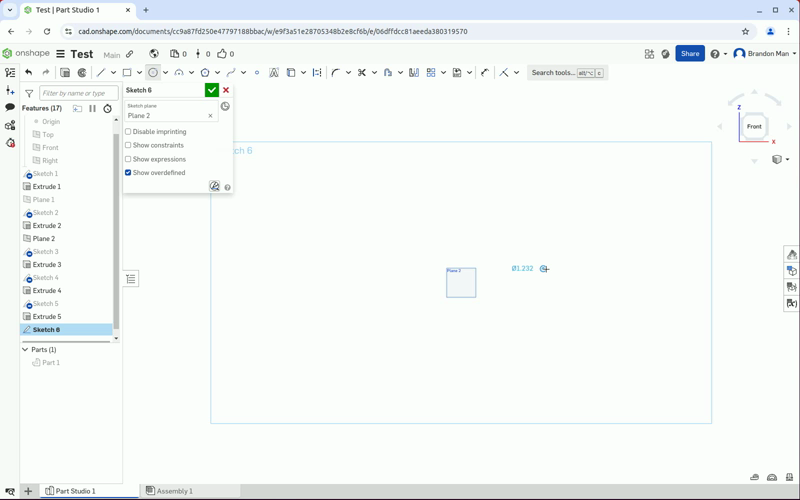
key(esc)
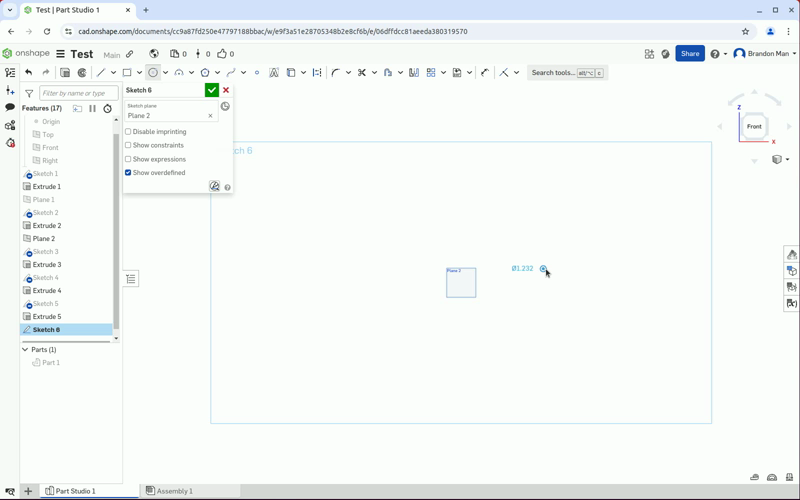
mouse_move(544, 268)
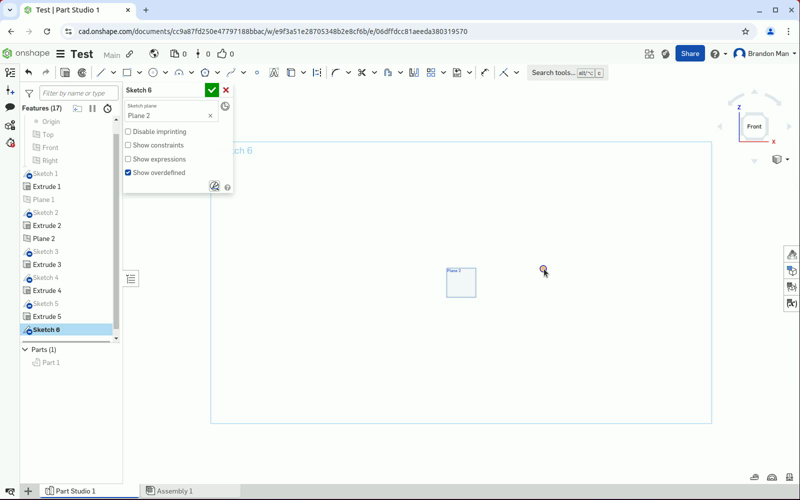
scroll(6)
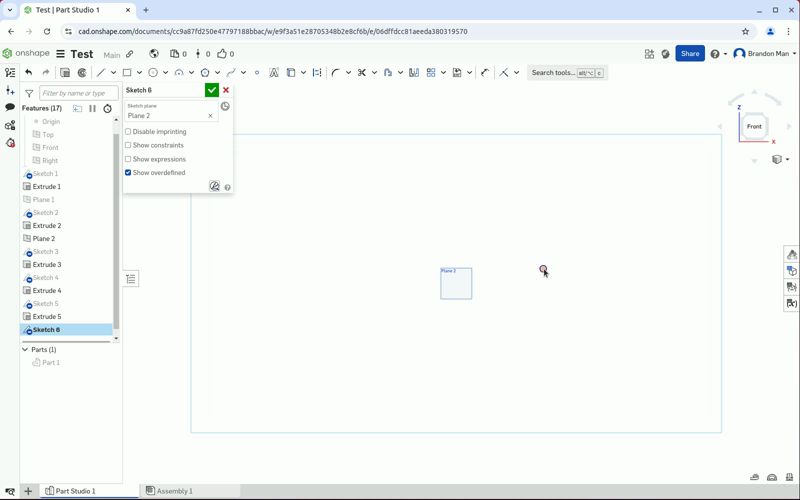
scroll(6)
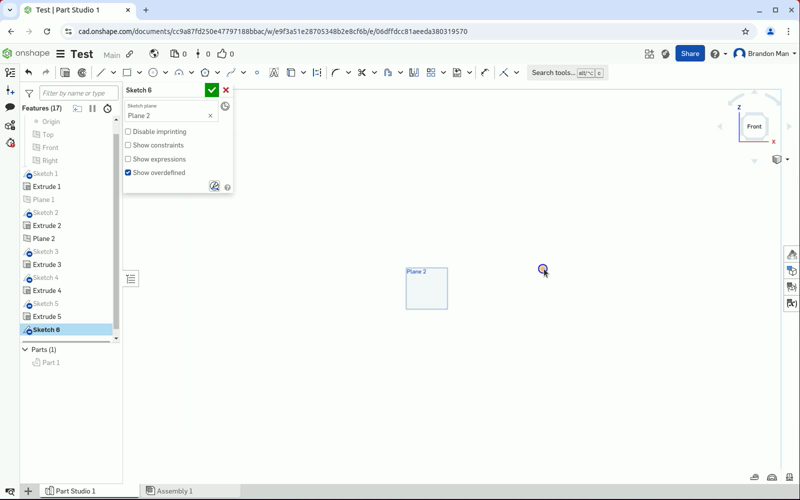
scroll(6)
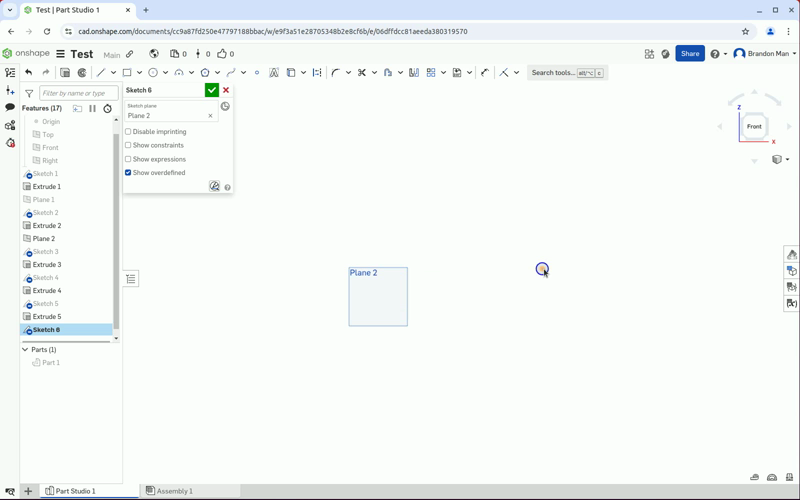
scroll(6)
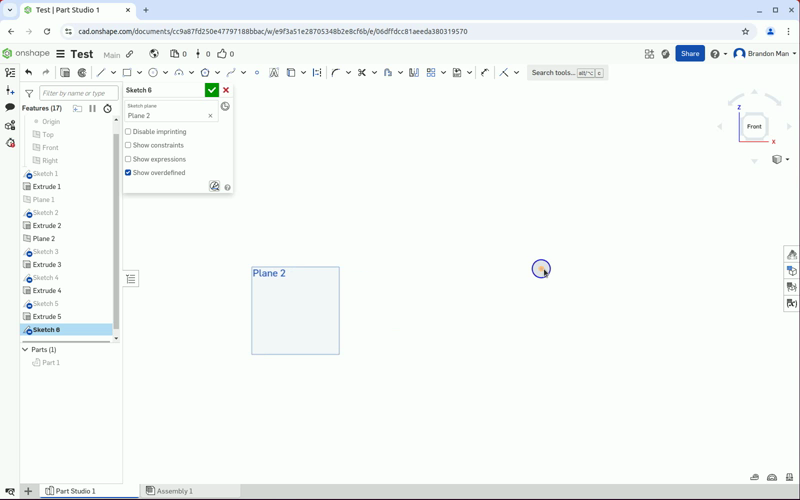
scroll(6)
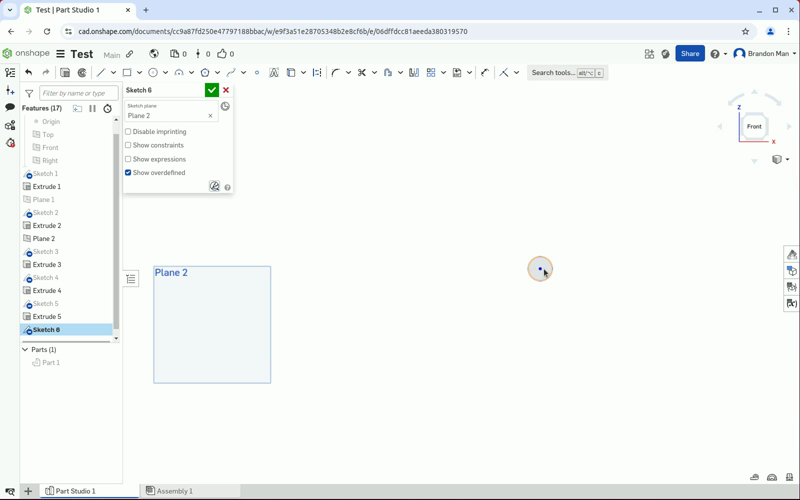
scroll(6)
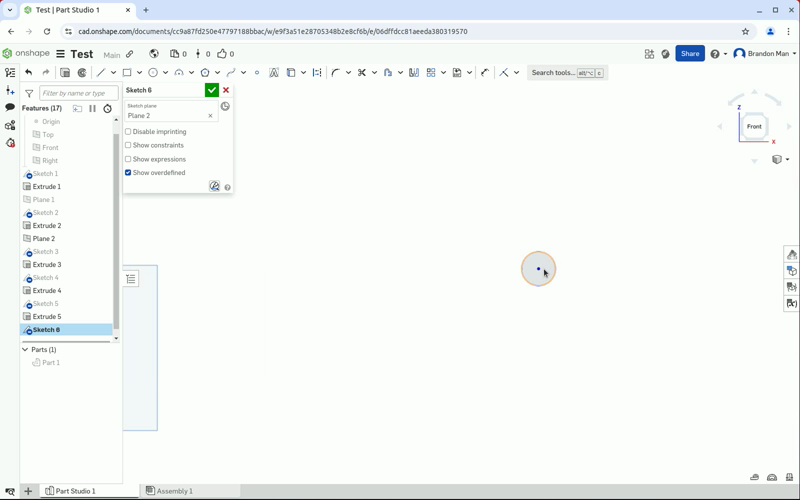
scroll(6)
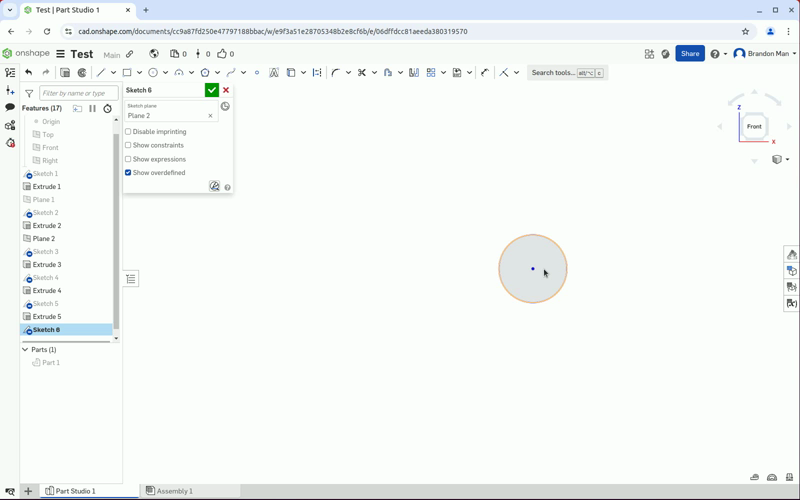
click(544, 268)
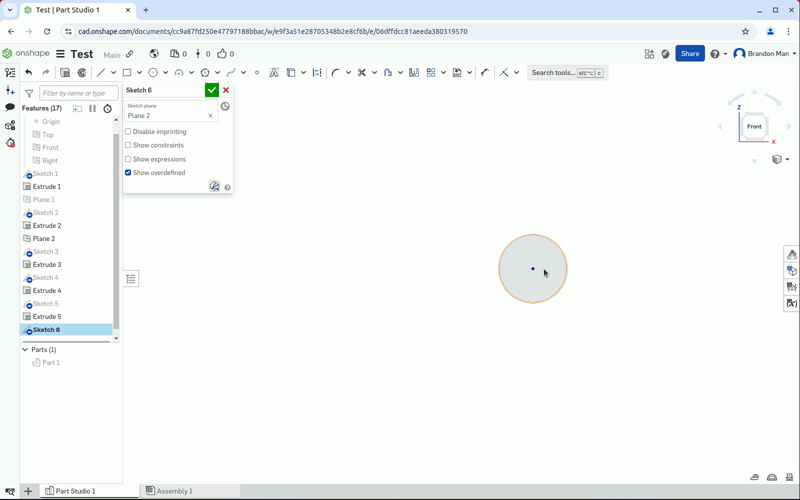
scroll(-6)
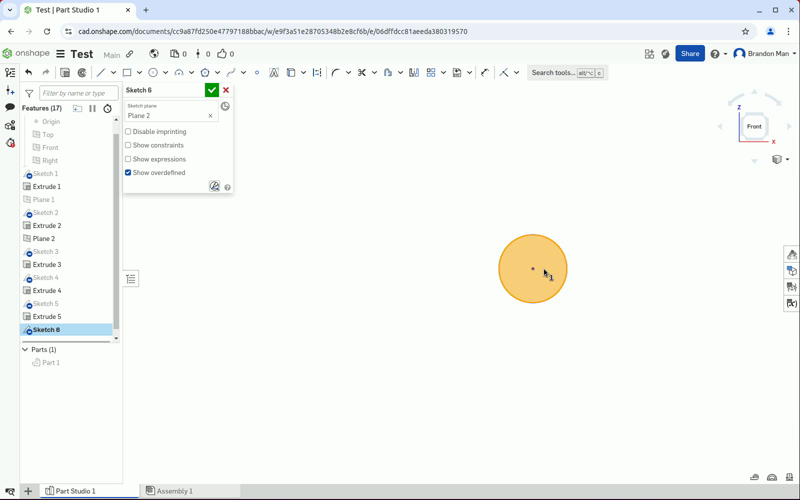
scroll(-6)
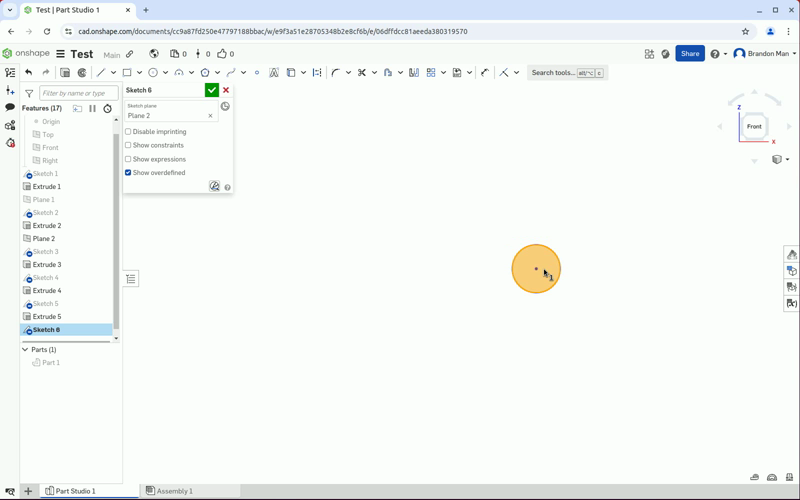
scroll(-6)
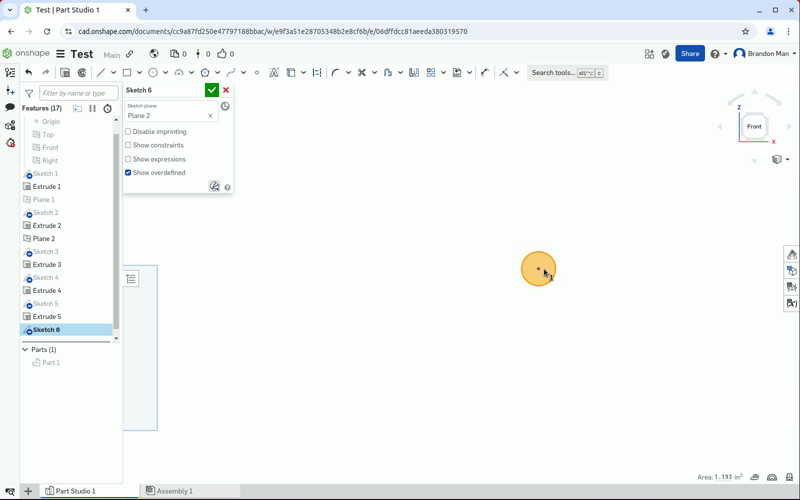
scroll(-6)
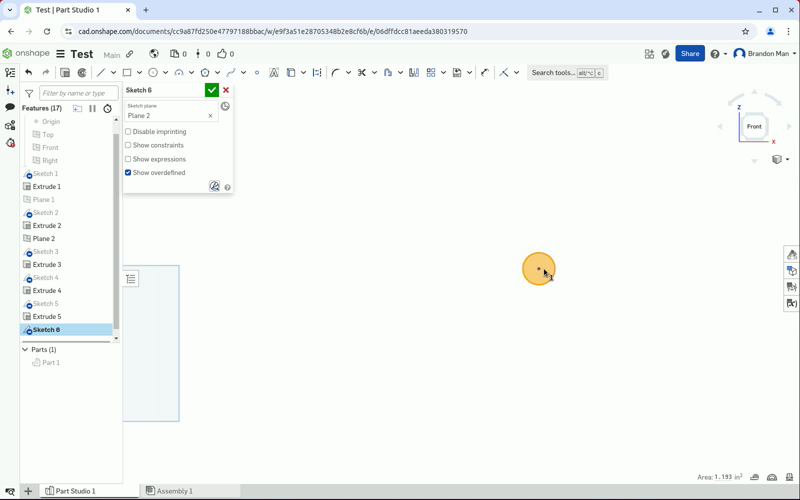
scroll(-6)
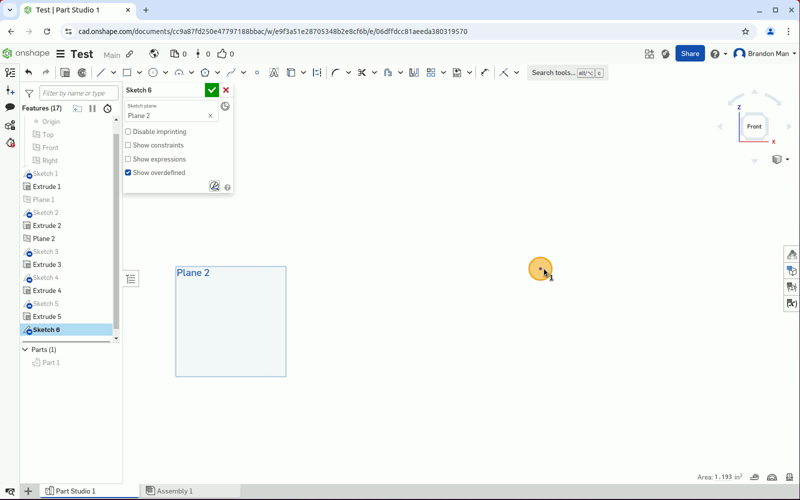
scroll(-6)
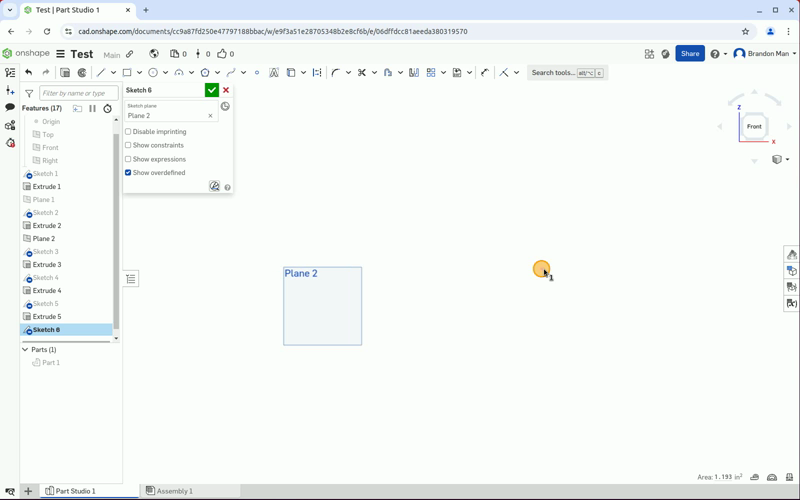
scroll(-6)
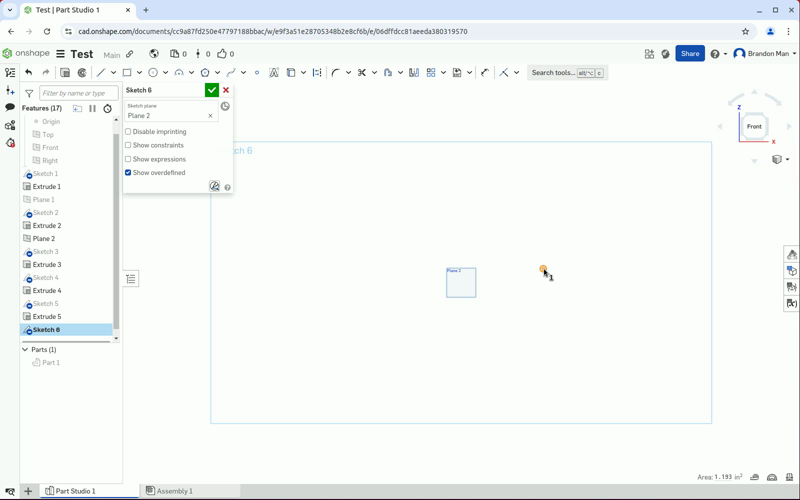
mouse_move(73, 352)
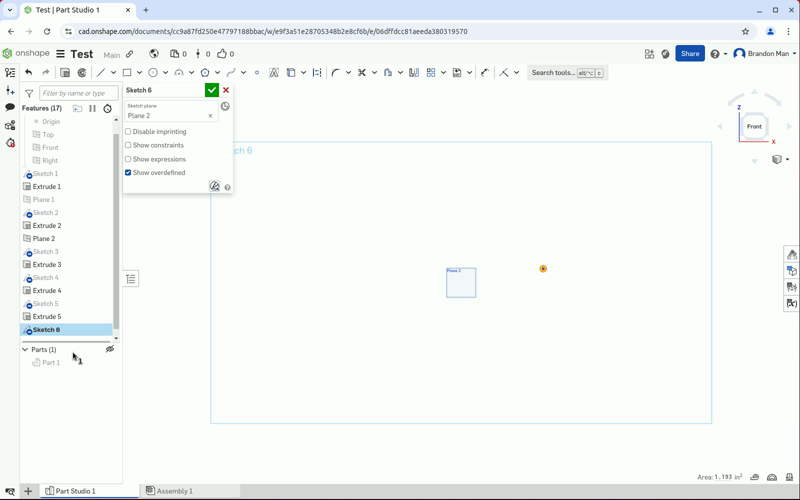
key(shift+y)
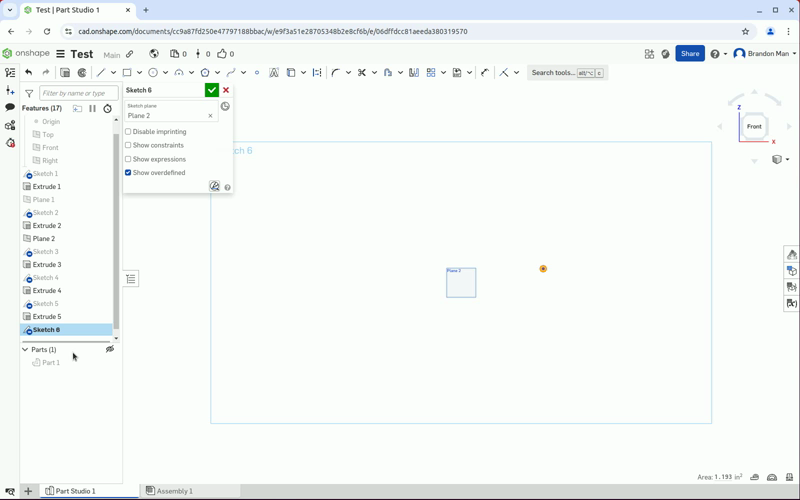
key(shift+e)
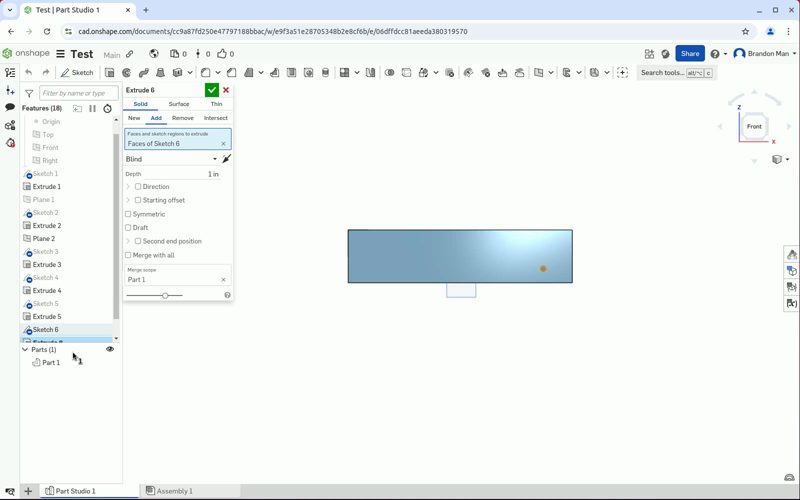
mouse_move(143, 106)
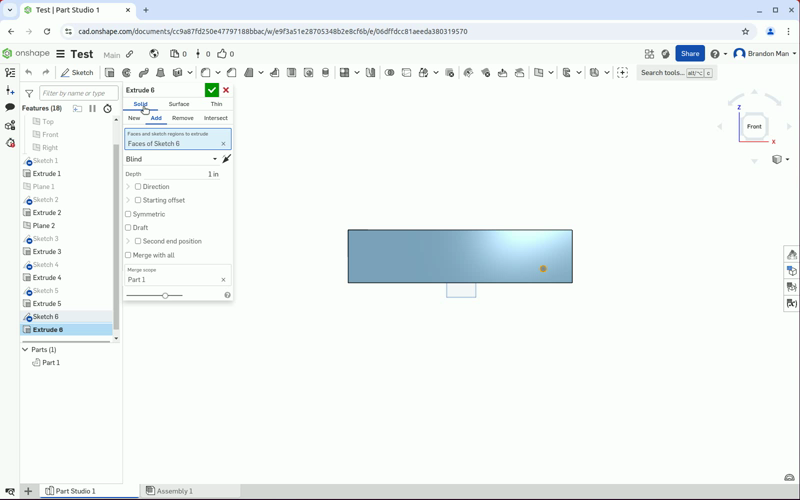
click(143, 106)
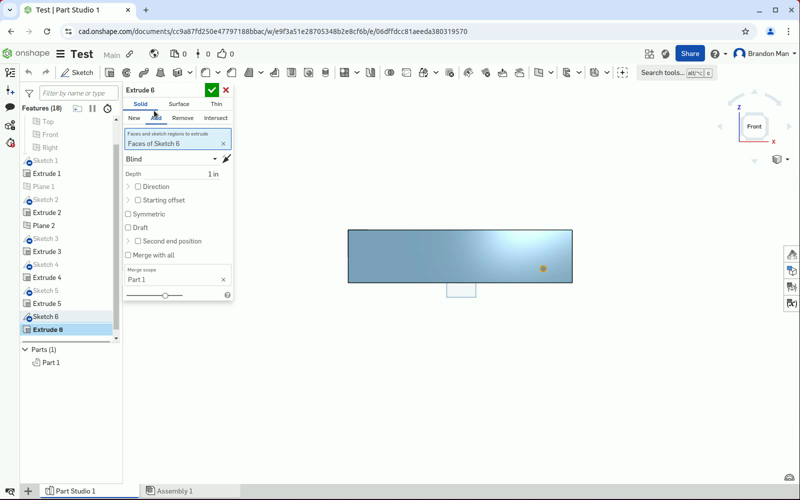
mouse_move(186, 120)
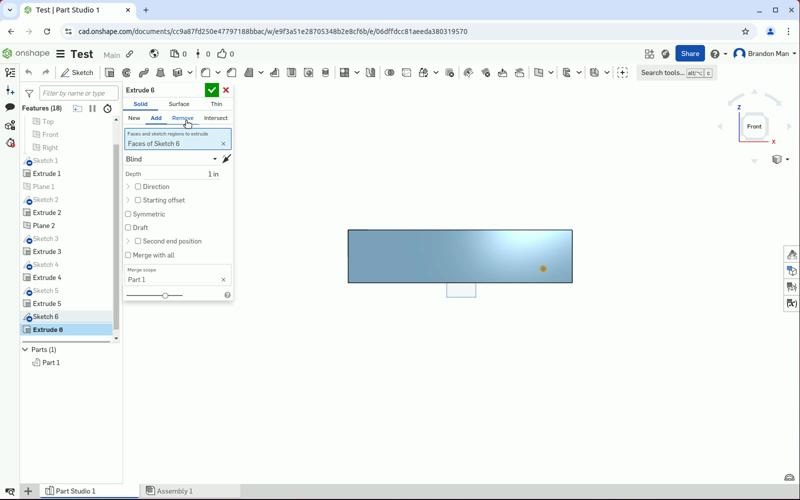
click(186, 120)
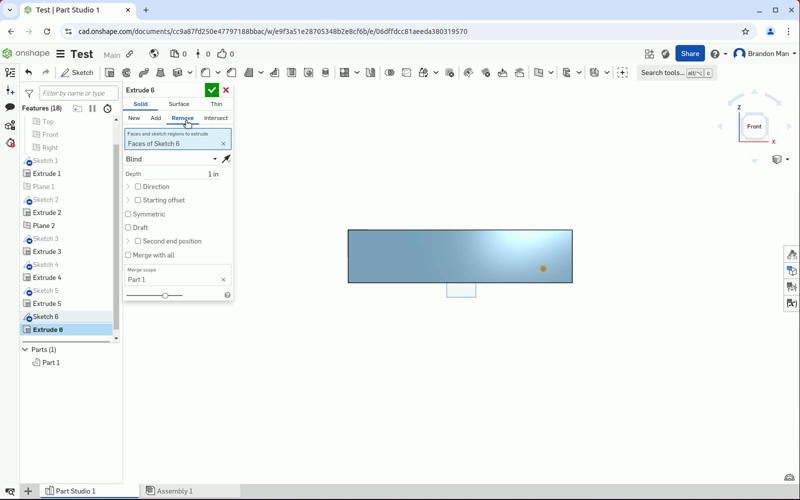
key(tab, 4)
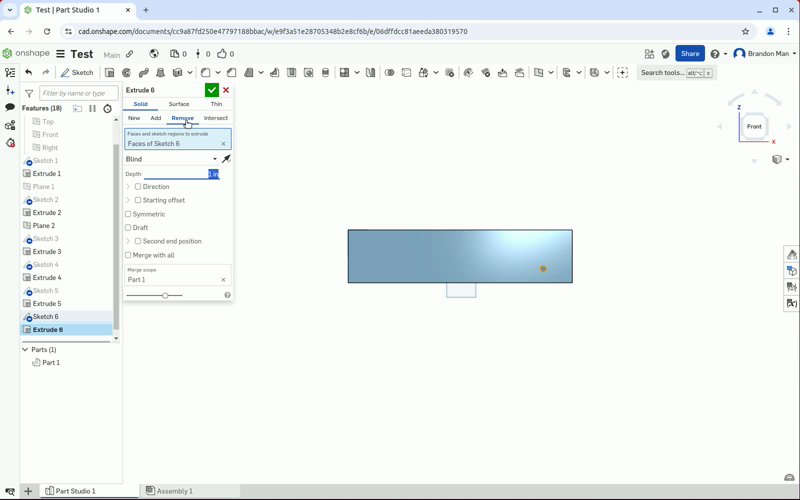
text(1.204)
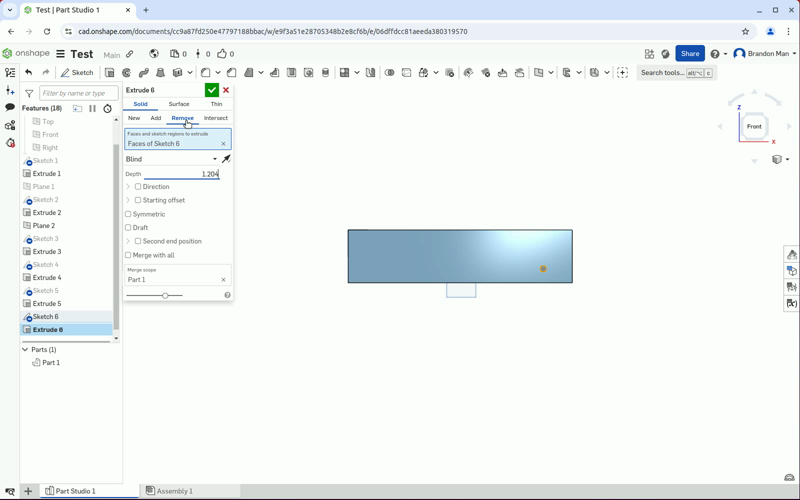
key(tab, 6)
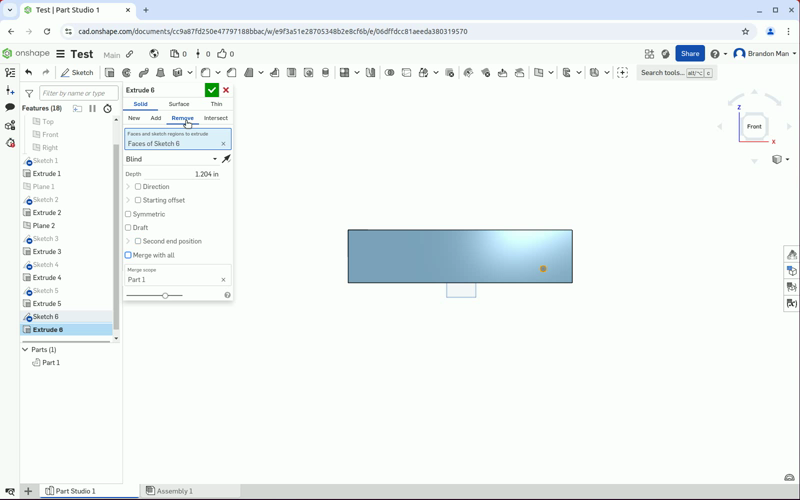
key(space)
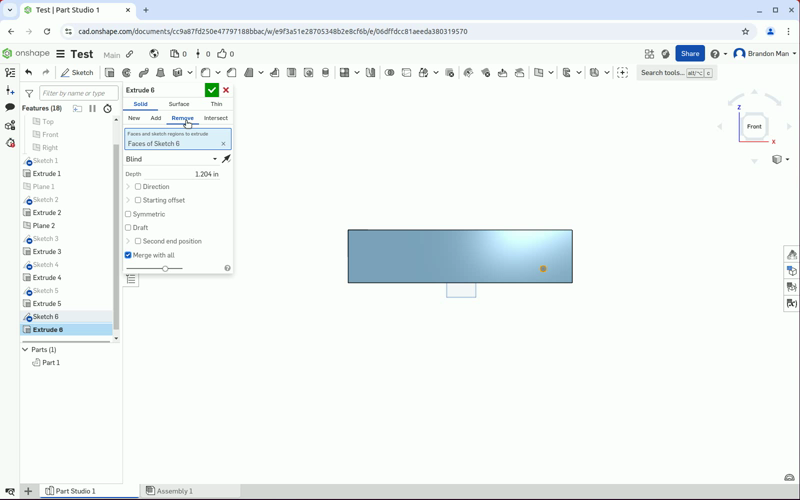
key(enter)
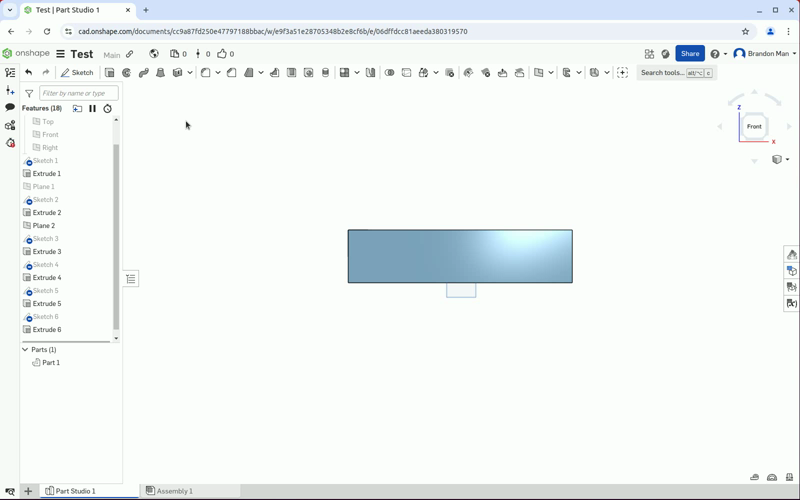
key(shift+h)
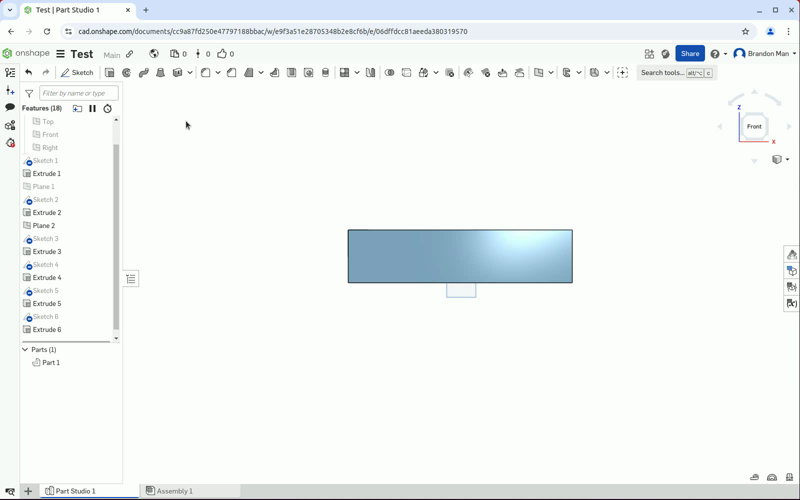
key(shift+h)
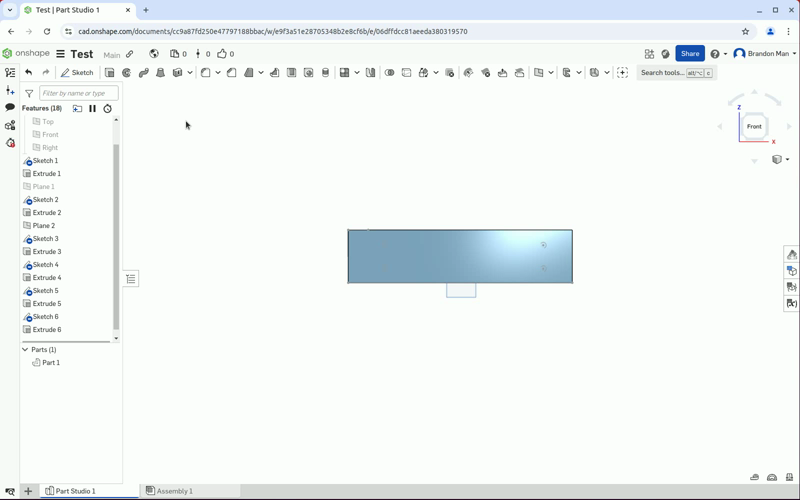
key(shift+7)
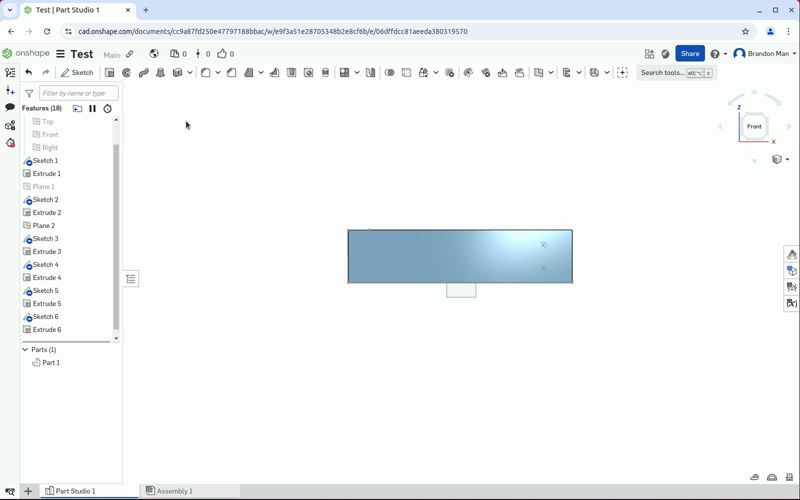
key(left, 2)
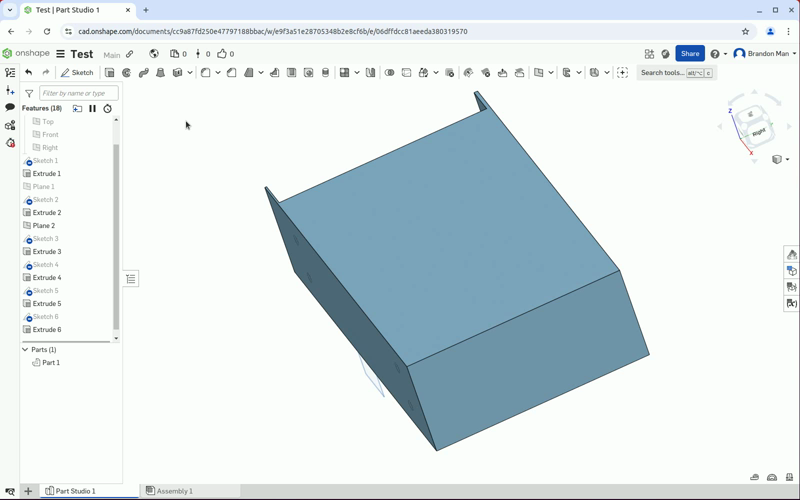
key(down, 2)
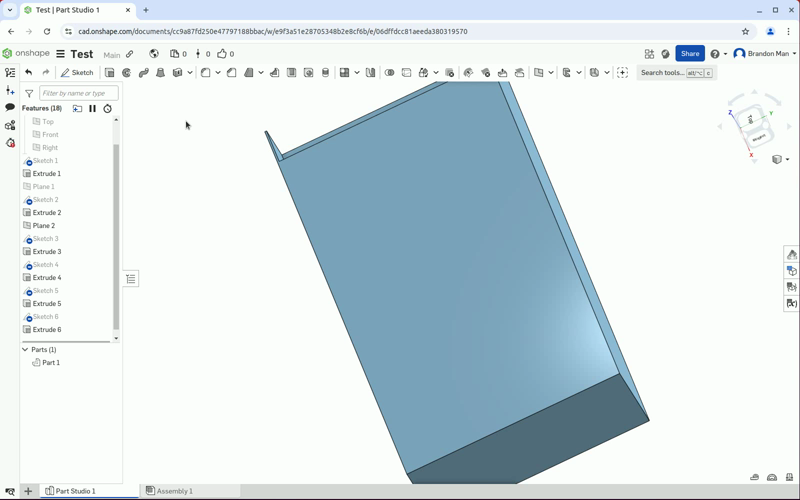
key(up, 2)
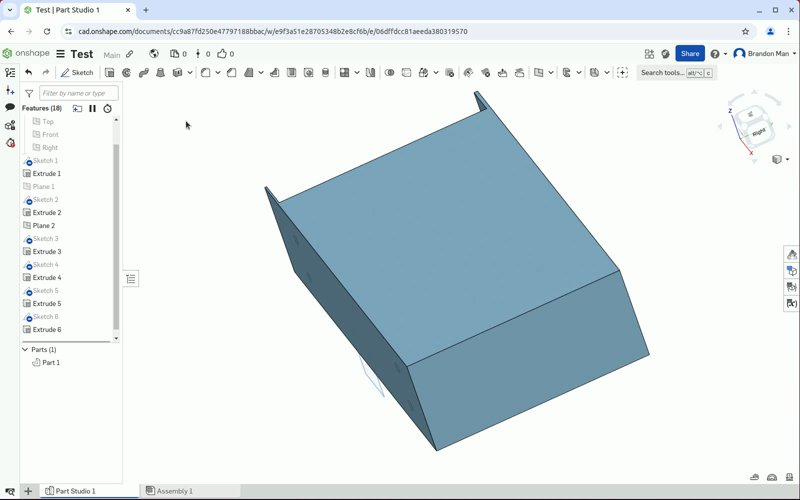
key(right, 2)
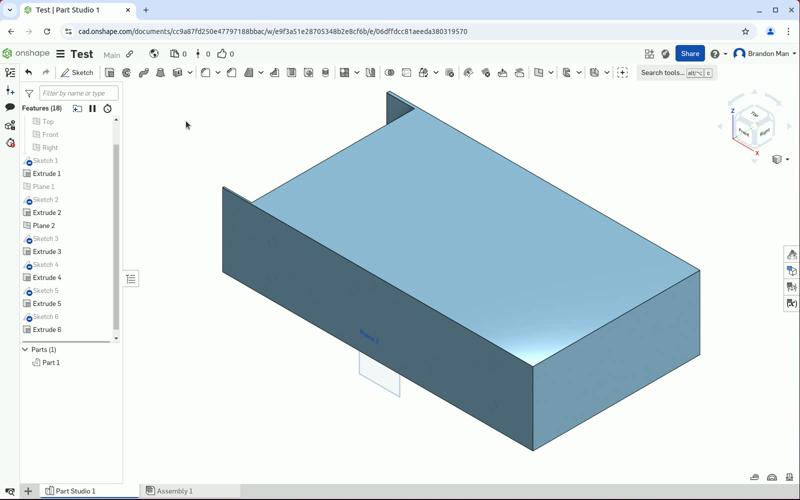
mouse_move(69, 163)
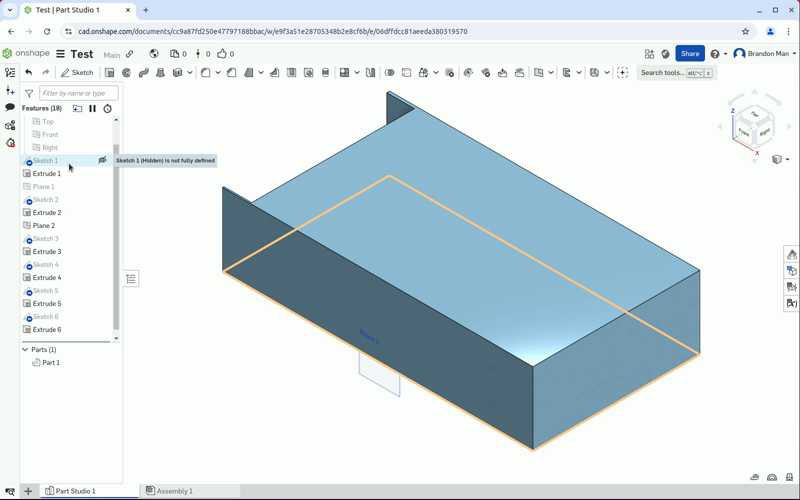
click(69, 163)